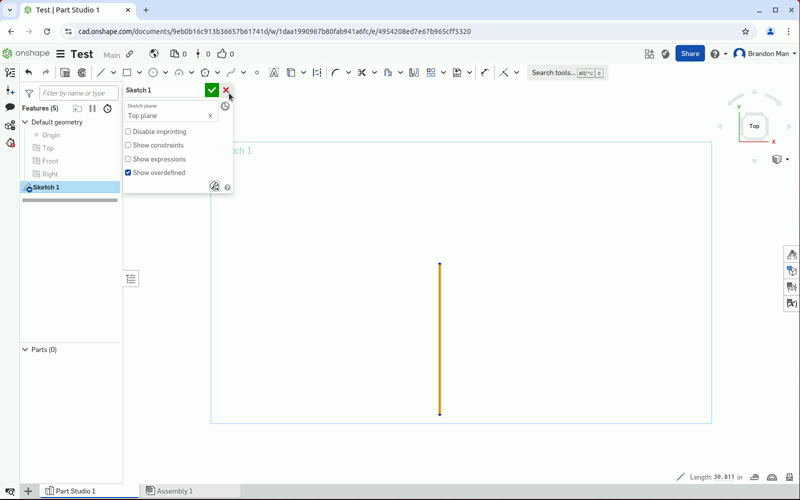
key(shift+h)
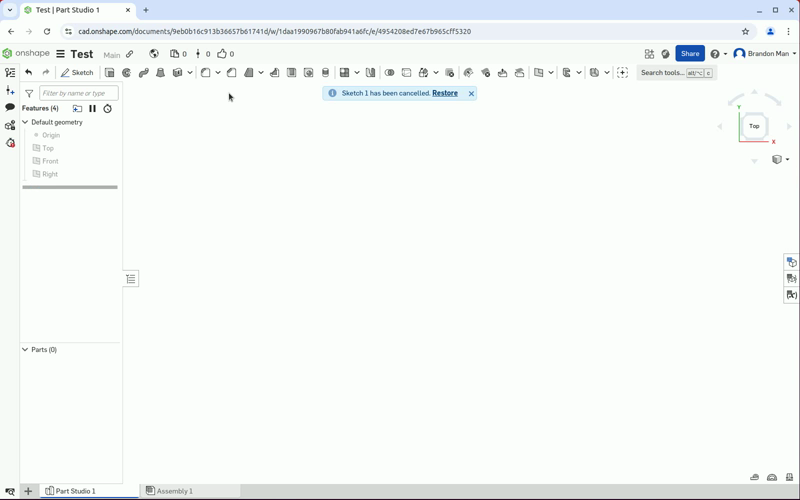
mouse_move(73, 352)
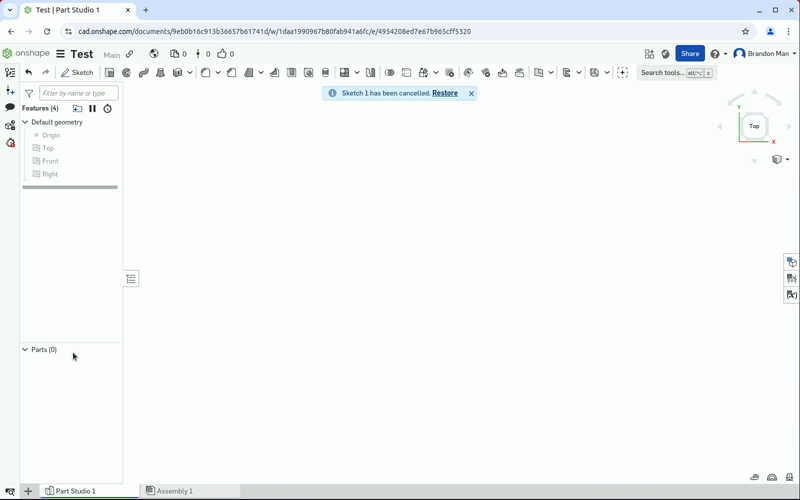
key(y)
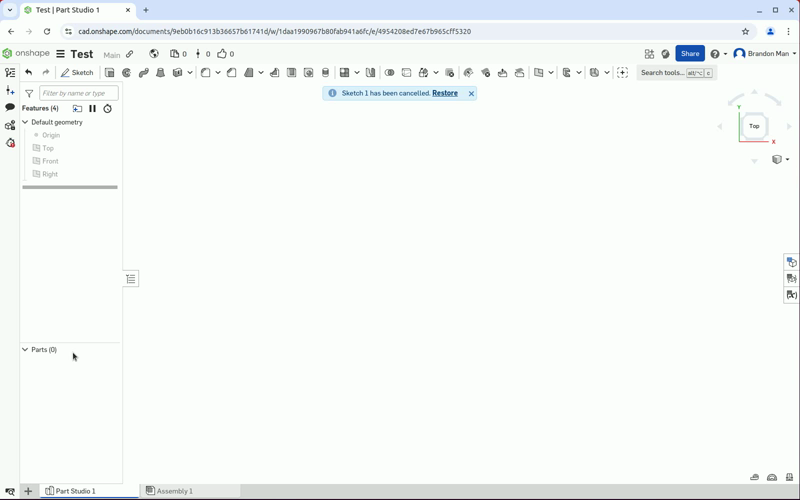
key(shift+p)
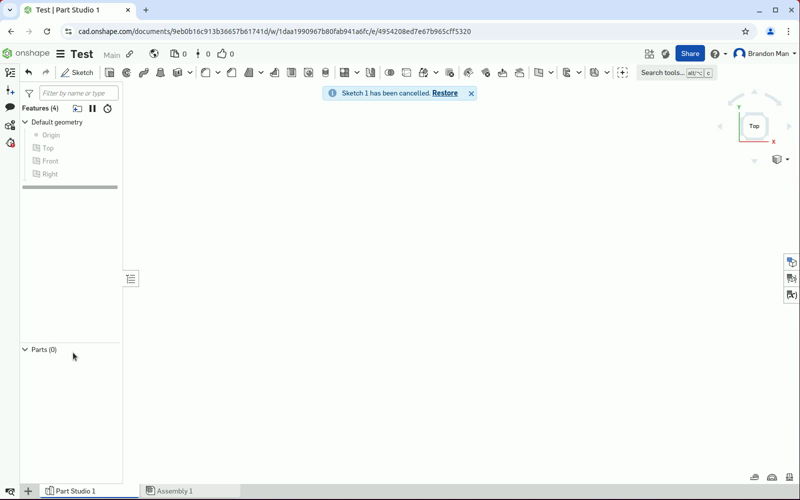
key(space)
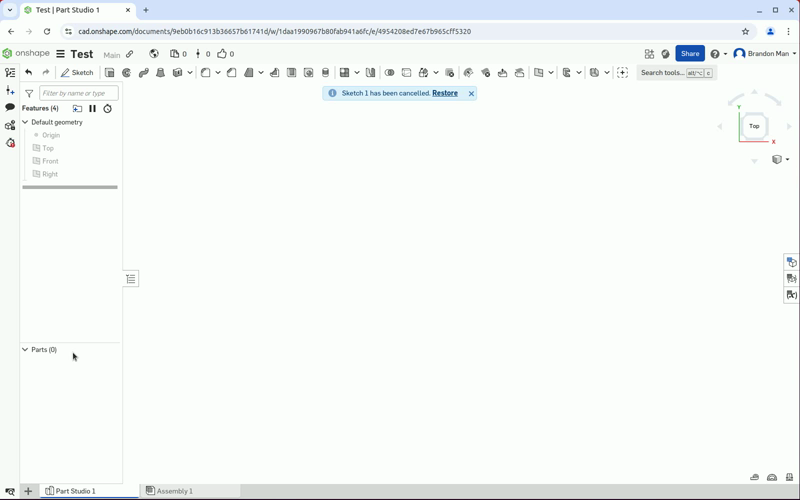
key_down(shift)
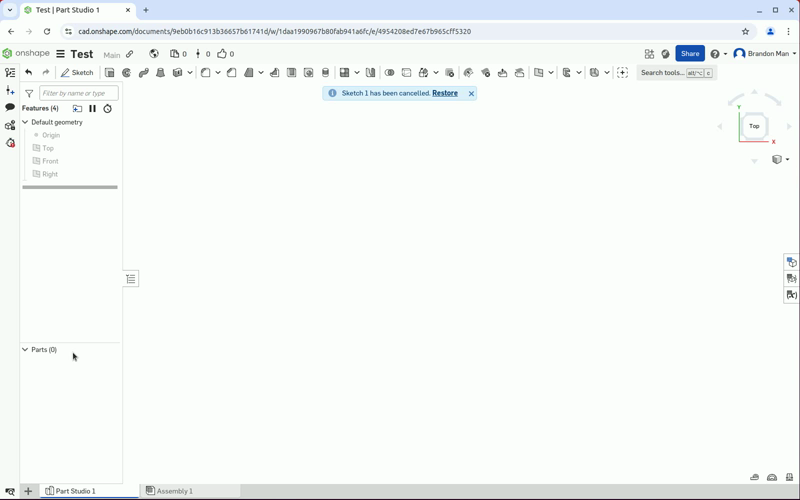
key(up)
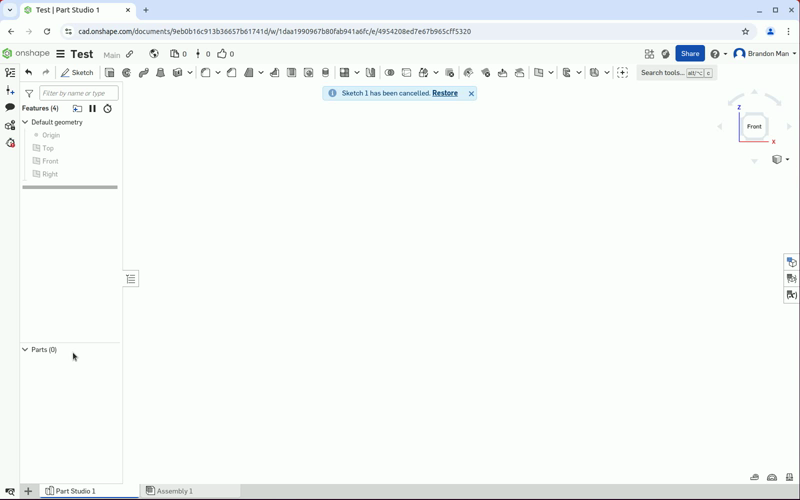
key_up(shift)
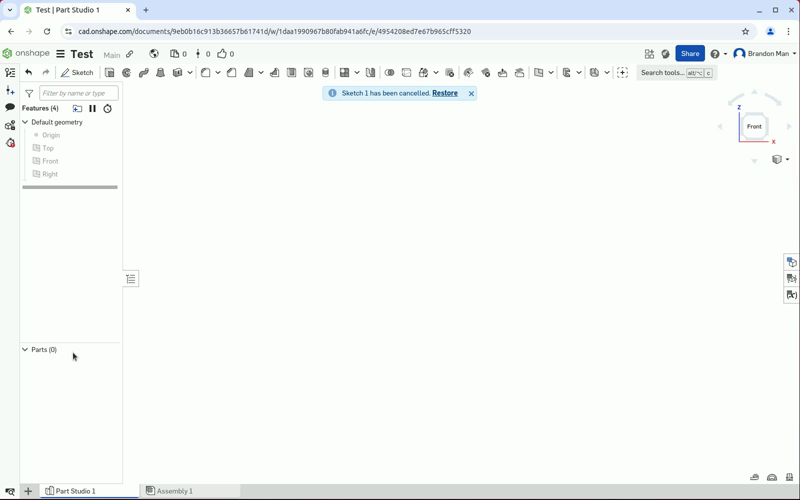
mouse_move(73, 352)
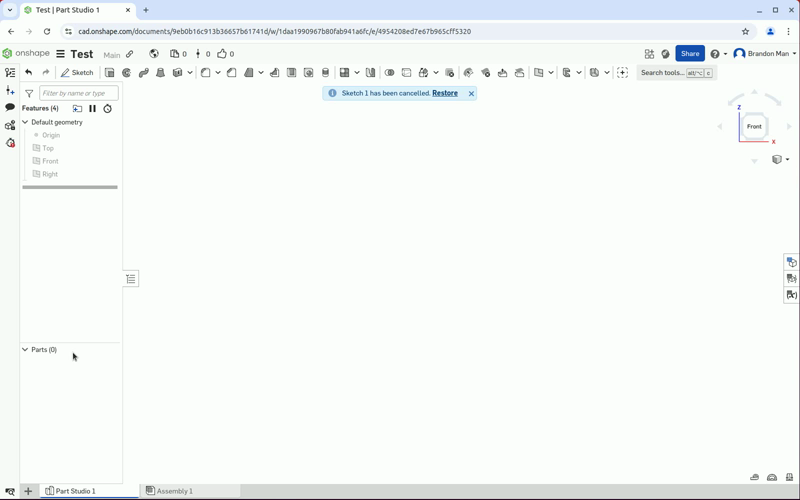
key(shift+y)
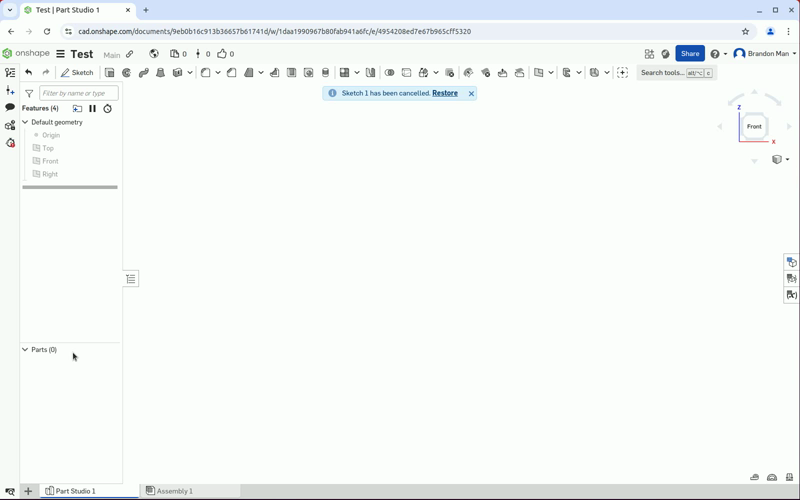
key(shift+s)
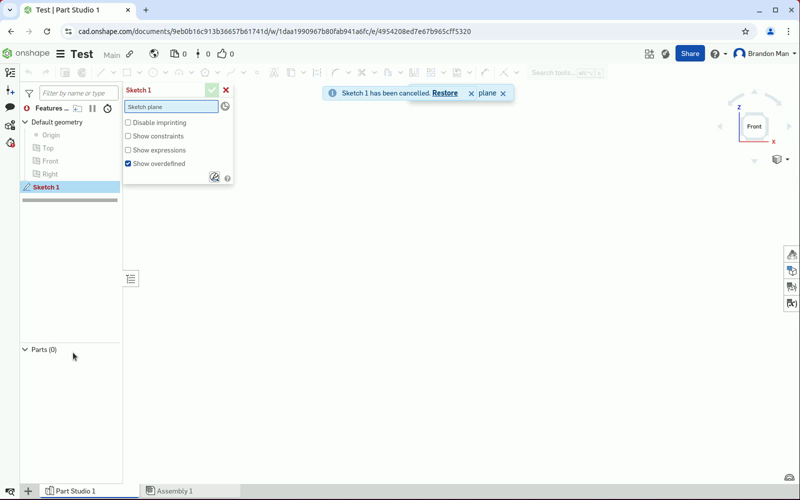
mouse_move(73, 163)
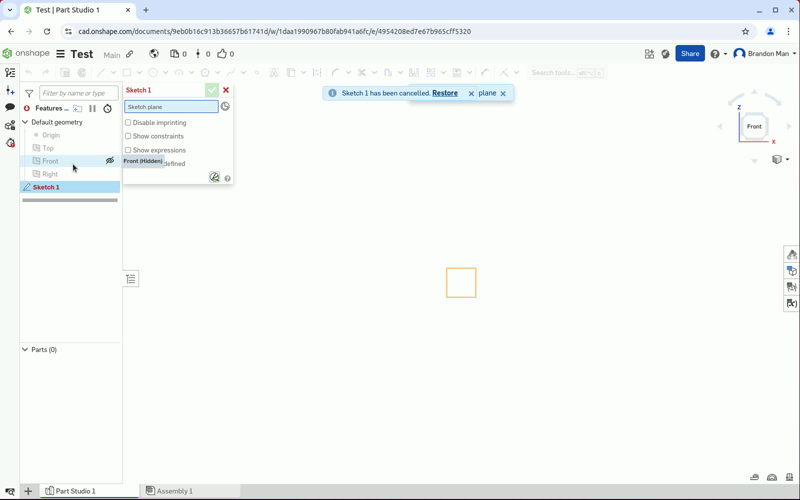
click(73, 163)
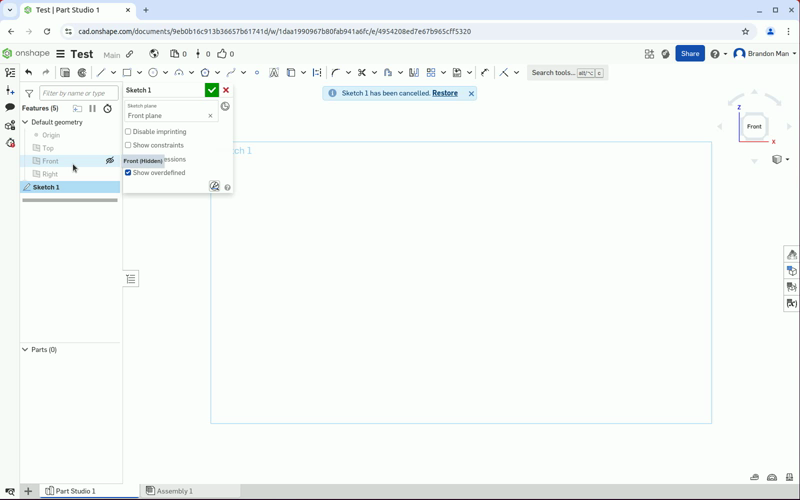
mouse_move(73, 352)
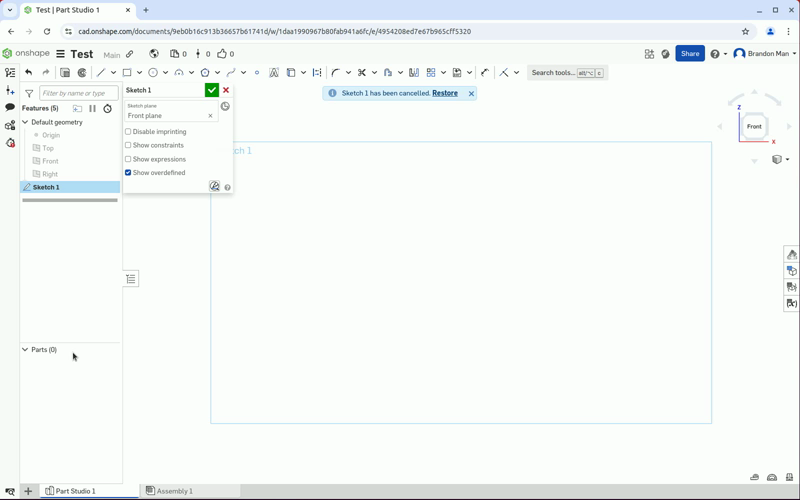
key(y)
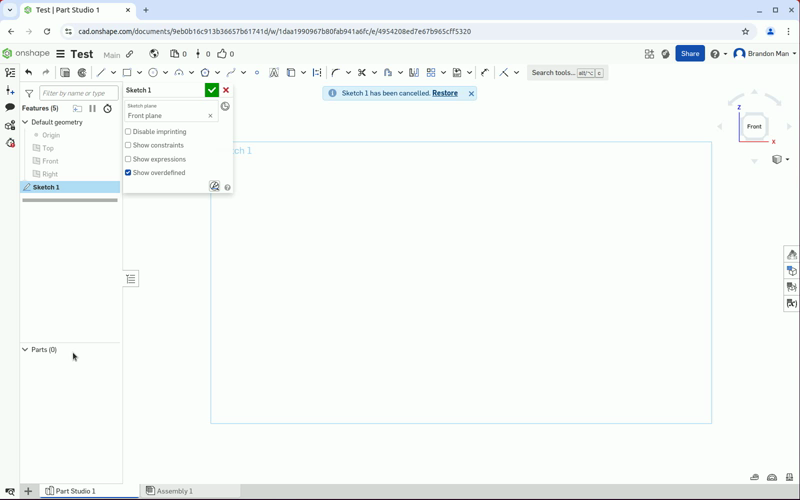
key(a)
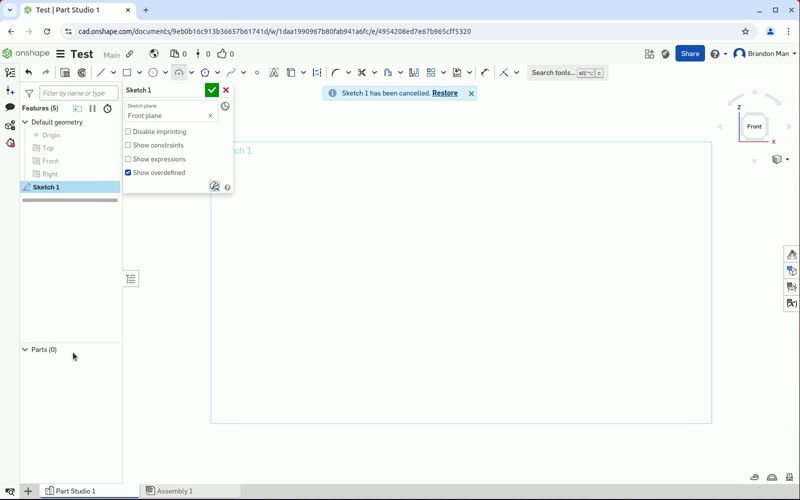
key_down(shift)
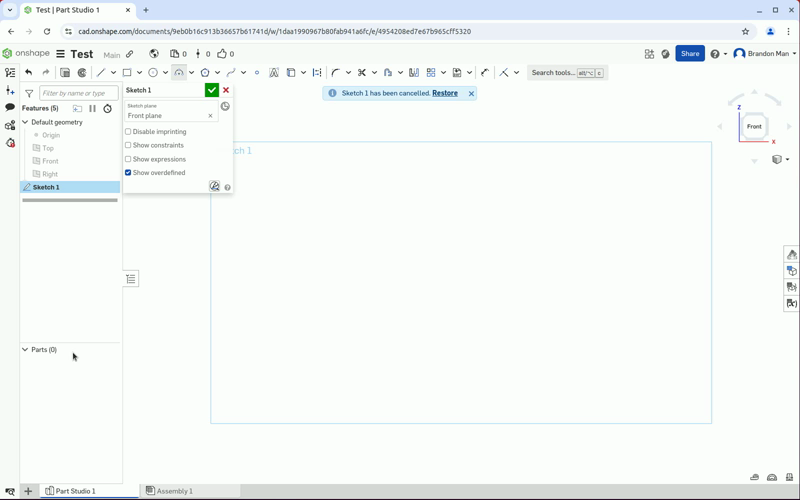
mouse_move(452, 282)
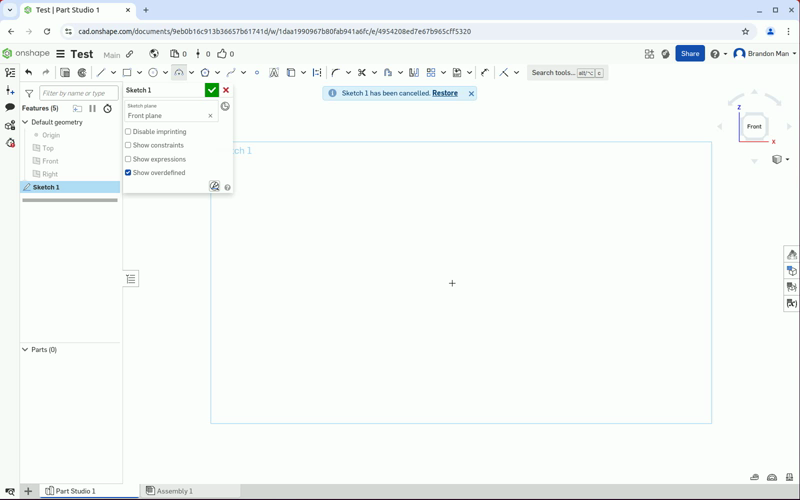
click(452, 282)
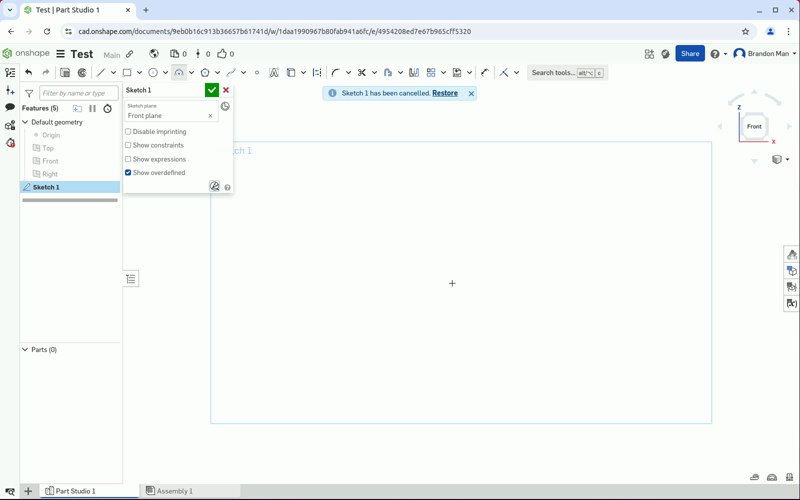
key_up(shift)
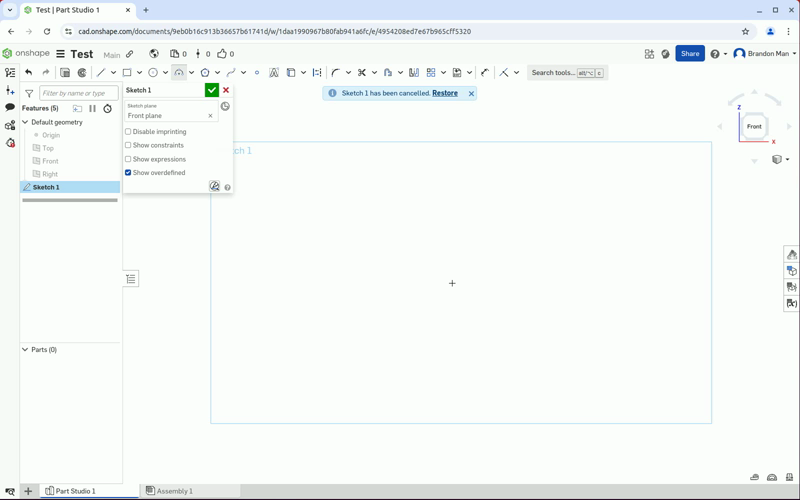
key_down(shift)
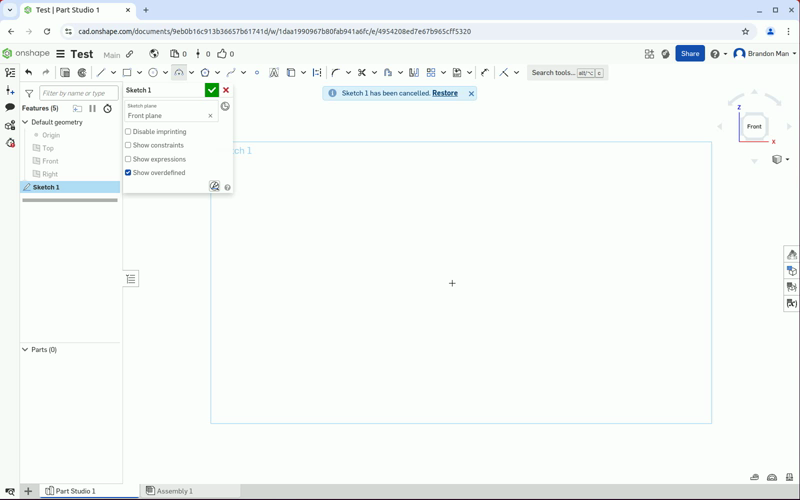
mouse_move(453, 298)
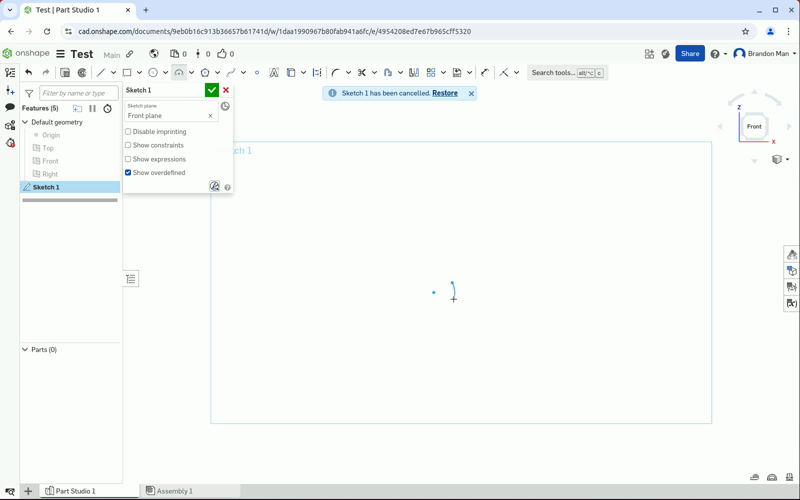
click(453, 298)
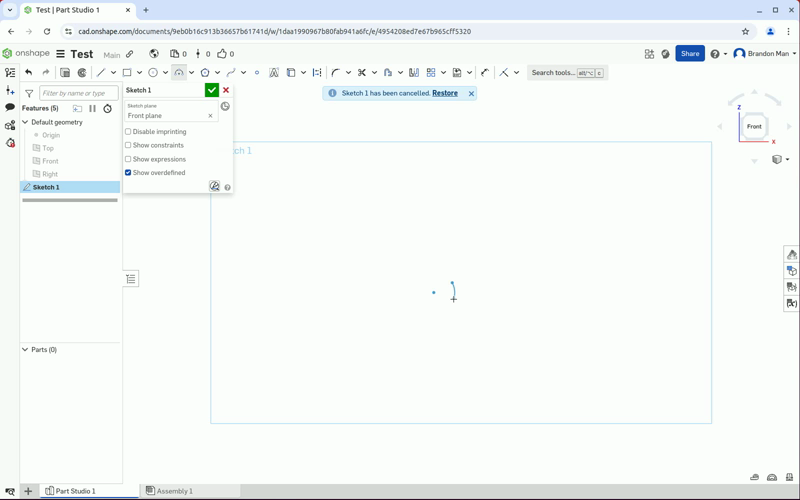
mouse_move(452, 290)
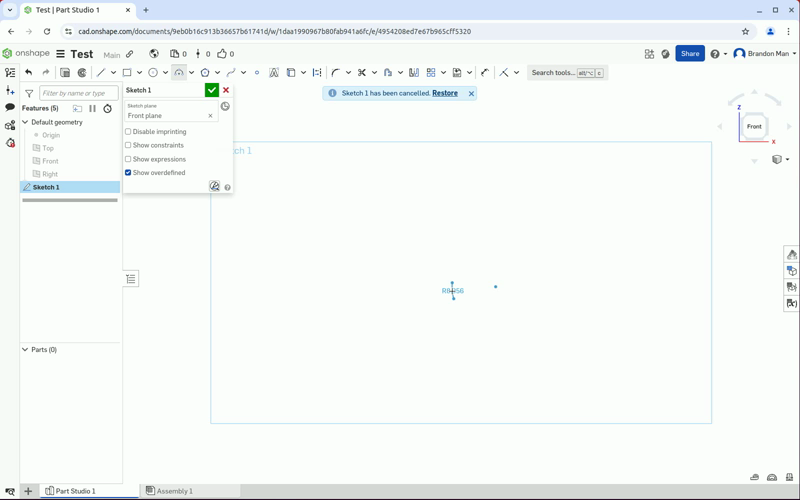
click(452, 290)
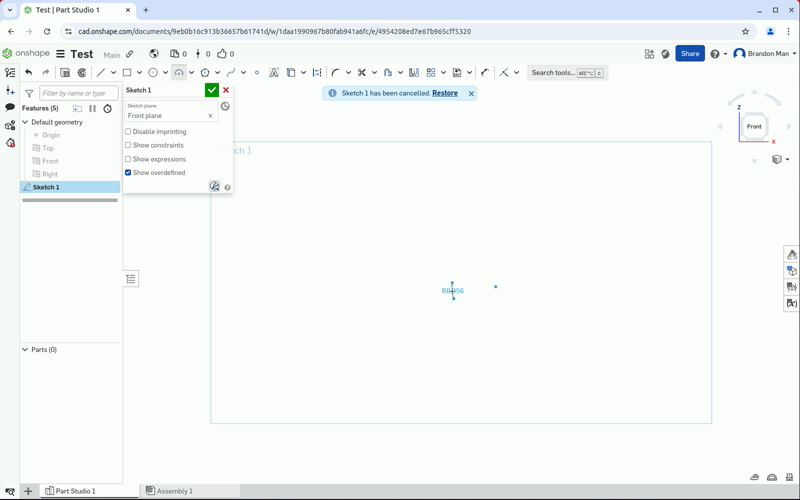
key_up(shift)
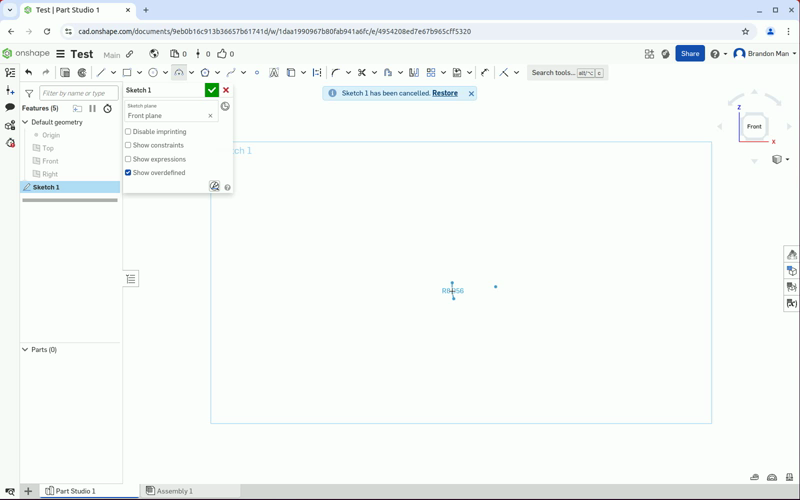
key(esc)
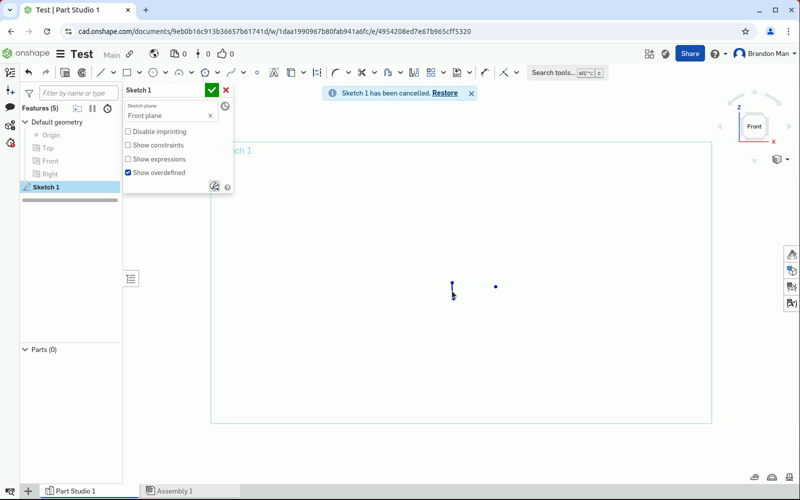
key(l)
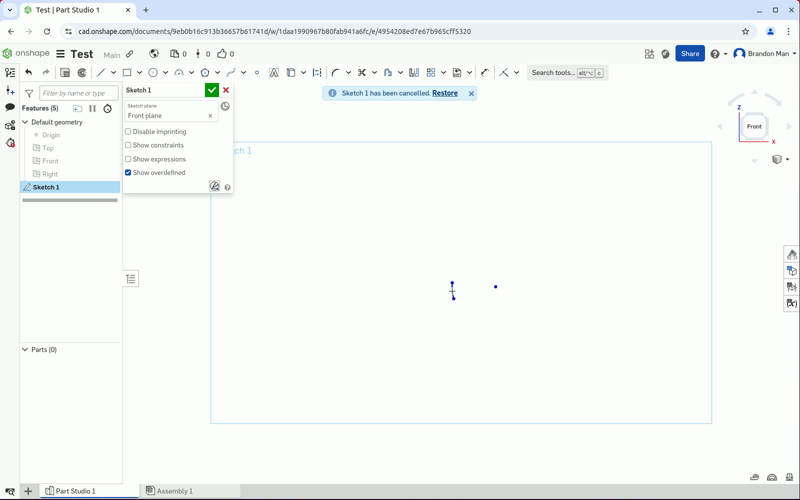
mouse_move(453, 298)
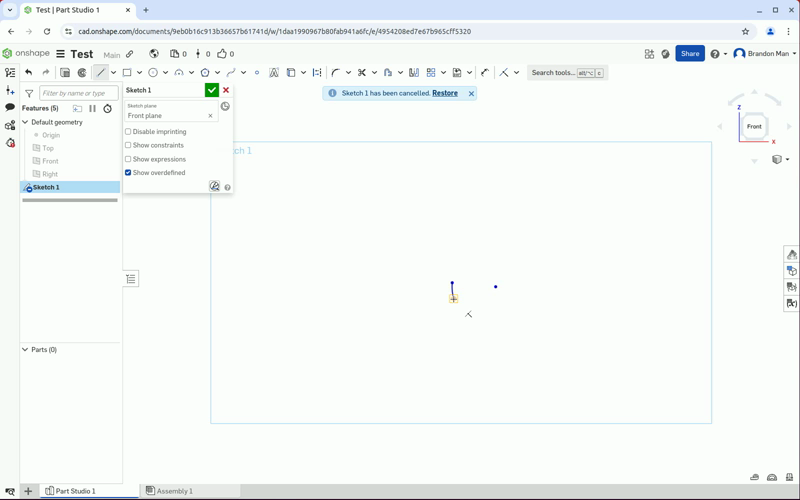
click(453, 298)
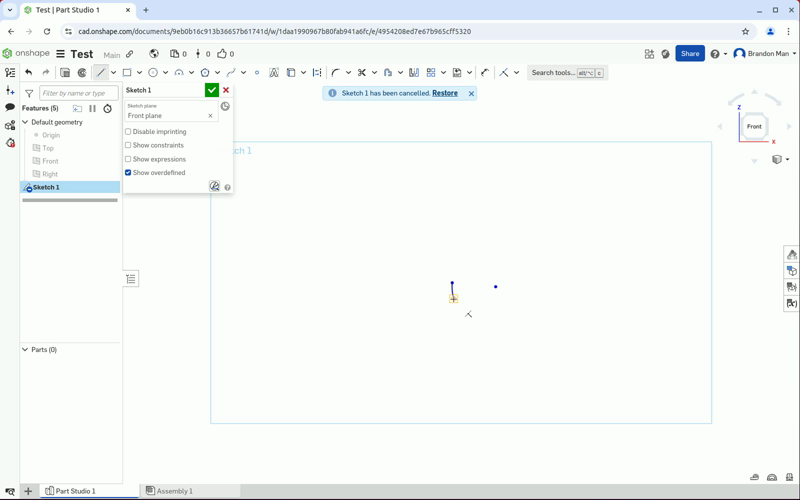
key_down(shift)
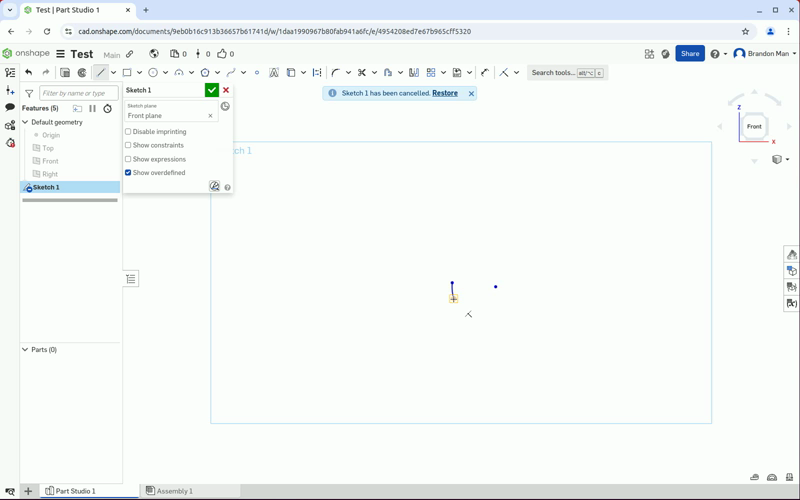
mouse_move(483, 298)
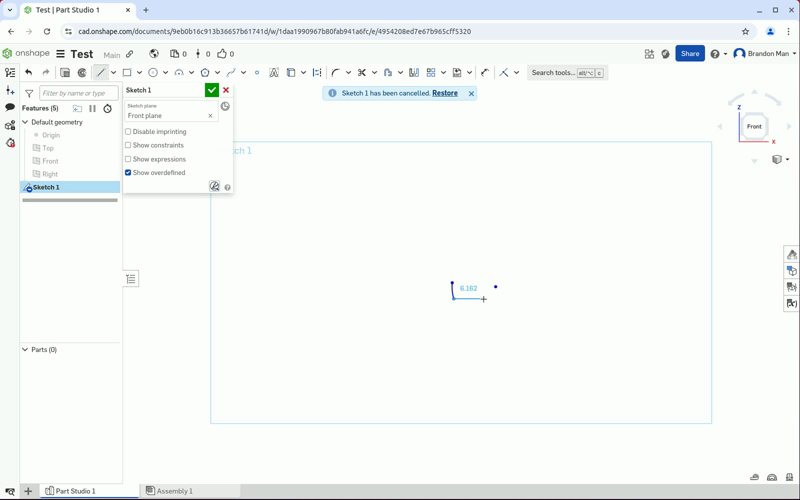
mouse_move(468, 298)
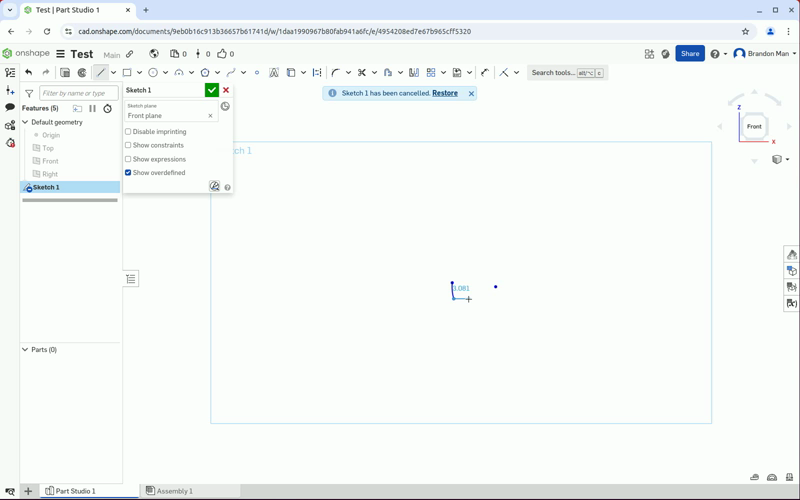
click(468, 298)
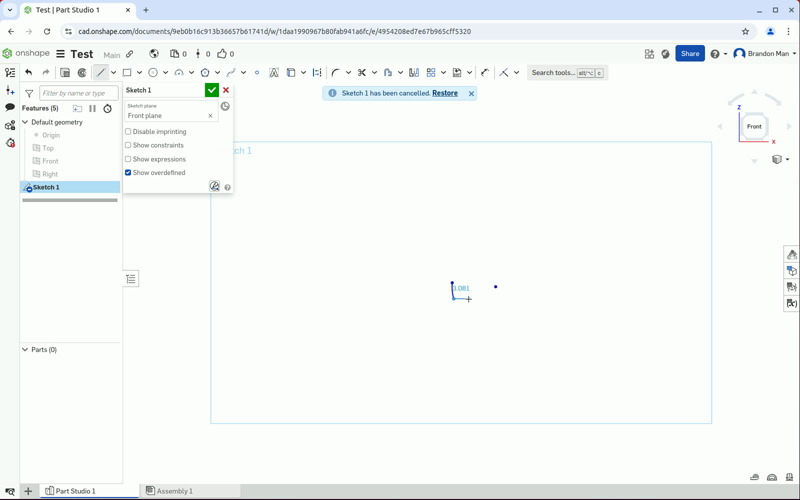
key_up(shift)
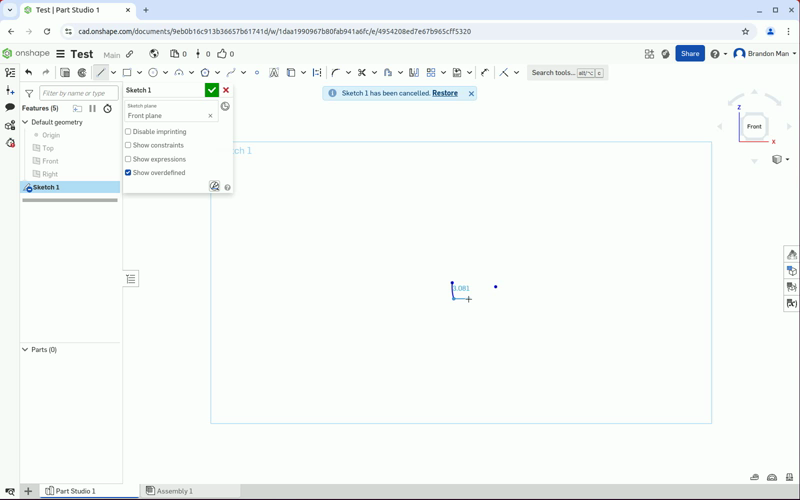
key_down(shift)
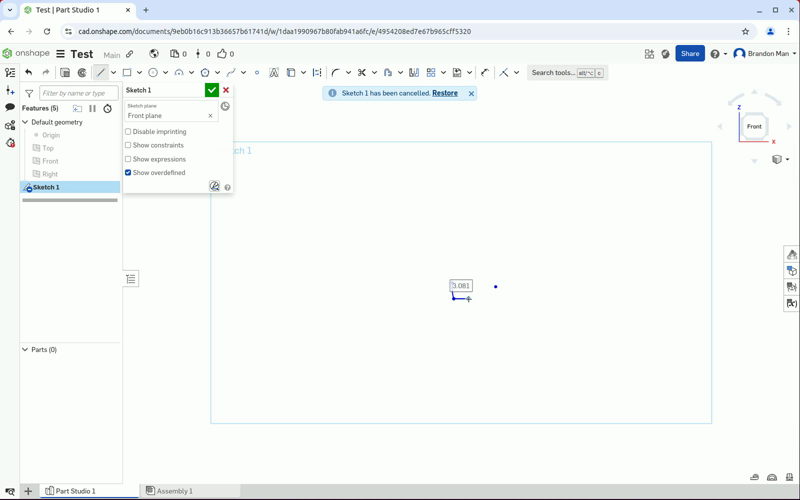
mouse_move(498, 298)
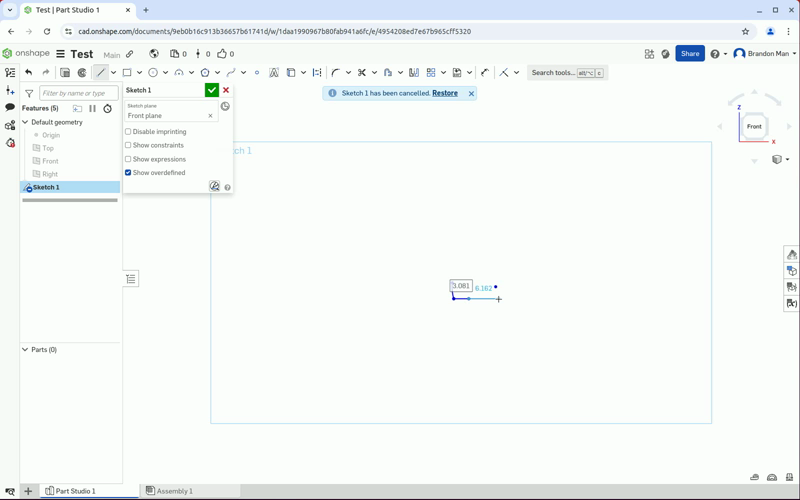
mouse_move(468, 282)
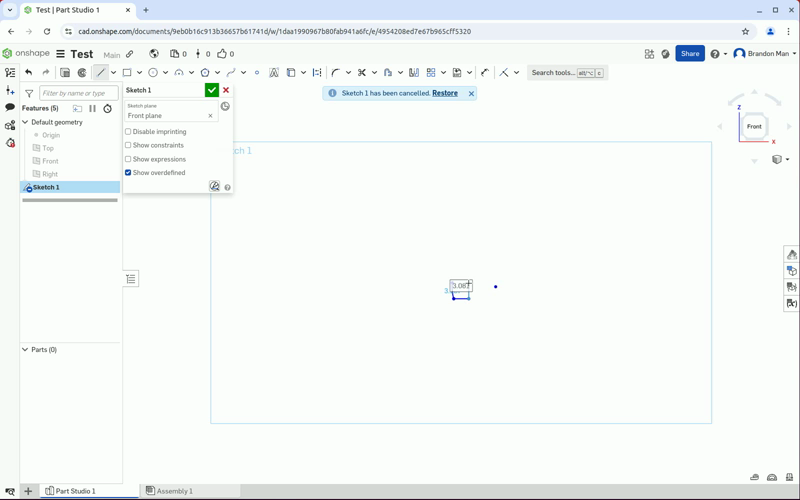
click(468, 282)
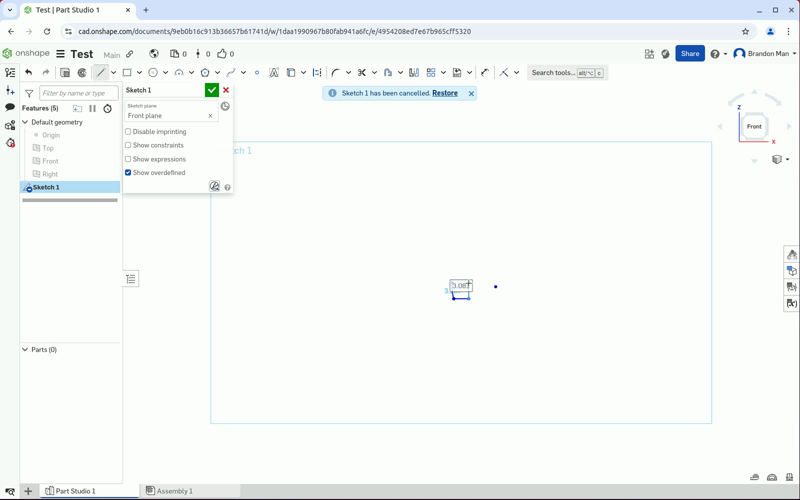
key_up(shift)
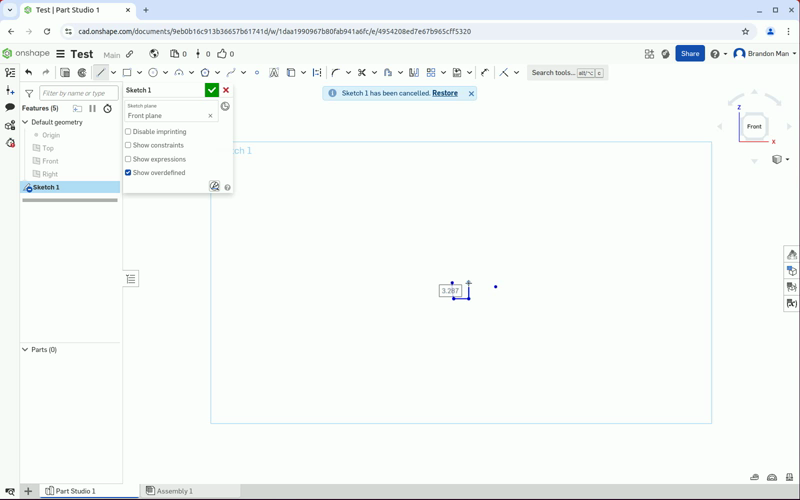
mouse_move(498, 282)
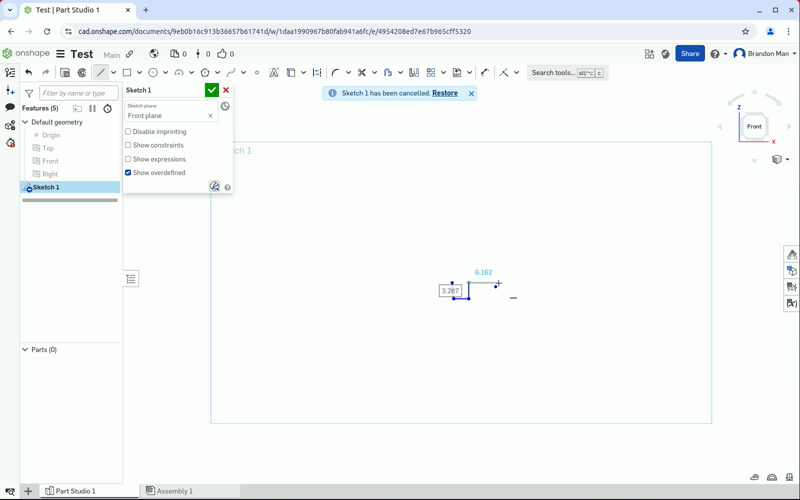
key_down(shift)
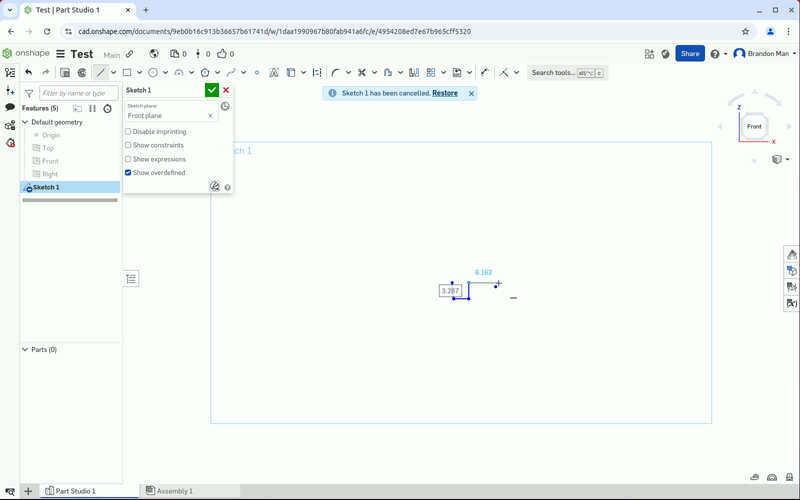
mouse_move(452, 282)
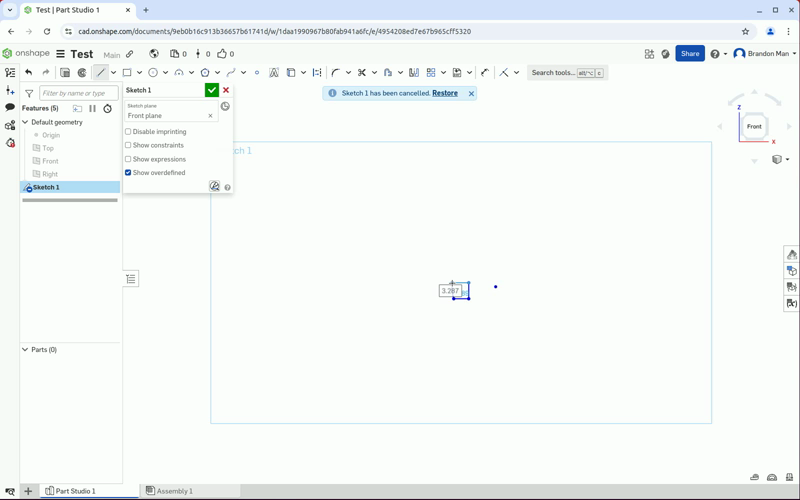
key_up(shift)
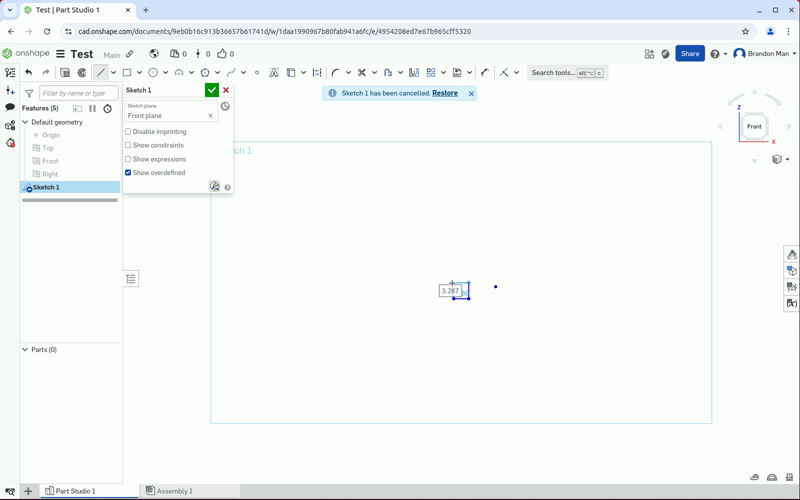
click(452, 282)
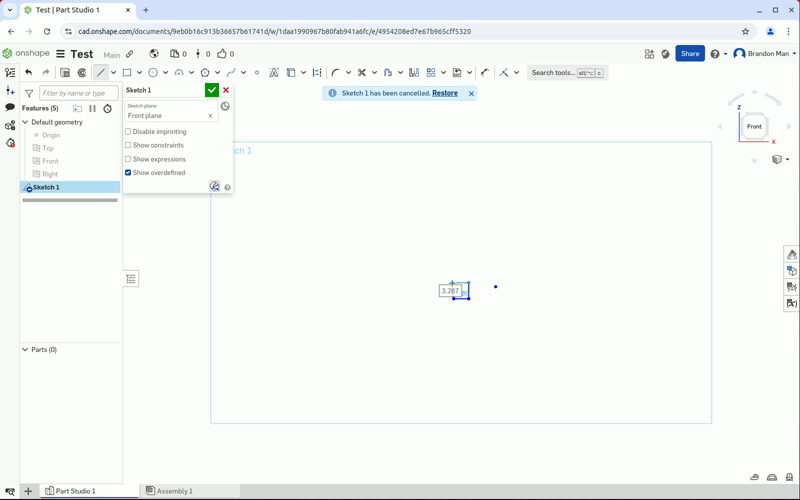
key(esc)
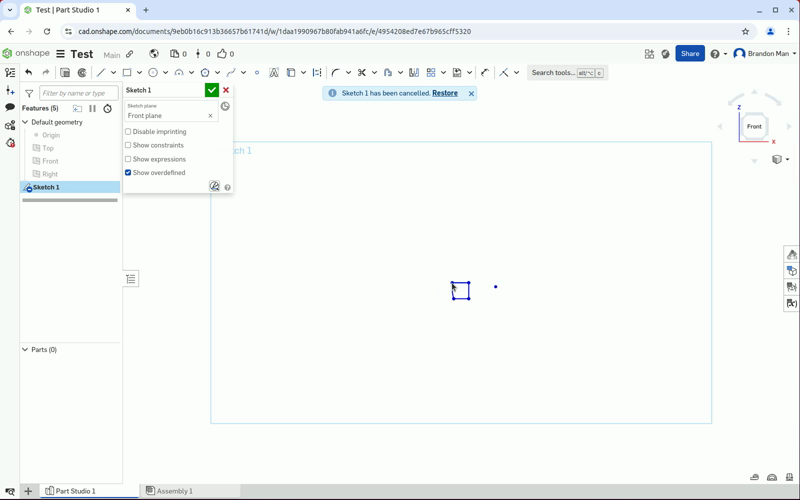
mouse_move(462, 286)
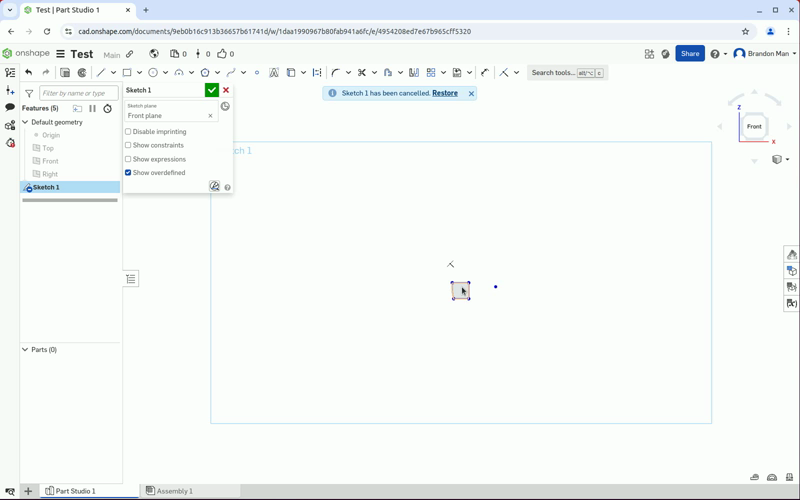
scroll(6)
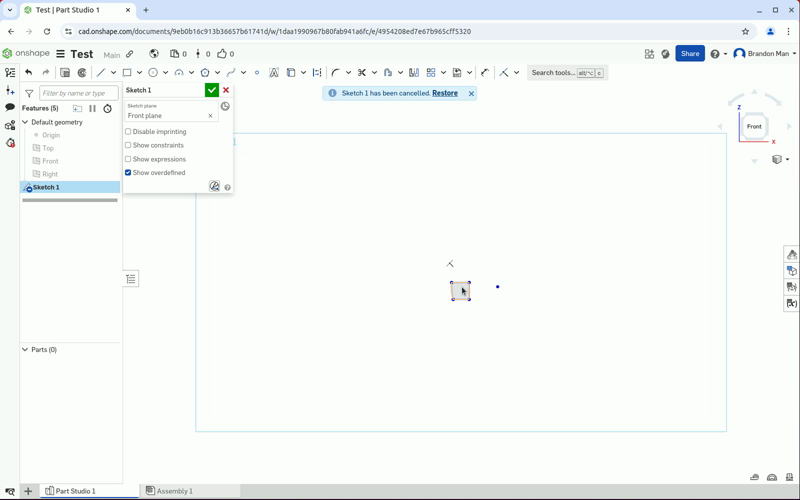
scroll(6)
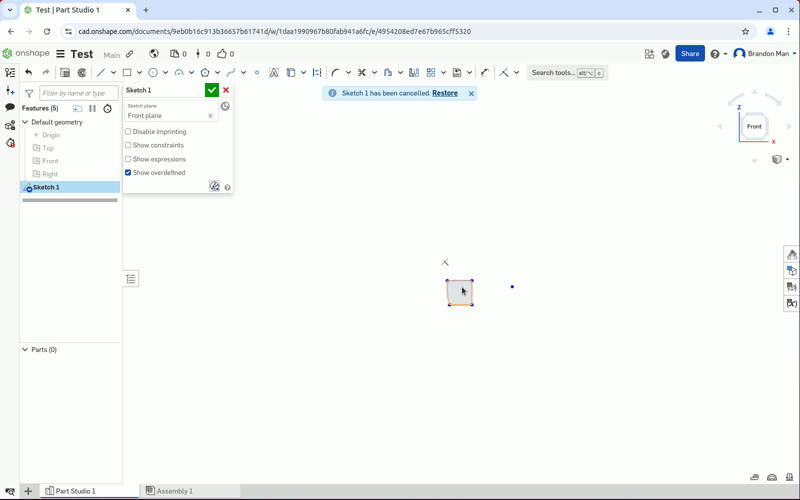
scroll(6)
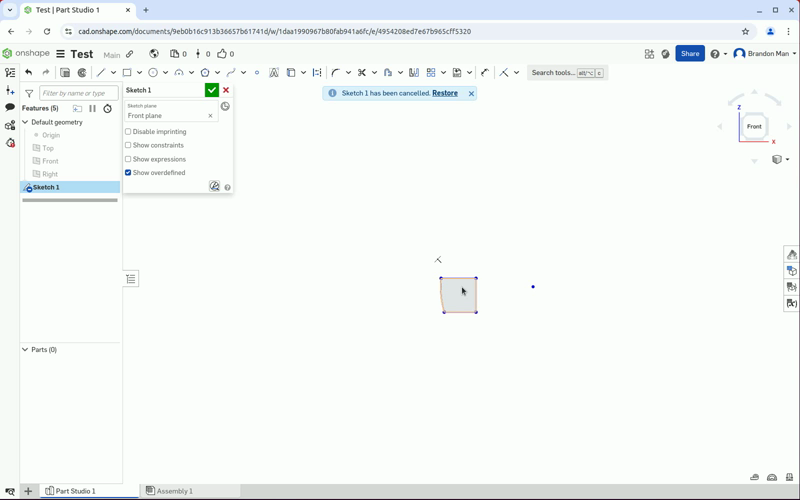
scroll(6)
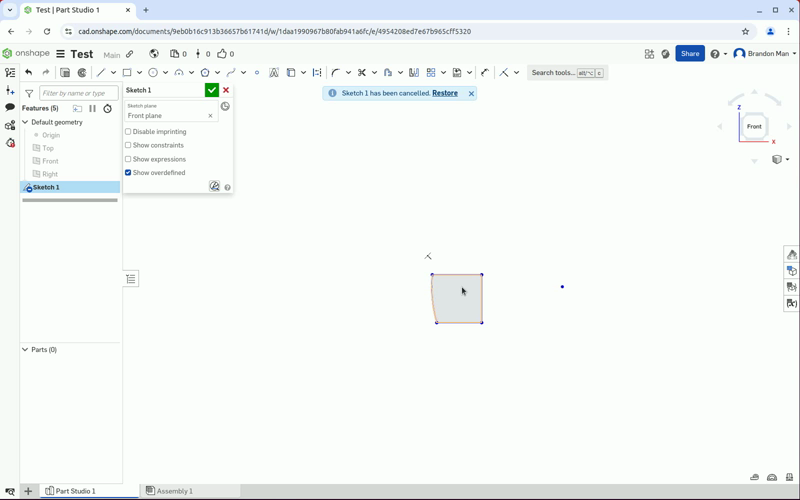
scroll(6)
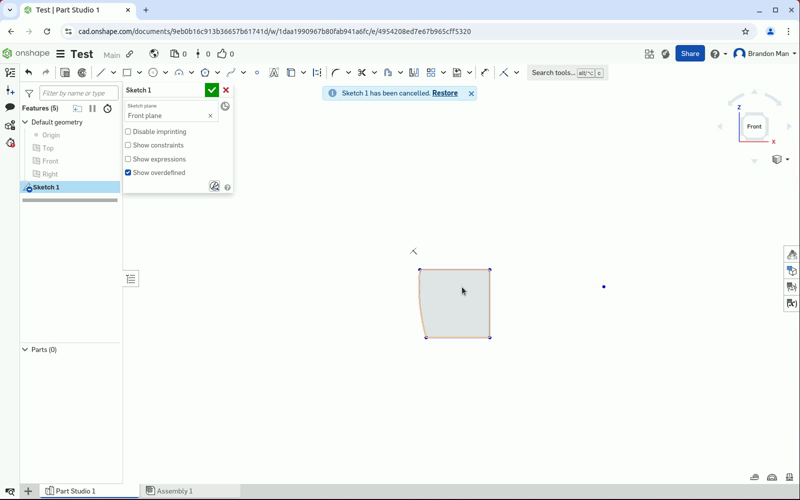
scroll(6)
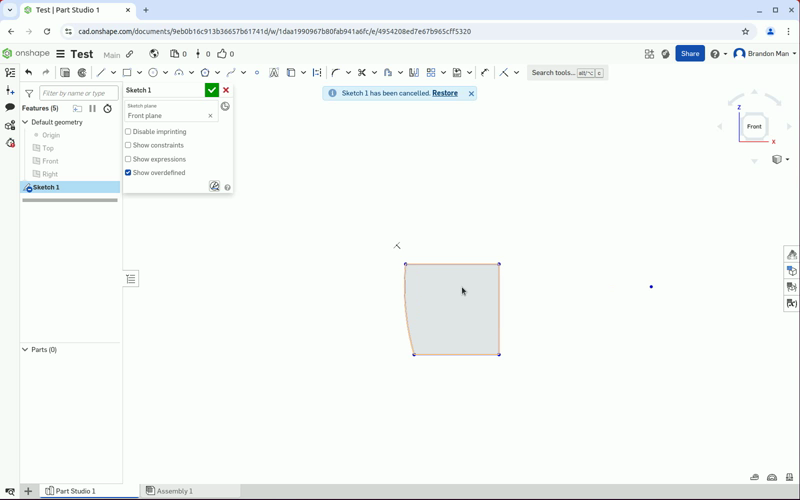
scroll(6)
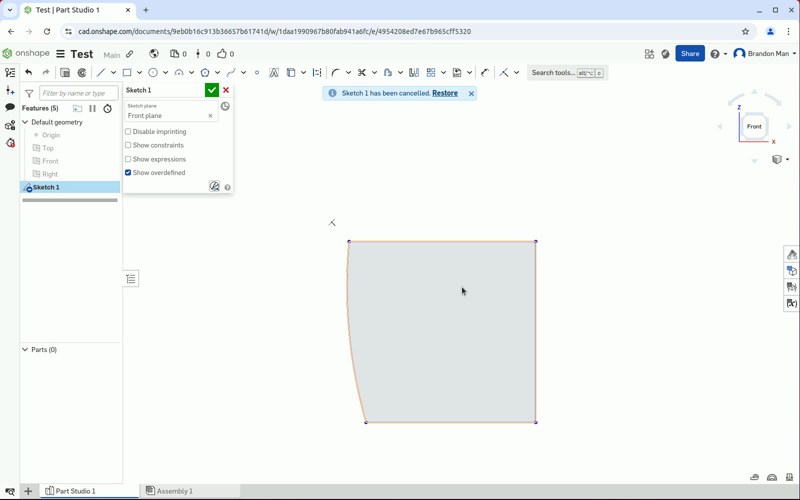
click(462, 286)
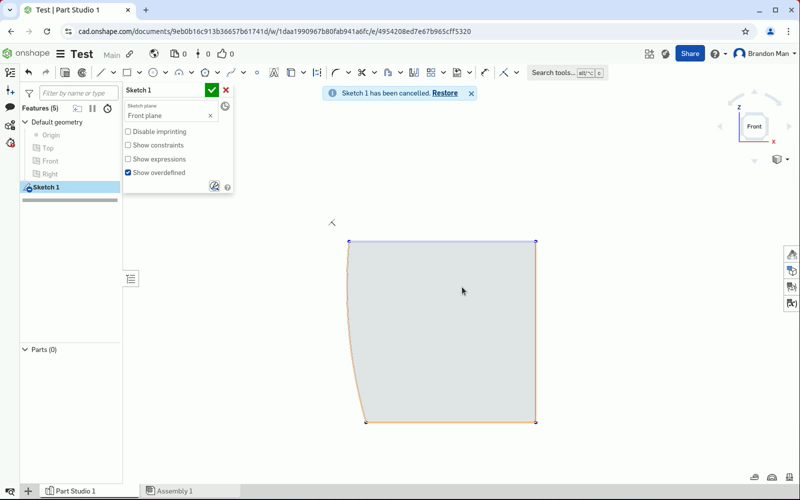
scroll(-6)
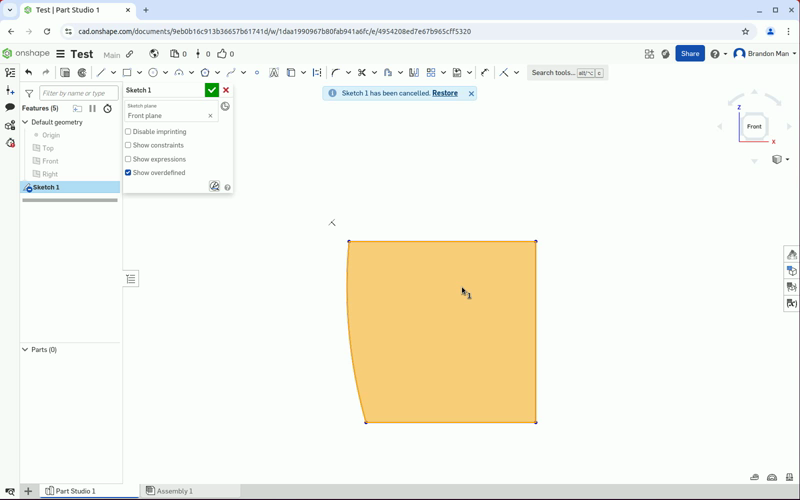
scroll(-6)
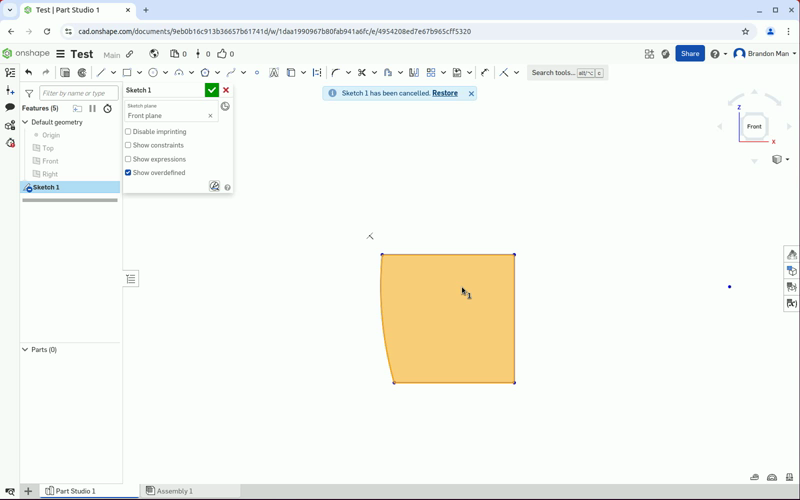
scroll(-6)
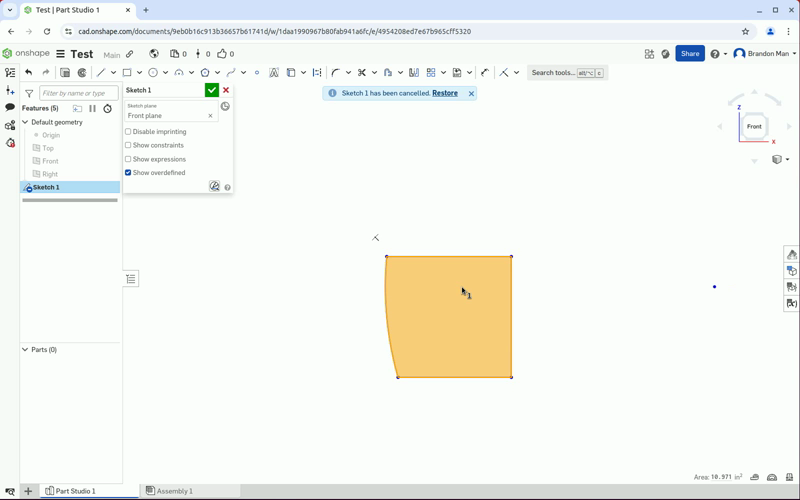
scroll(-6)
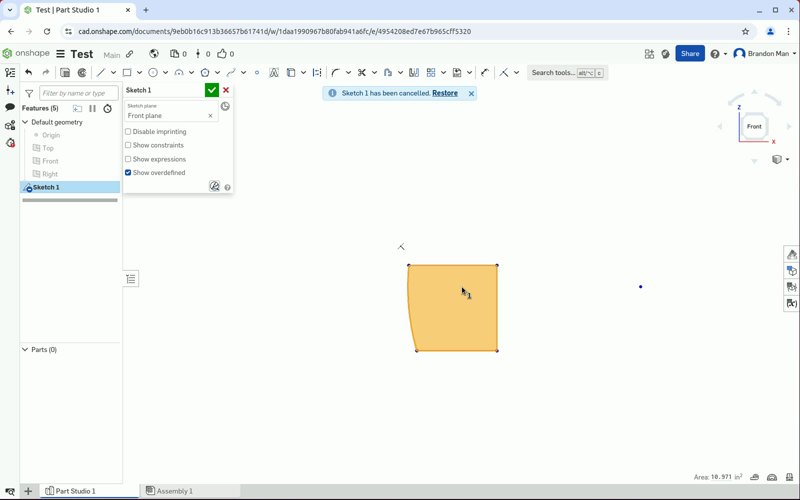
scroll(-6)
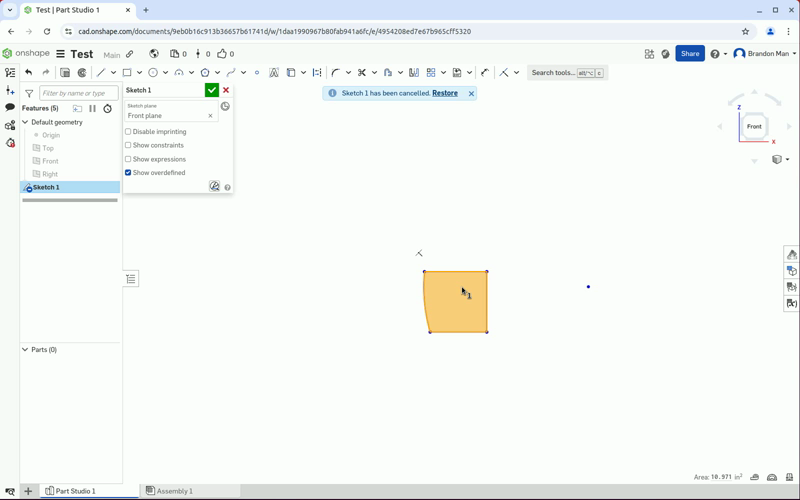
scroll(-6)
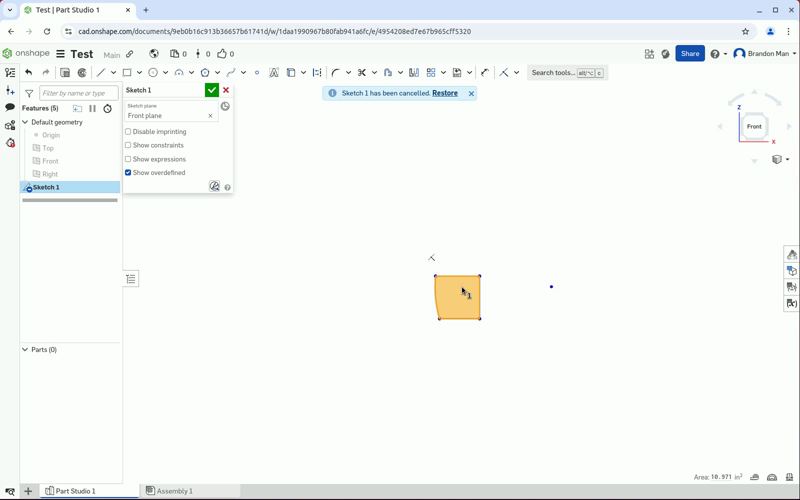
scroll(-6)
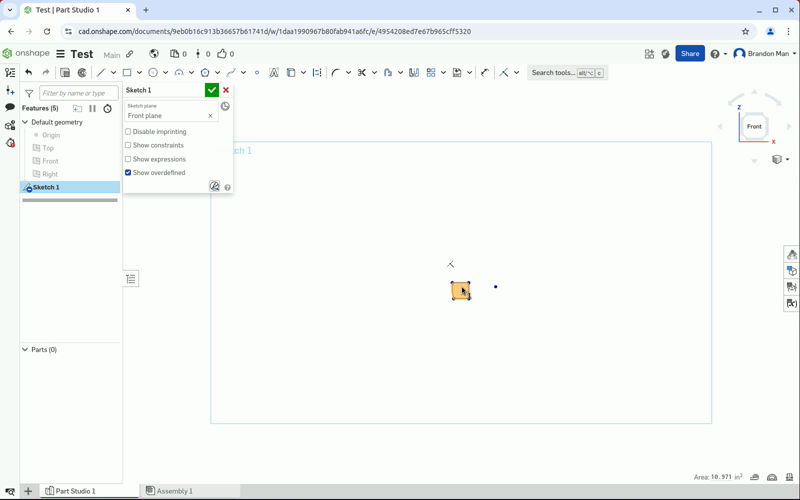
mouse_move(73, 352)
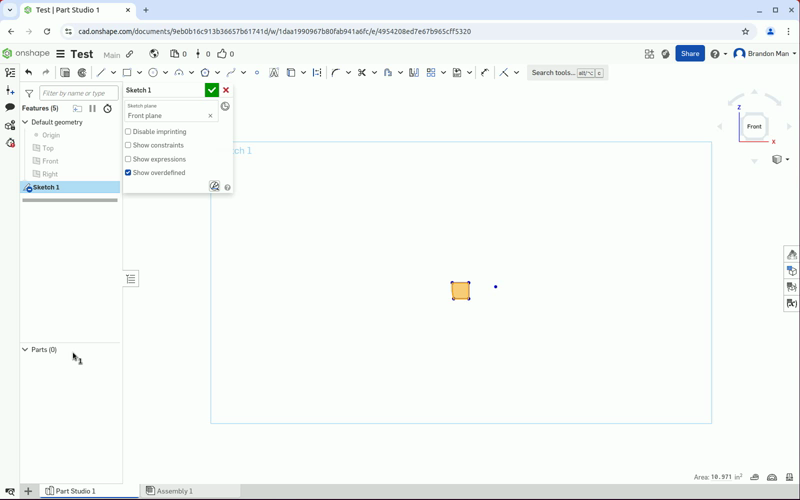
key(shift+y)
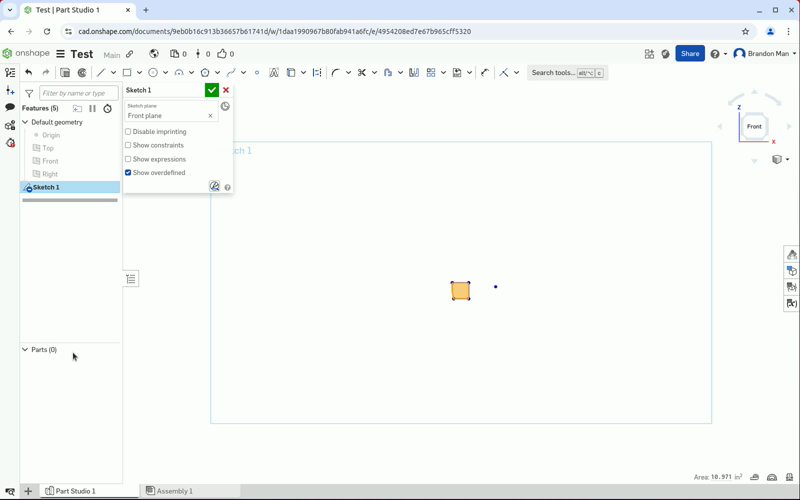
key(shift+e)
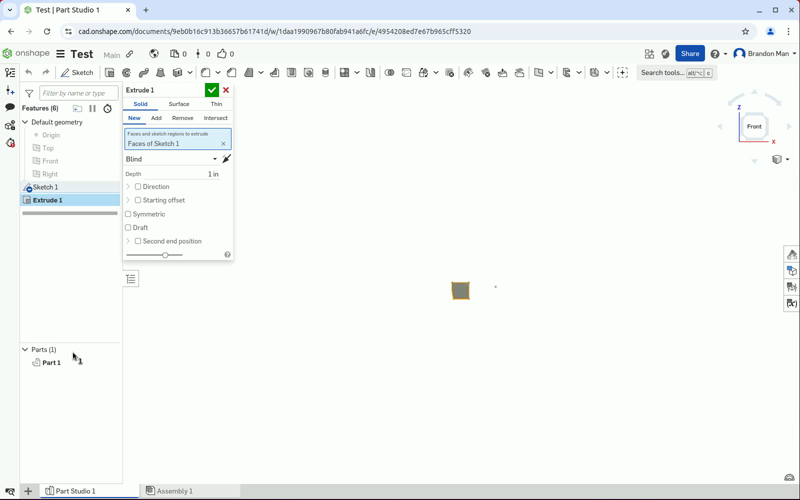
mouse_move(143, 106)
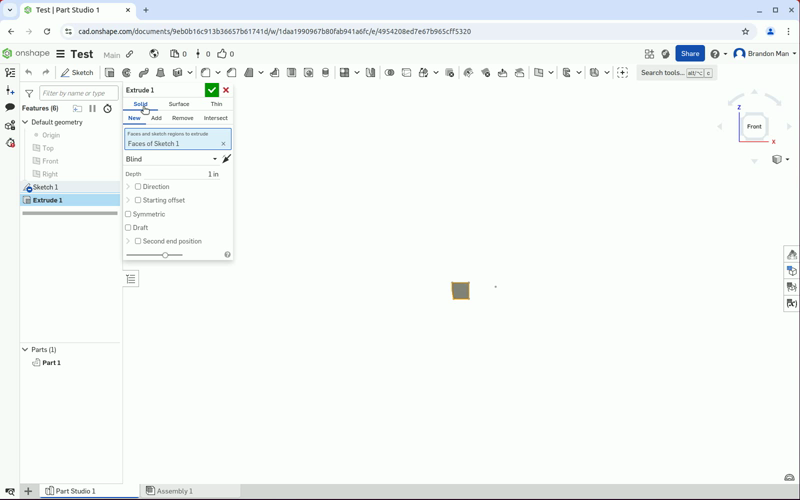
click(143, 106)
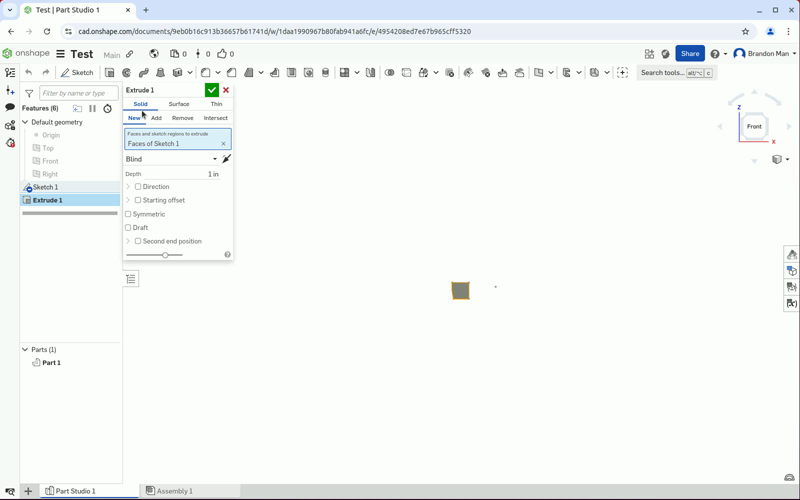
mouse_move(137, 120)
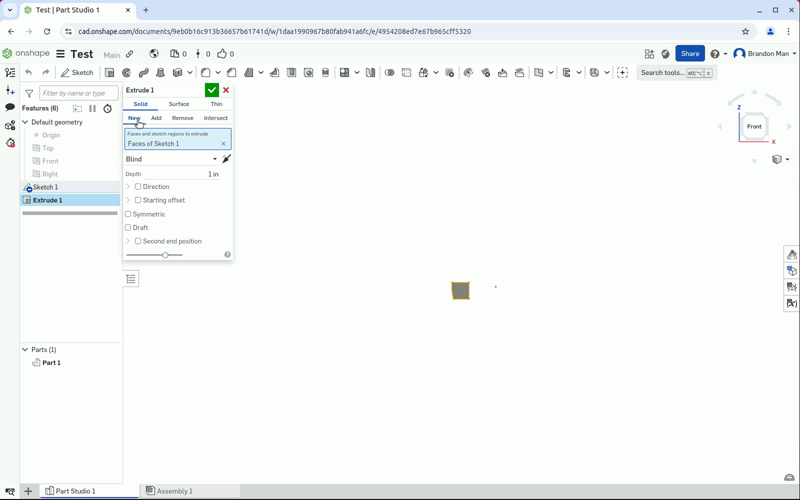
click(137, 120)
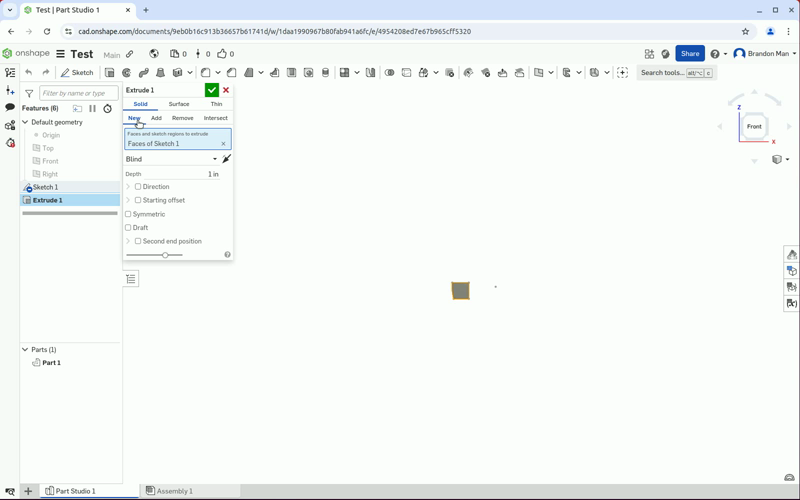
key(tab, 4)
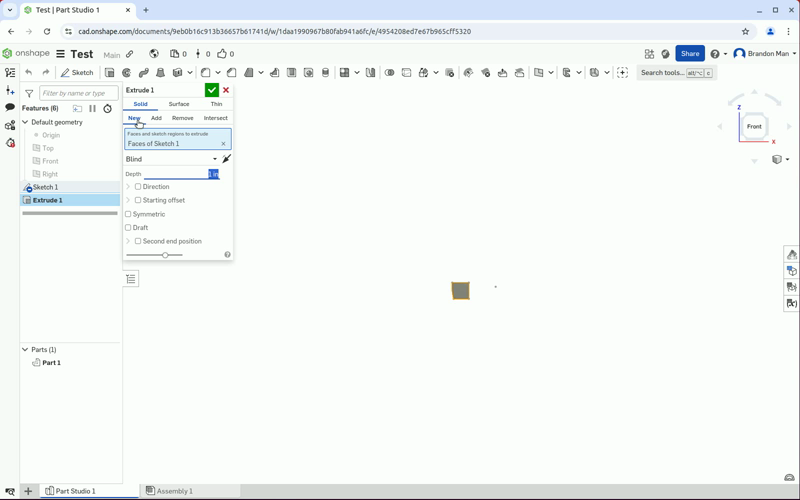
text(0.722)
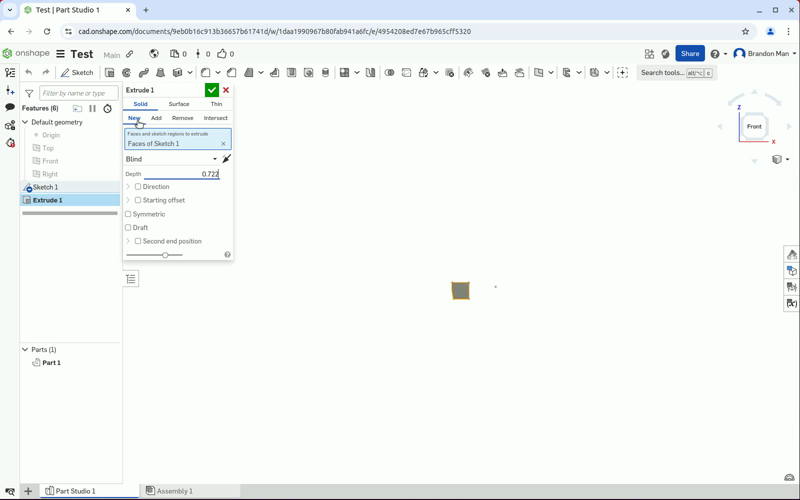
key(enter)
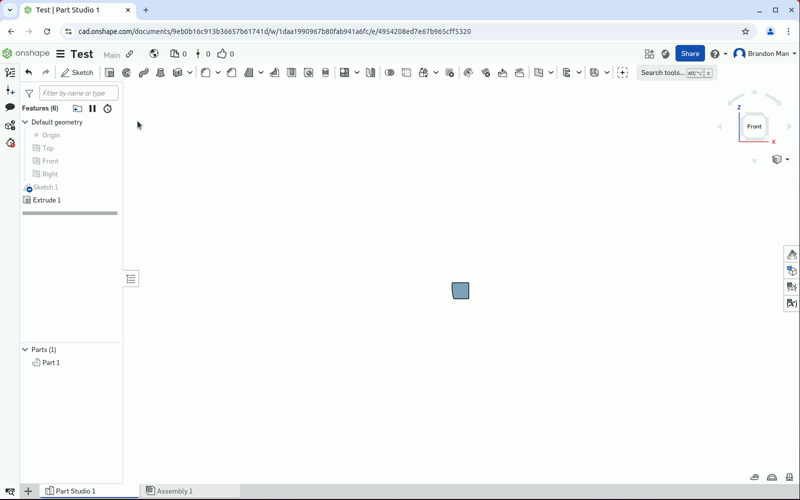
key(shift+h)
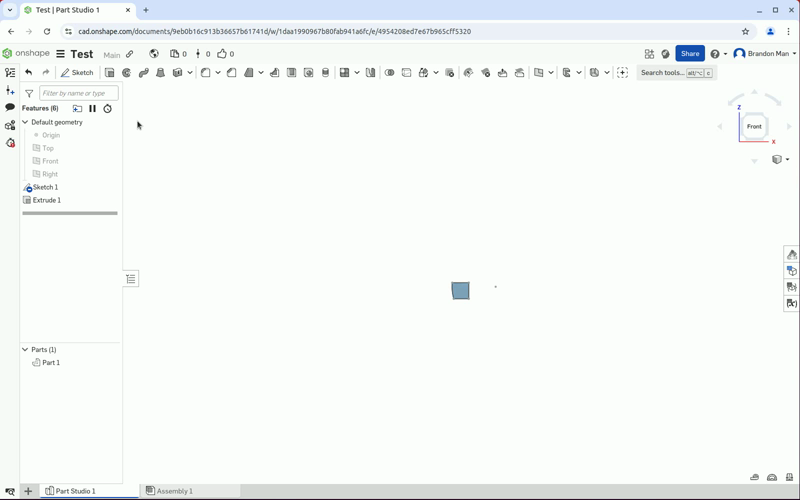
key(shift+h)
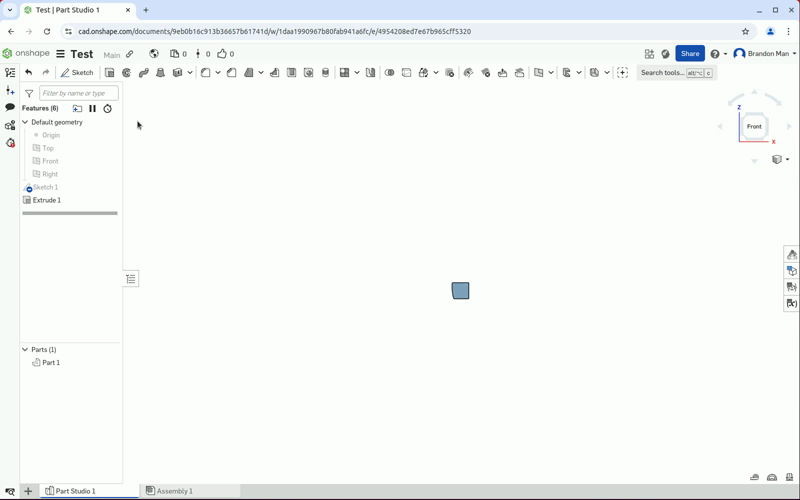
mouse_move(73, 189)
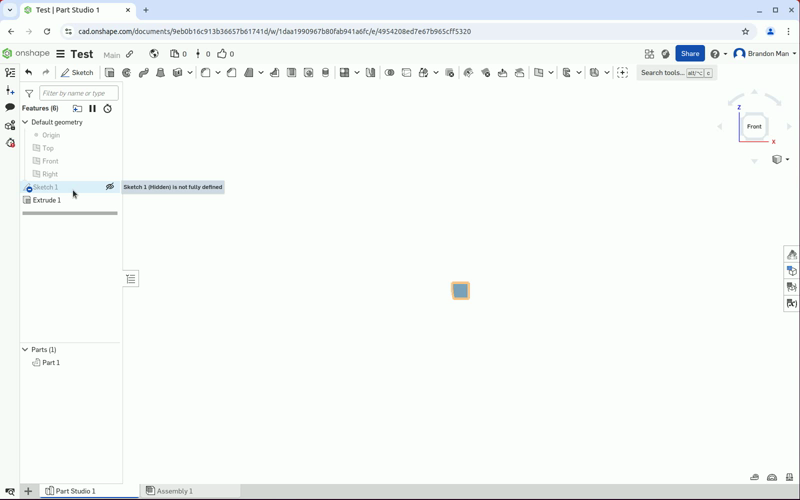
click(73, 189)
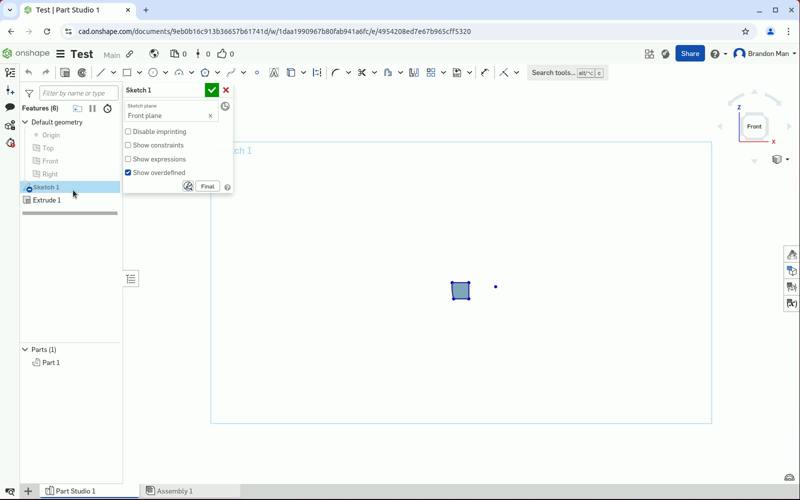
mouse_move(229, 92)
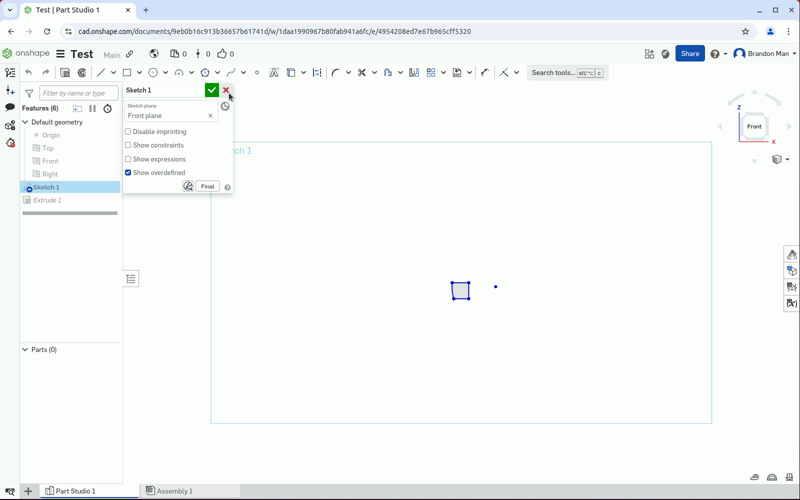
click(229, 92)
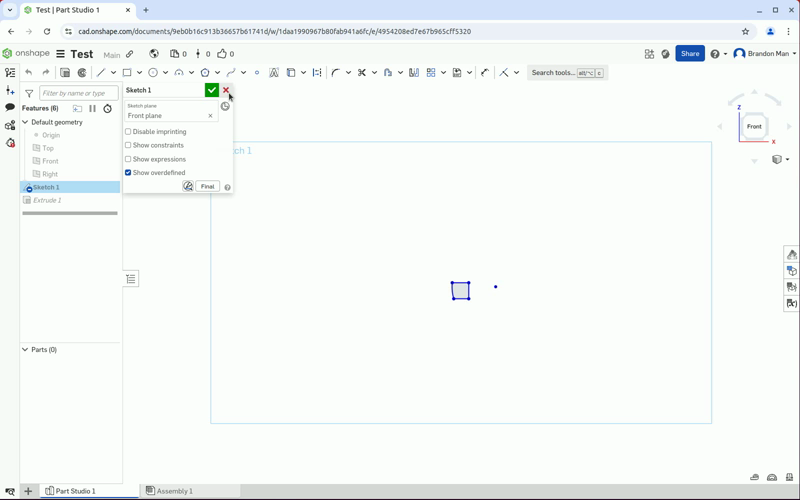
key(shift+s)
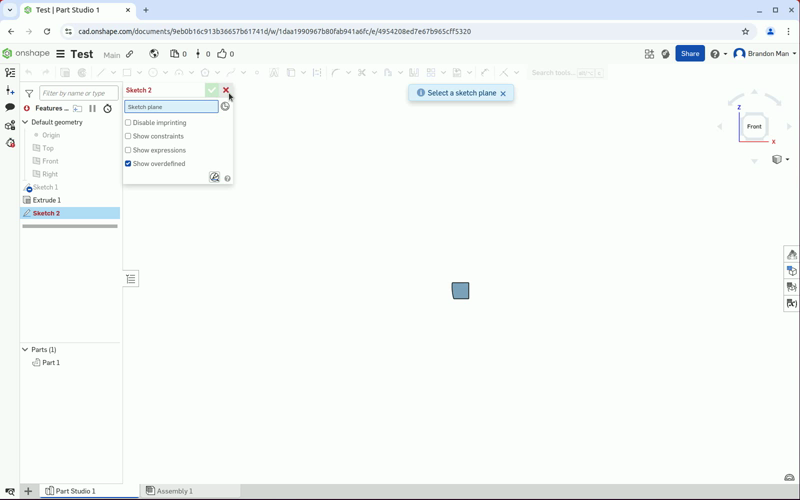
mouse_move(73, 163)
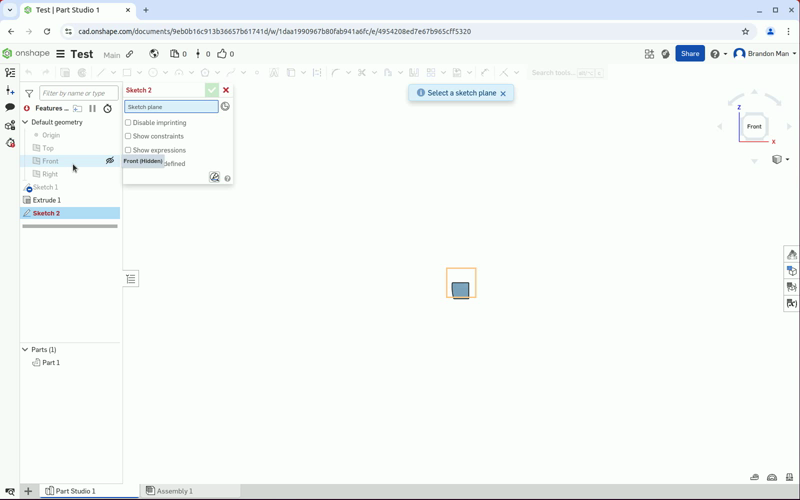
click(73, 163)
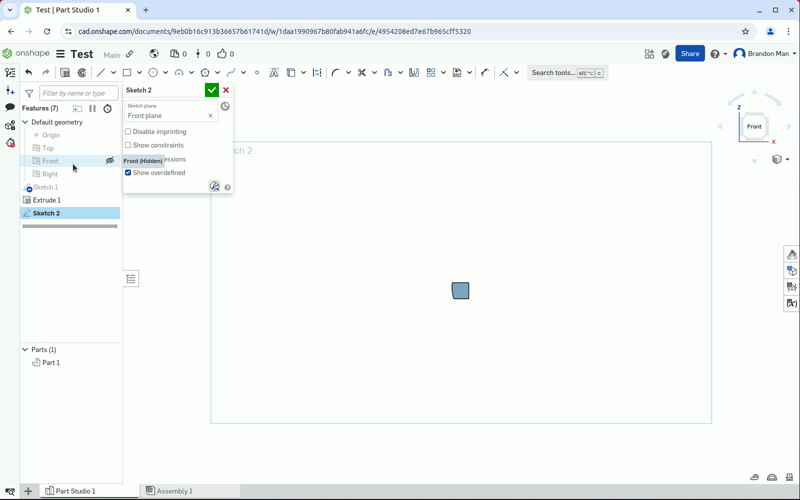
mouse_move(73, 352)
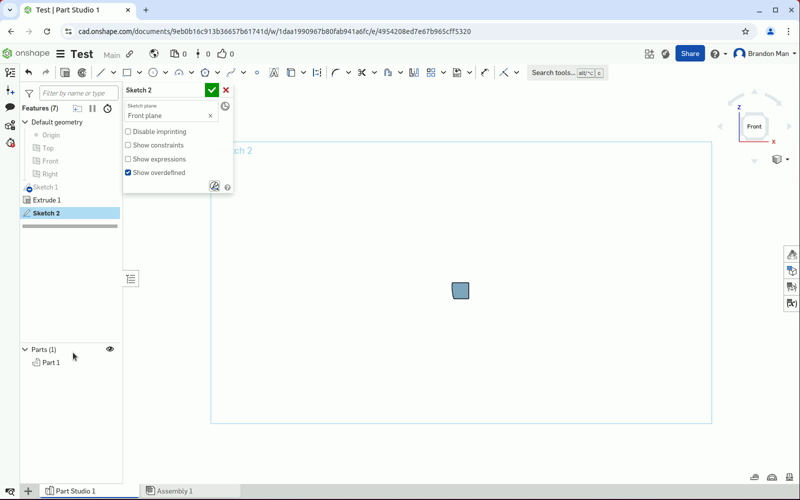
key(y)
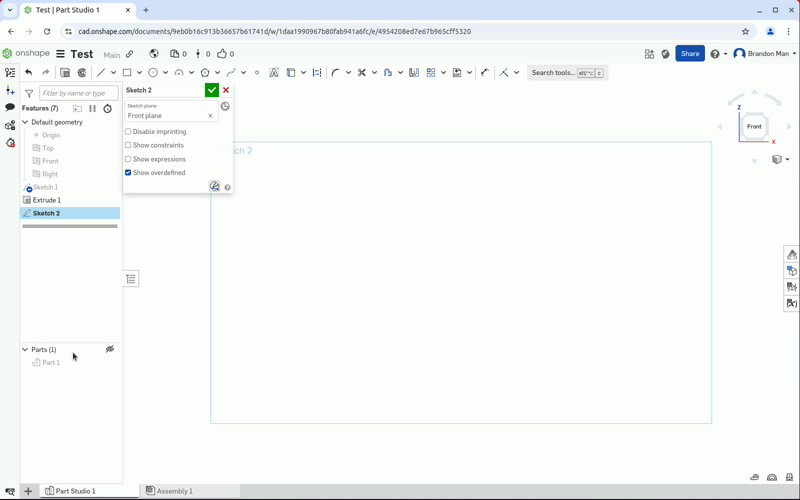
key(l)
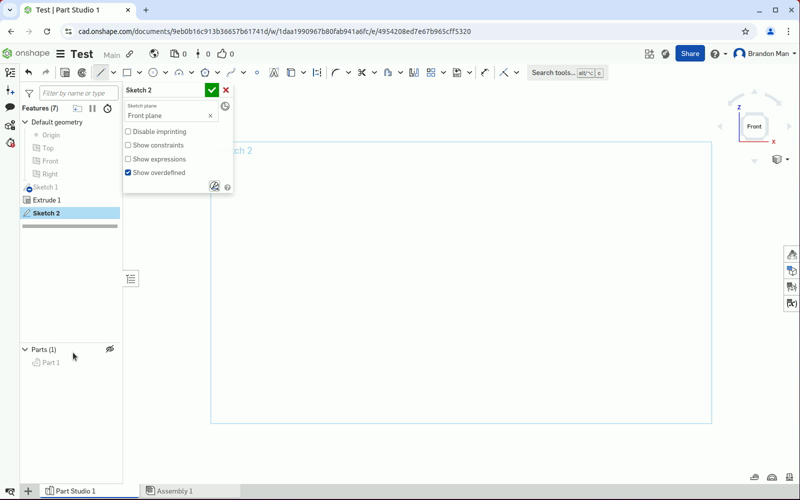
key_down(shift)
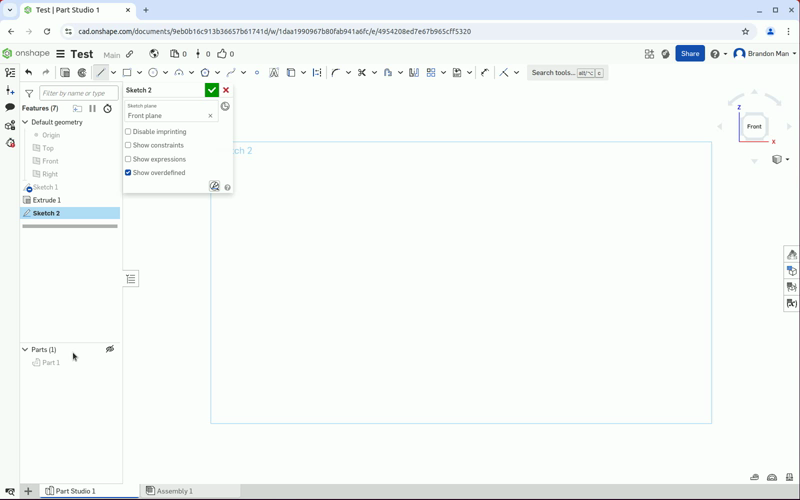
mouse_move(452, 282)
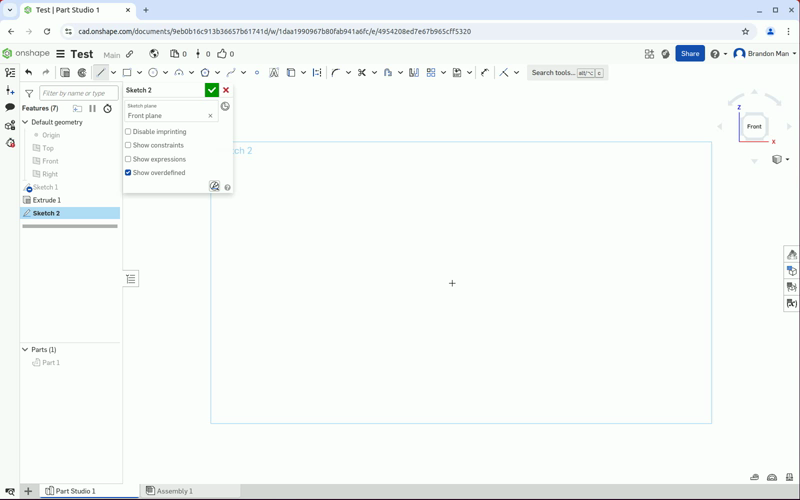
click(452, 282)
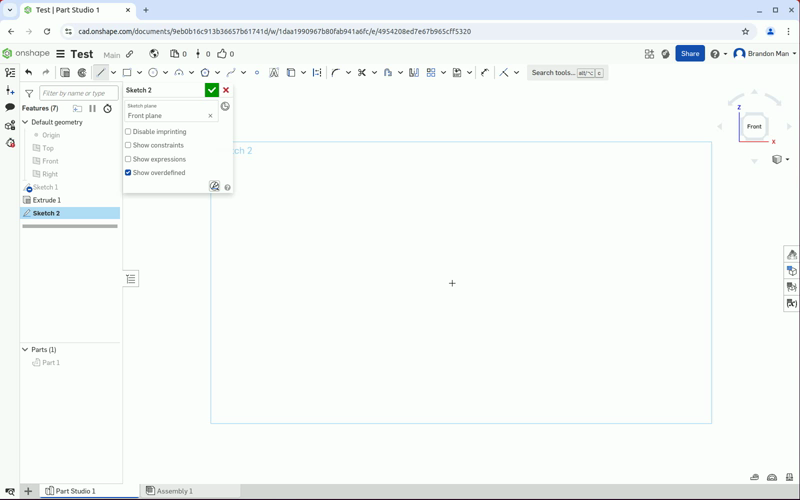
key_up(shift)
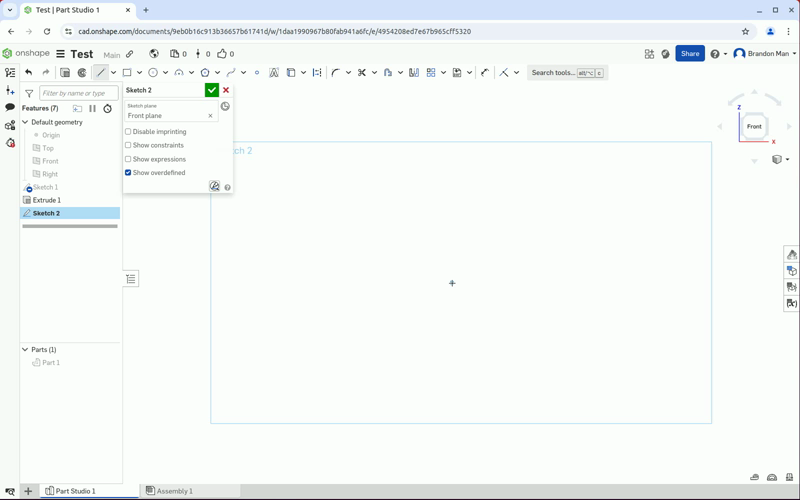
key_down(shift)
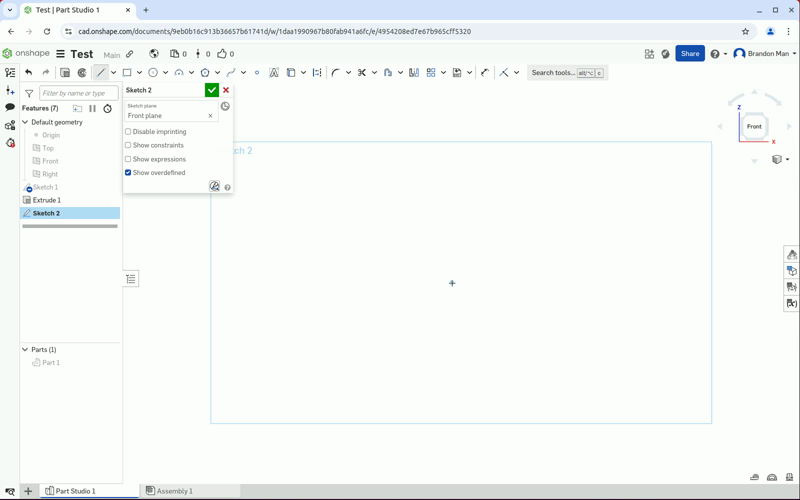
mouse_move(482, 282)
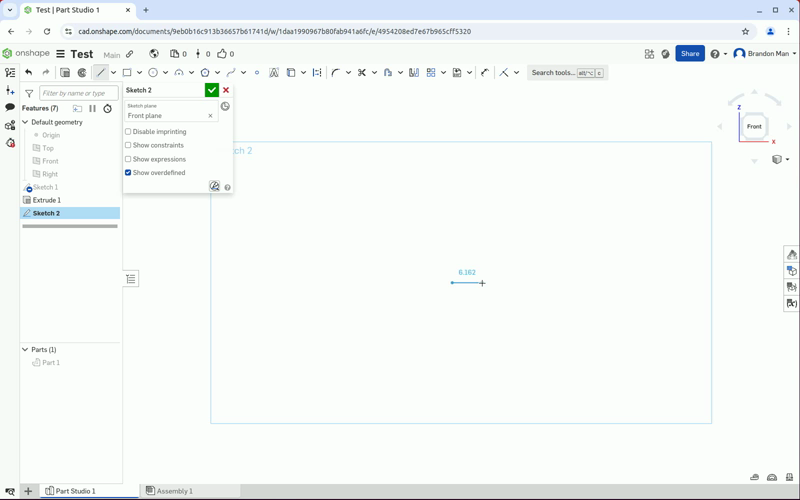
mouse_move(468, 282)
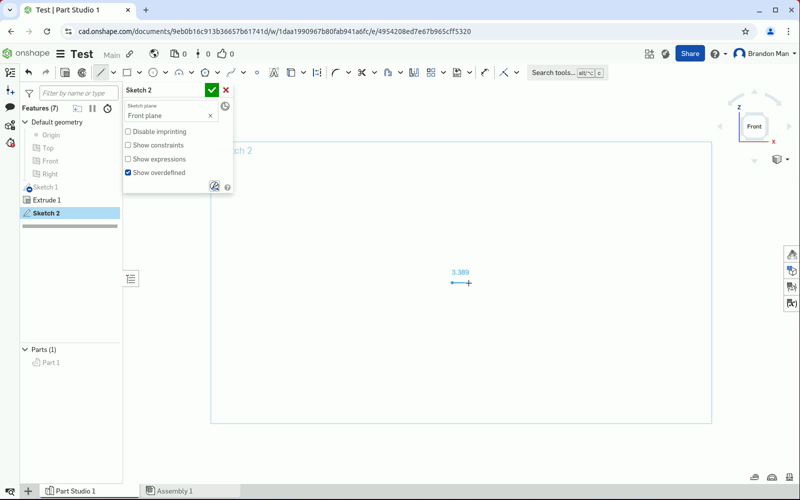
click(468, 282)
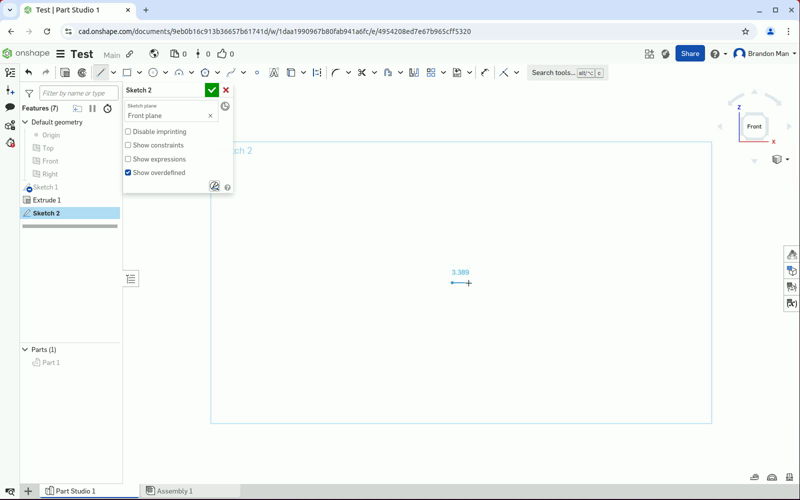
key_up(shift)
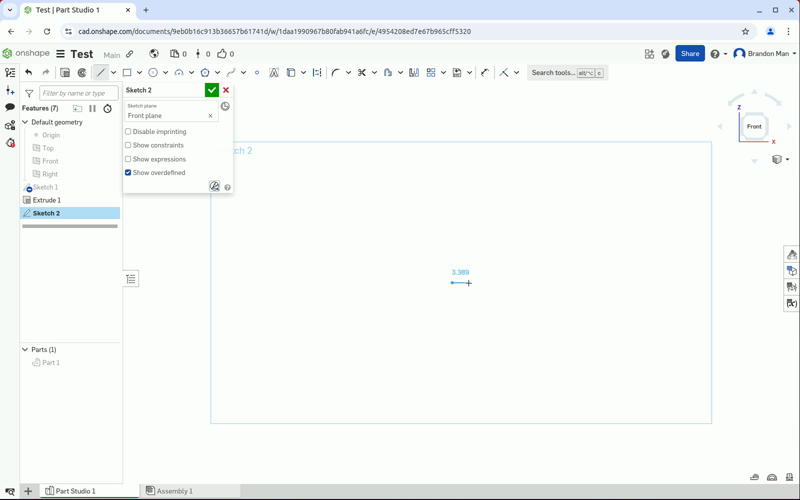
key_down(shift)
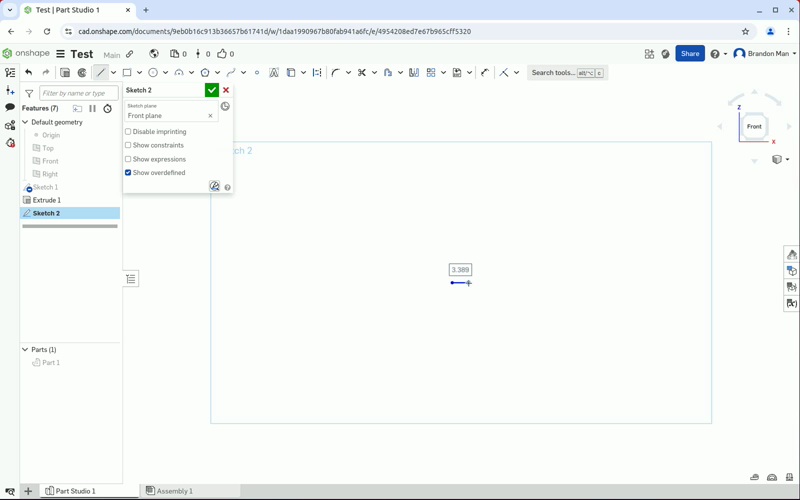
mouse_move(498, 282)
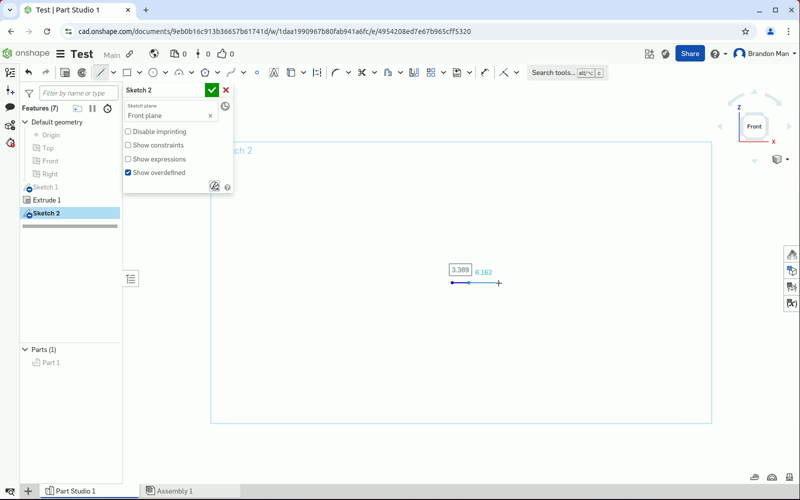
mouse_move(468, 267)
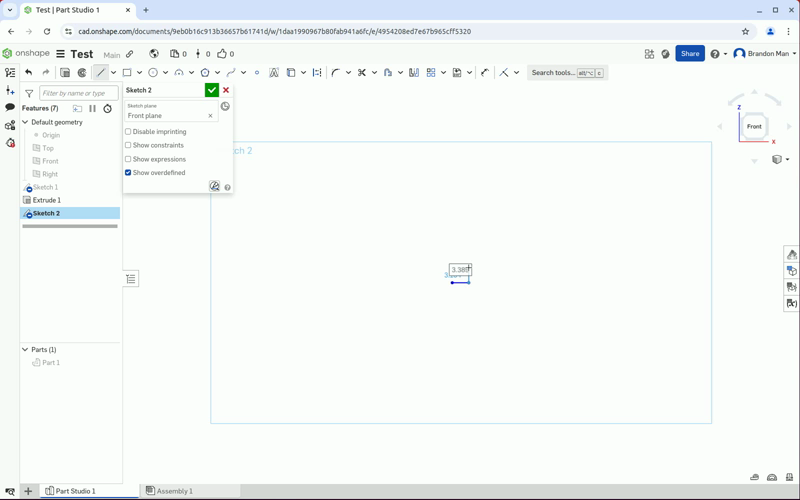
click(468, 267)
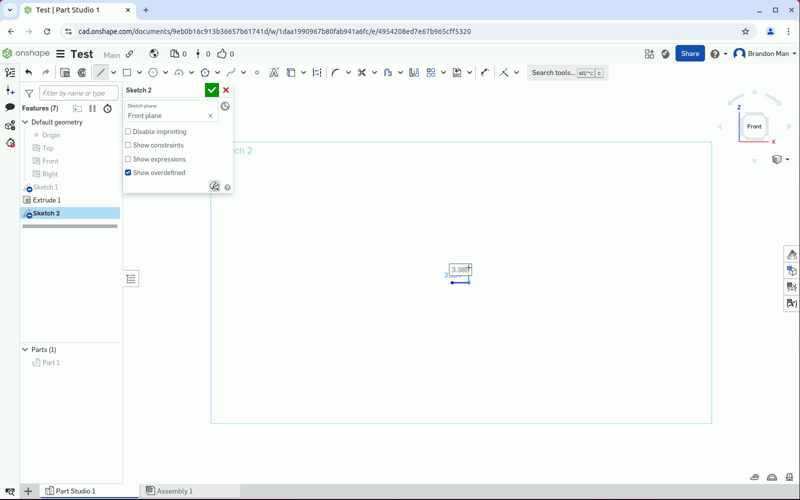
key_up(shift)
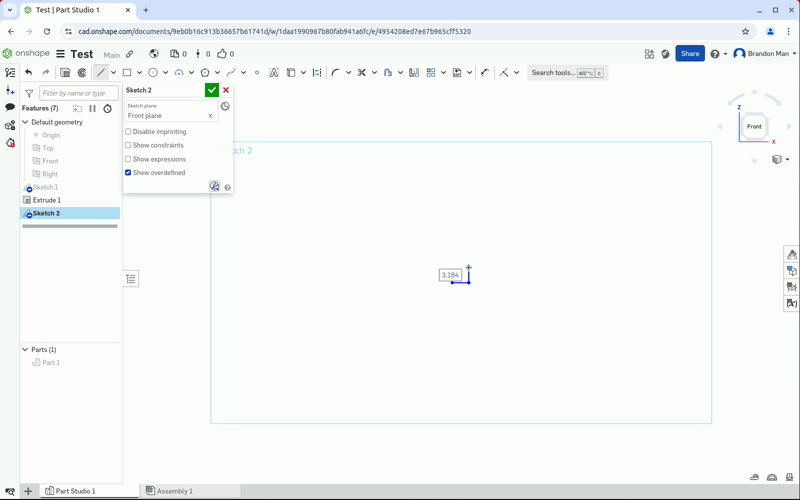
key_down(shift)
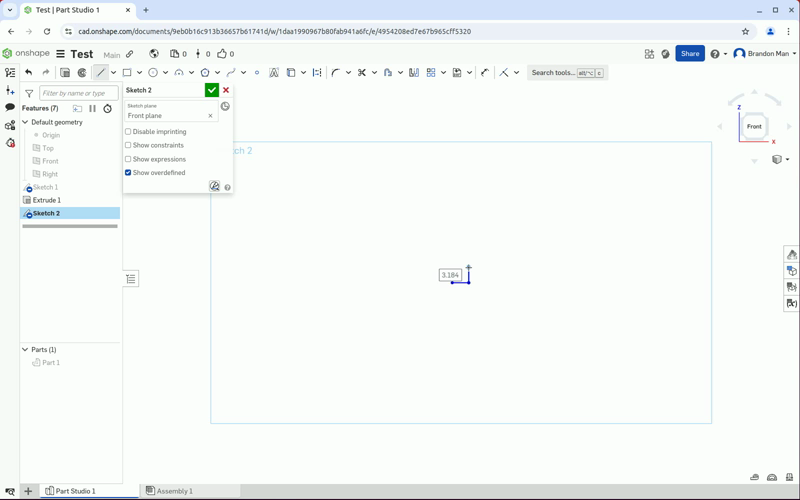
mouse_move(498, 267)
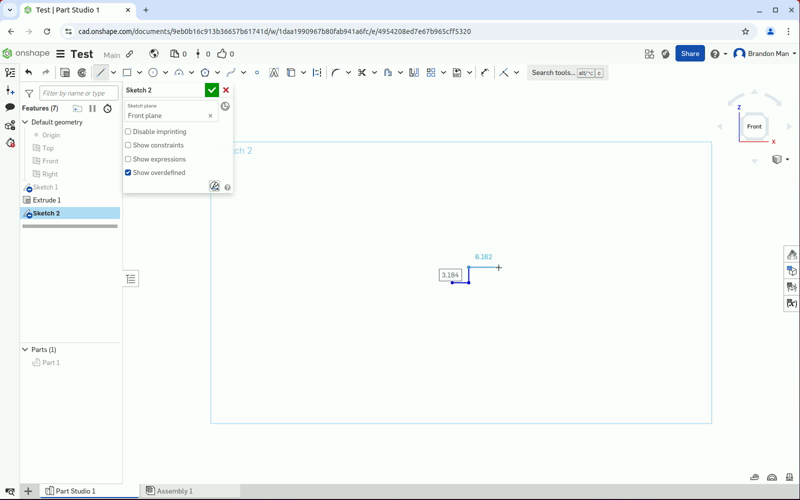
mouse_move(453, 267)
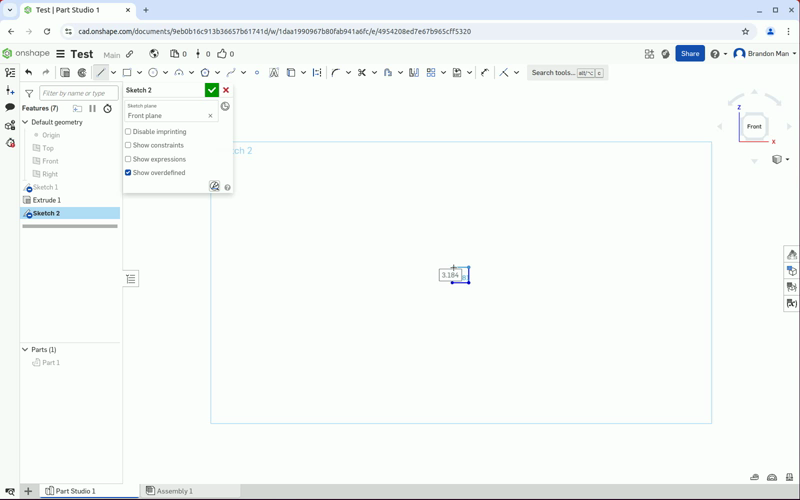
click(453, 267)
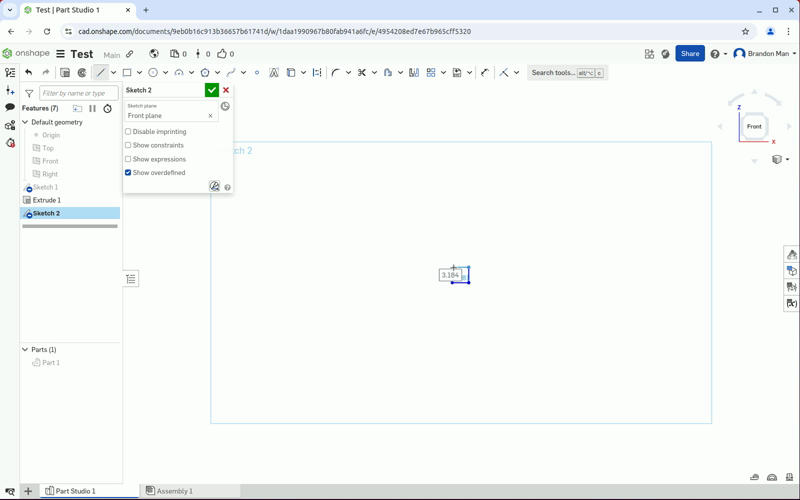
key_up(shift)
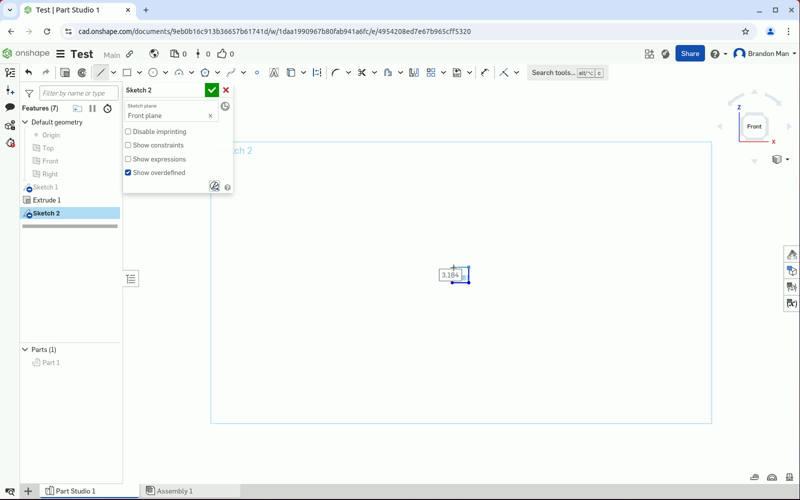
key(esc)
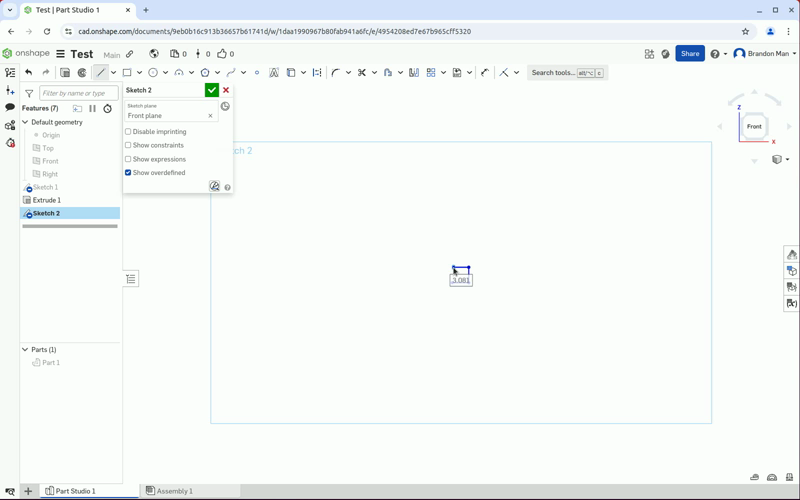
key(a)
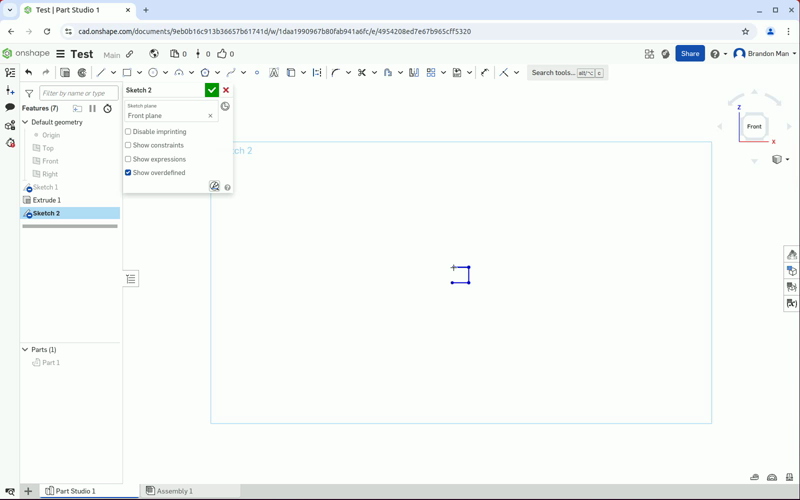
mouse_move(453, 267)
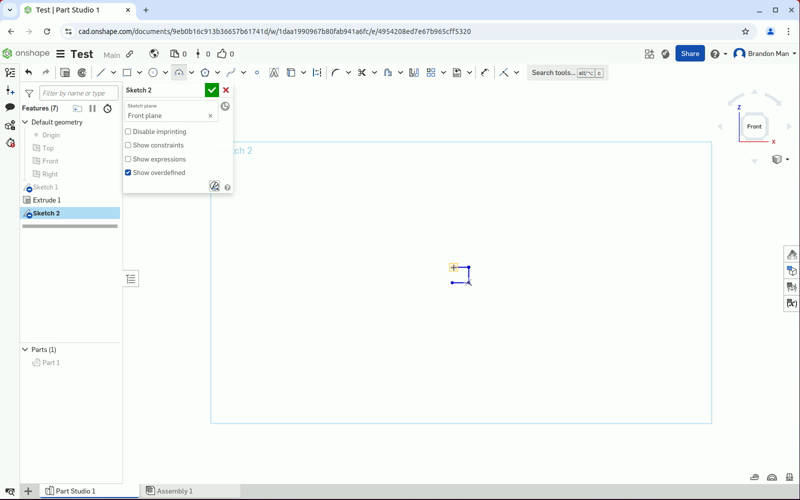
click(453, 267)
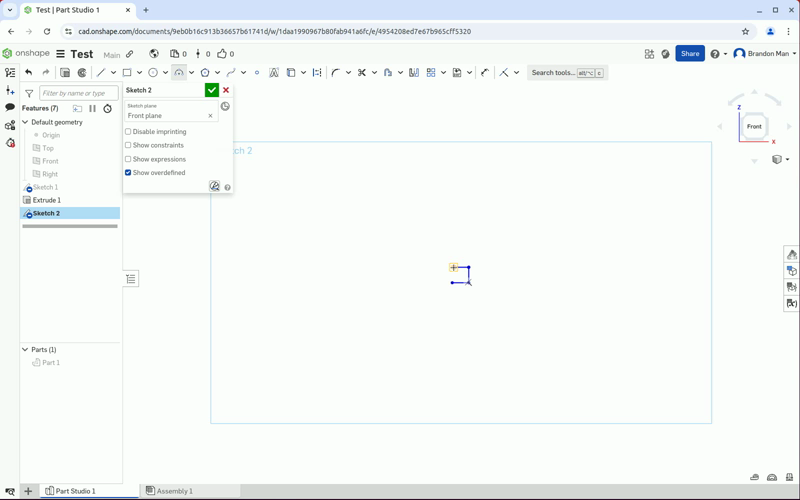
mouse_move(452, 282)
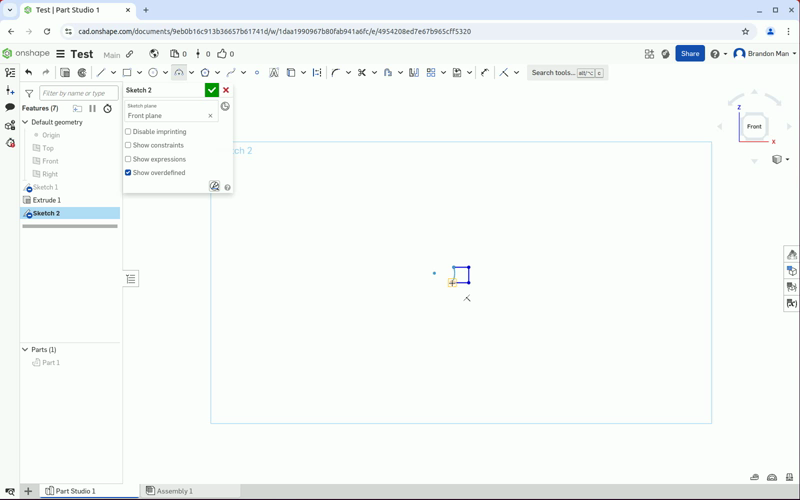
click(452, 282)
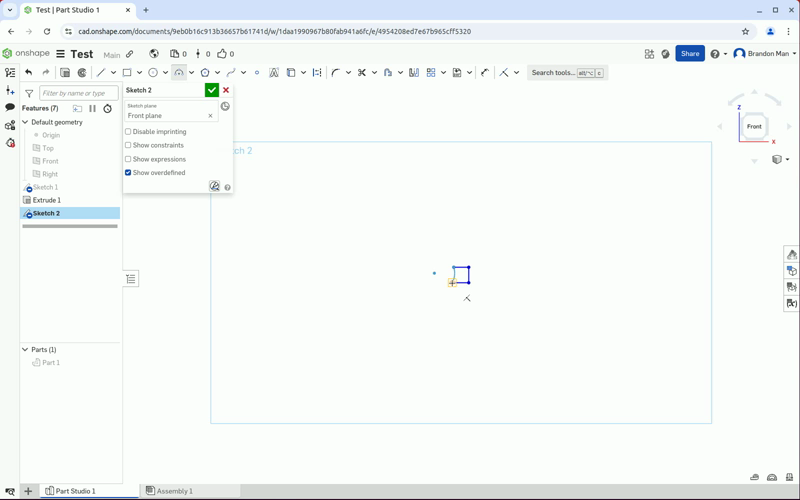
key_down(shift)
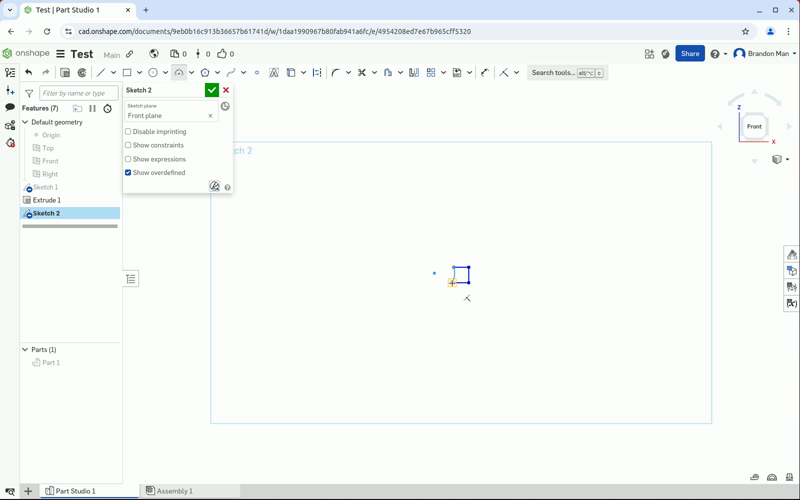
mouse_move(452, 275)
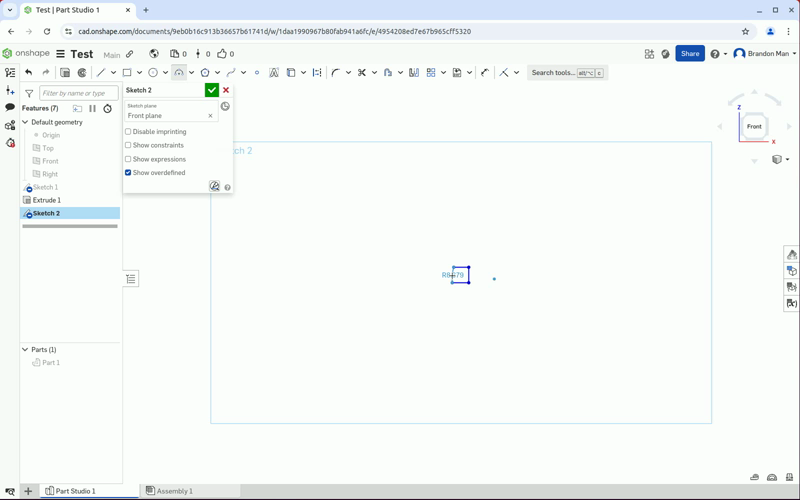
click(452, 275)
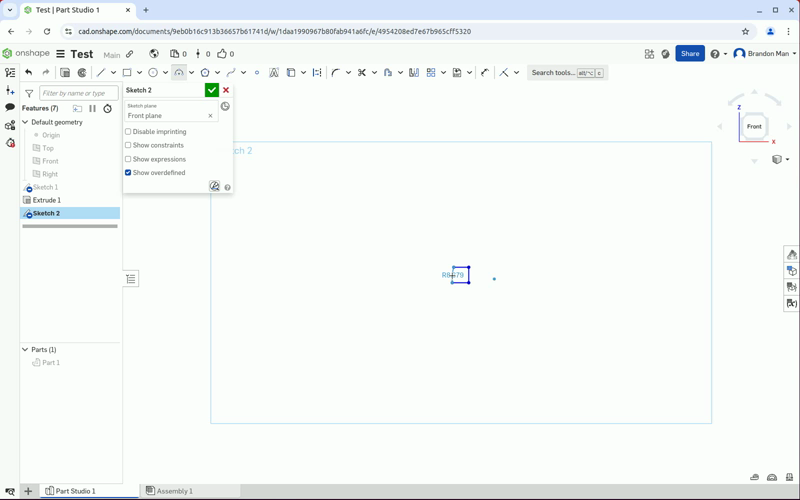
key_up(shift)
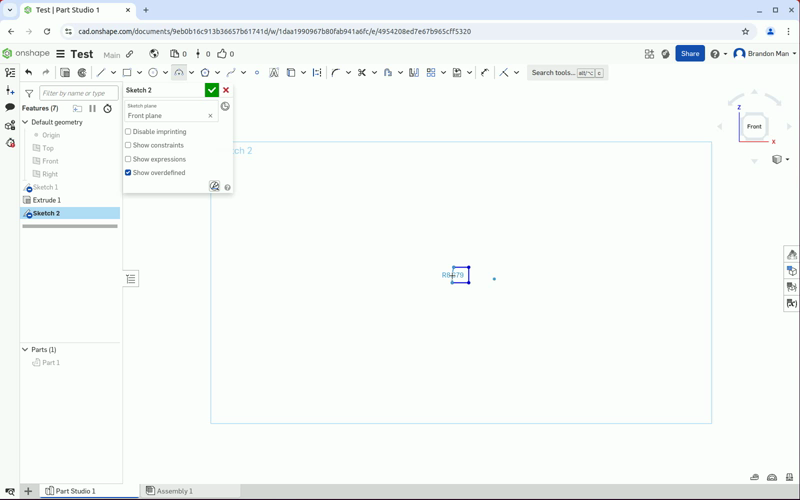
key(esc)
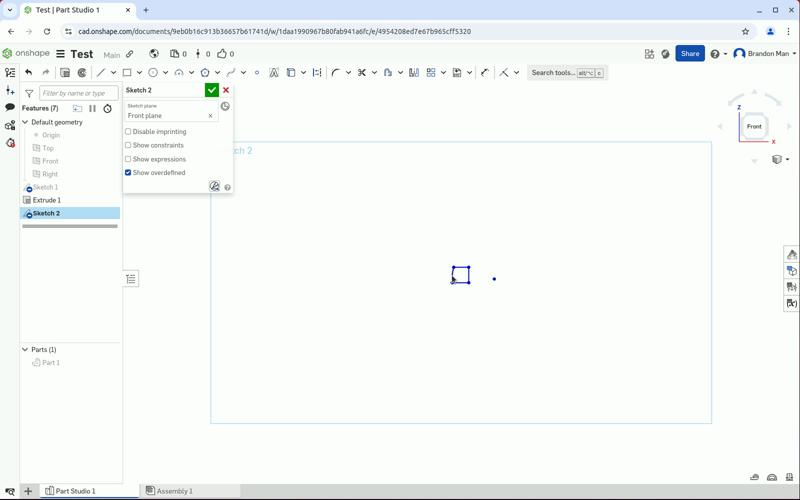
mouse_move(468, 275)
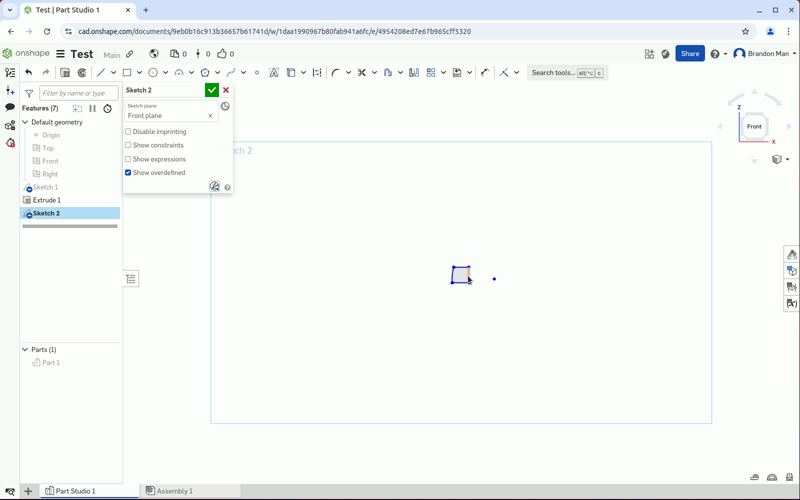
scroll(6)
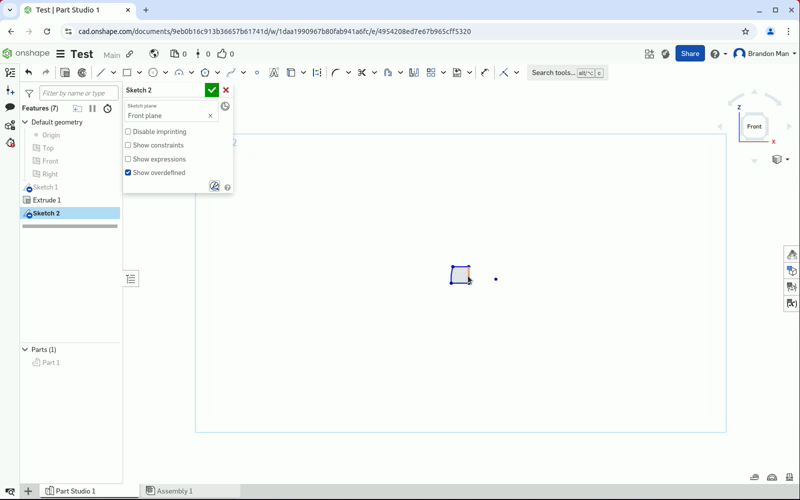
scroll(6)
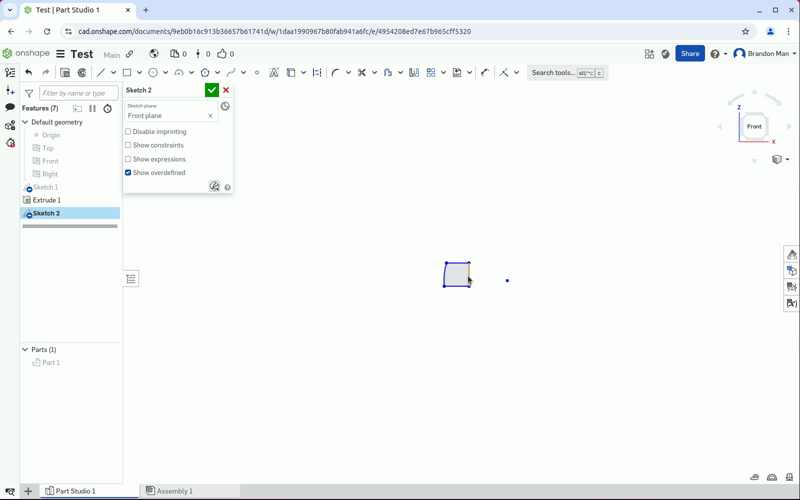
scroll(6)
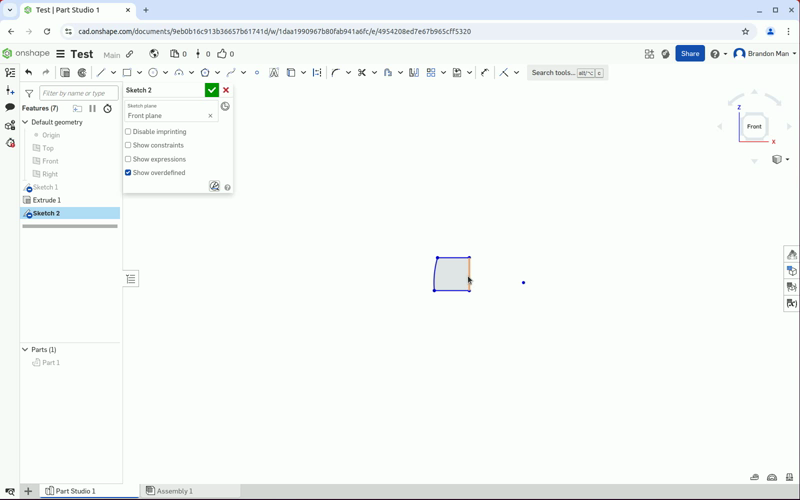
scroll(6)
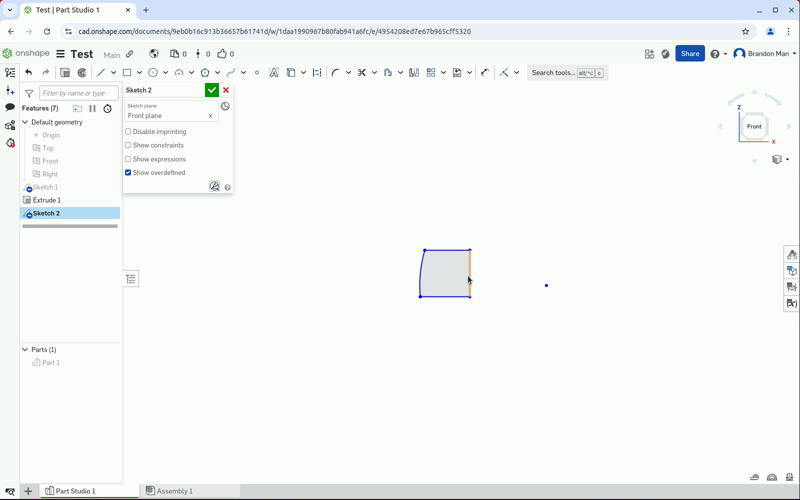
scroll(6)
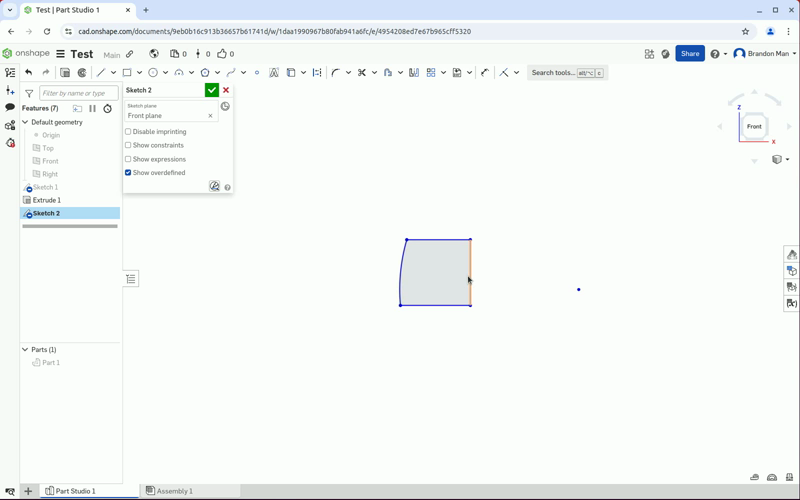
scroll(6)
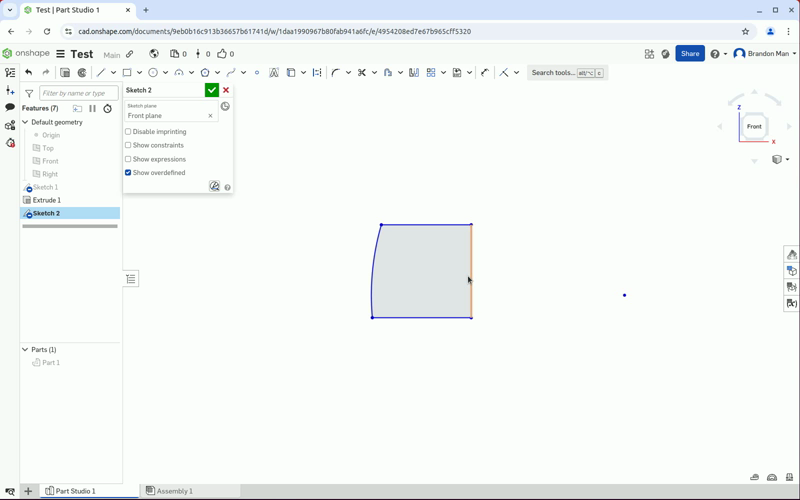
scroll(6)
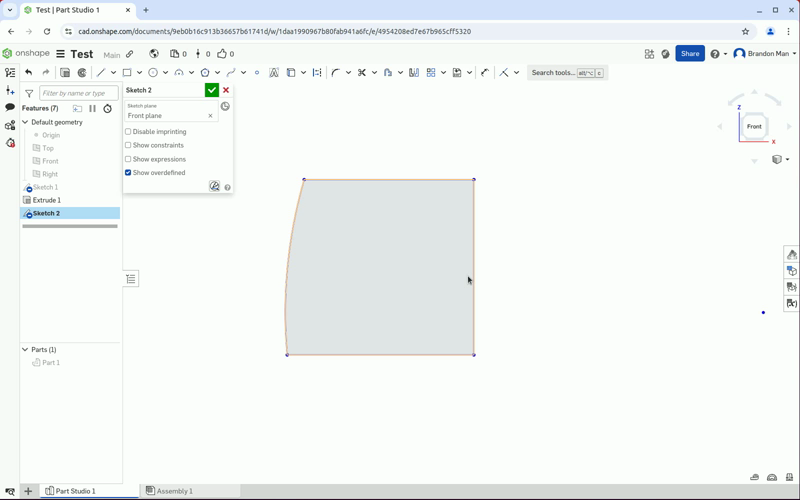
click(468, 275)
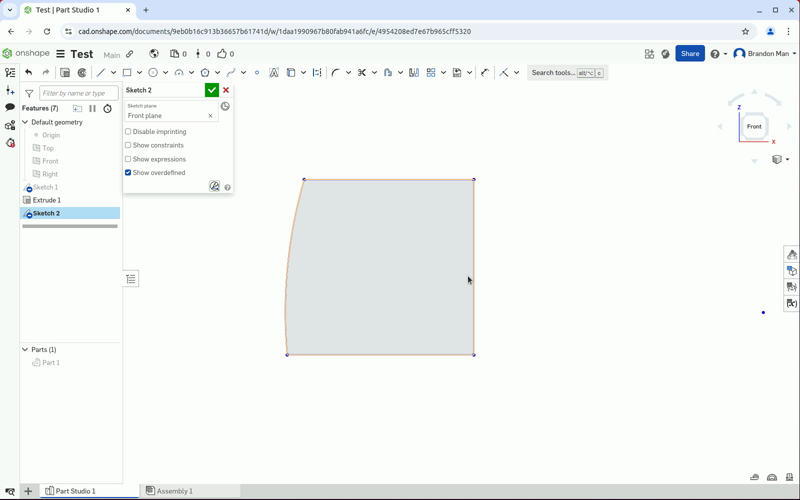
scroll(-6)
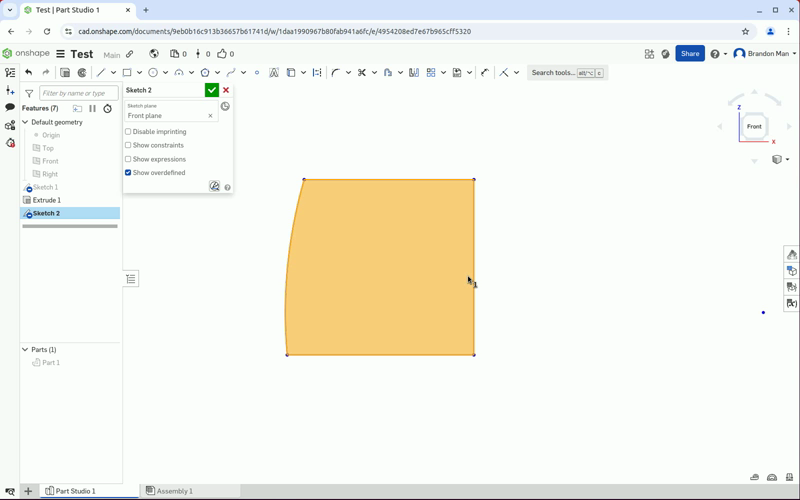
scroll(-6)
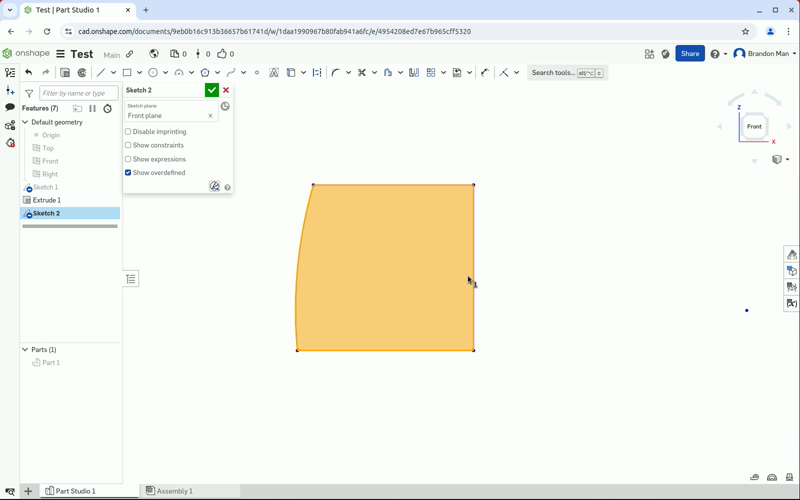
scroll(-6)
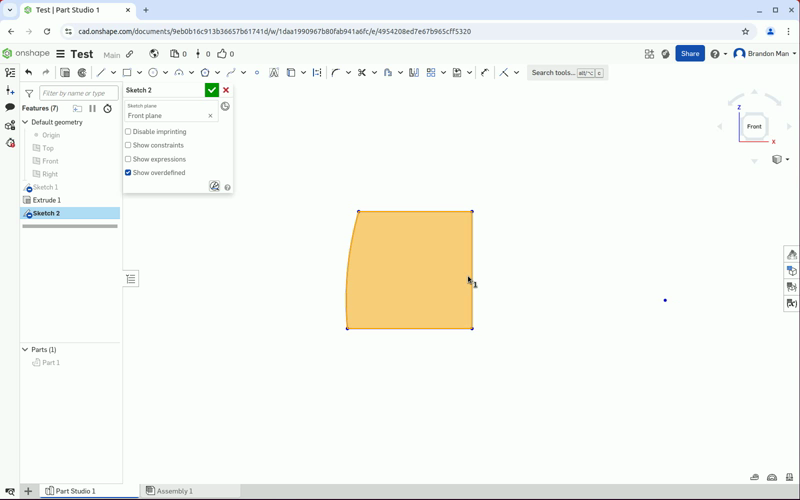
scroll(-6)
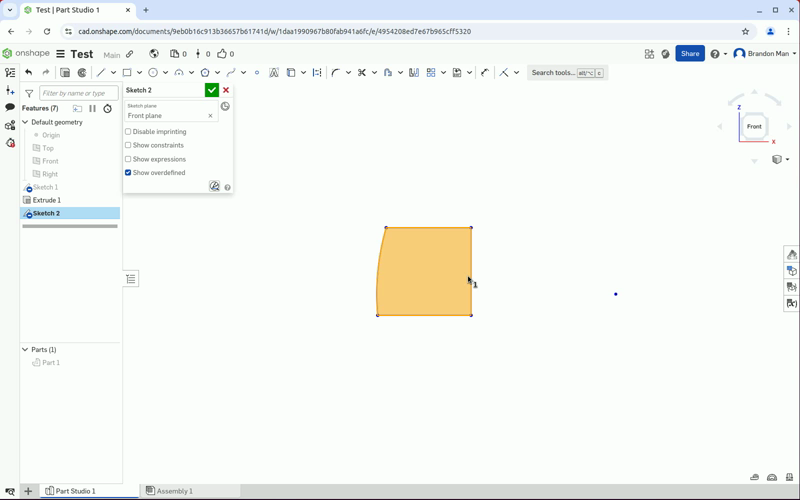
scroll(-6)
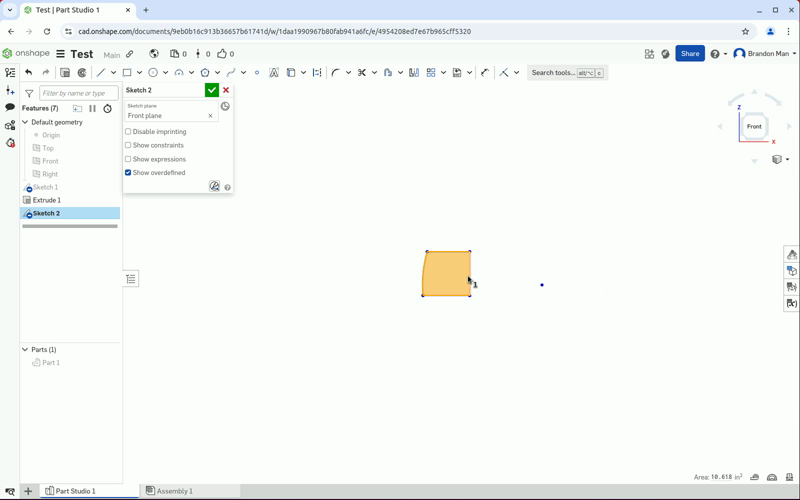
scroll(-6)
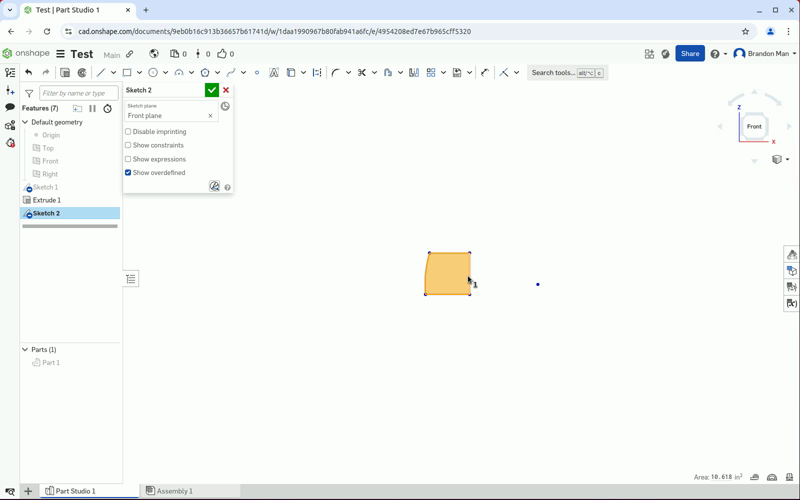
scroll(-6)
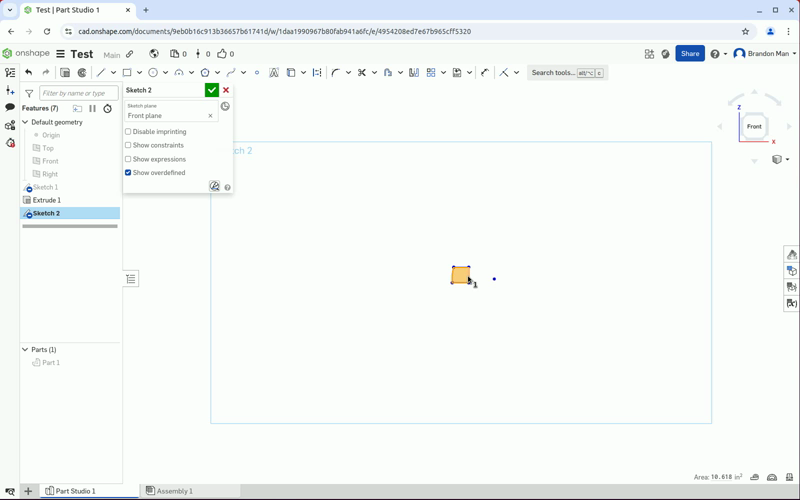
mouse_move(73, 352)
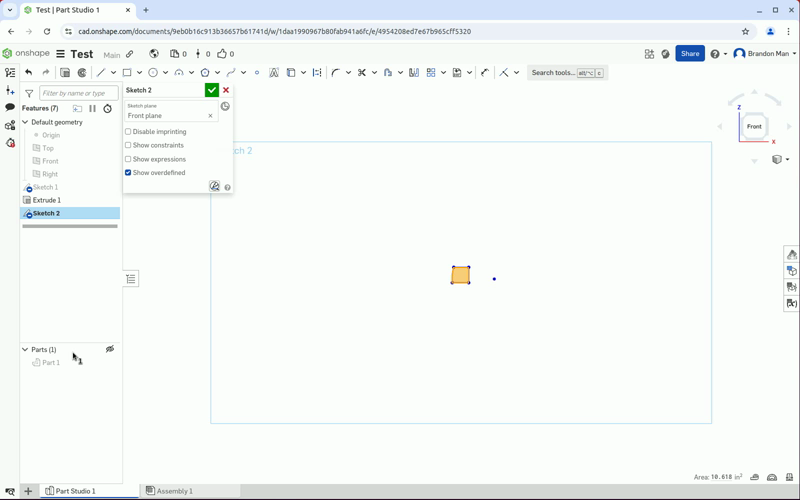
key(shift+y)
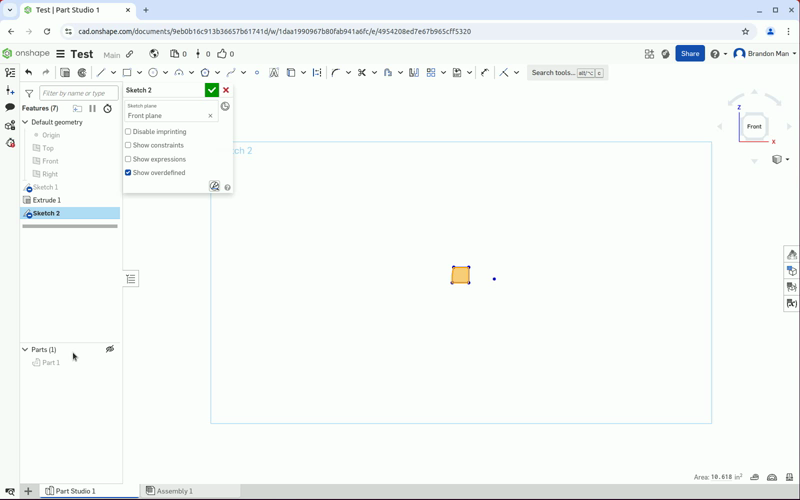
key(shift+e)
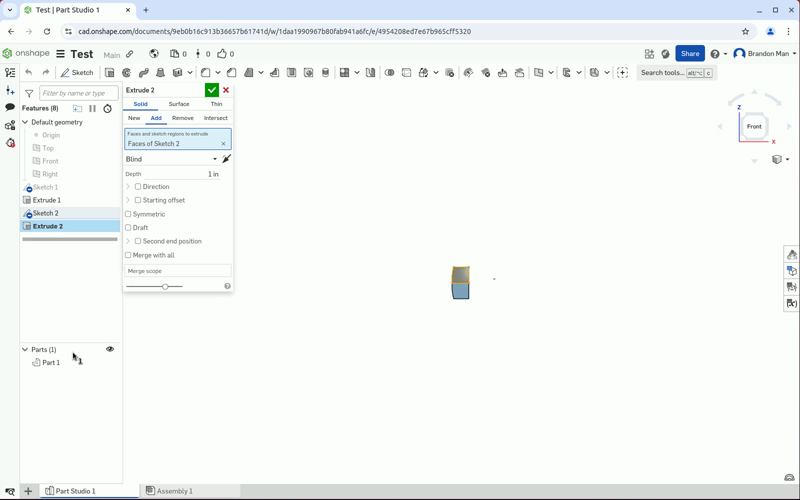
mouse_move(143, 106)
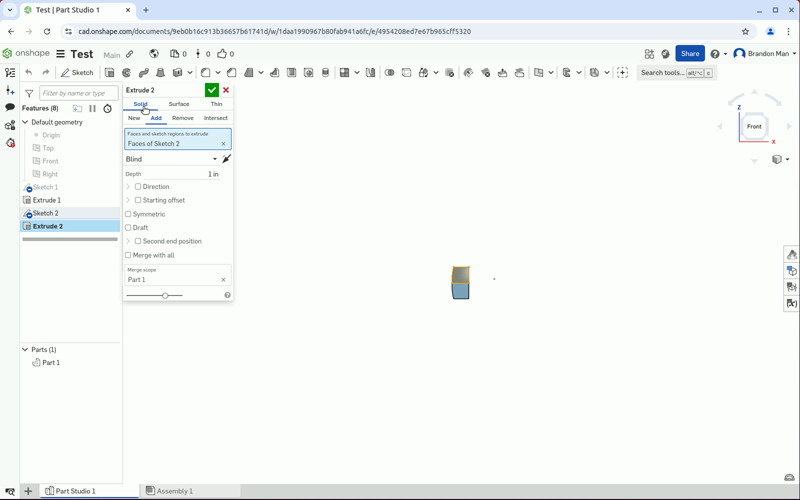
click(143, 106)
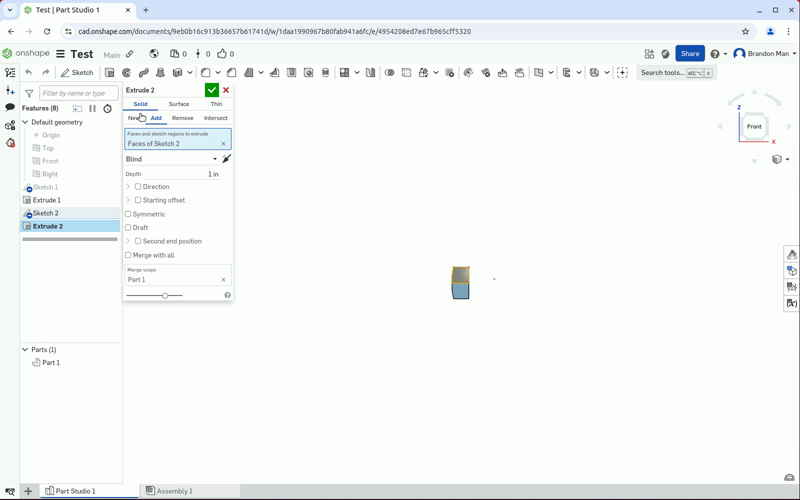
mouse_move(137, 120)
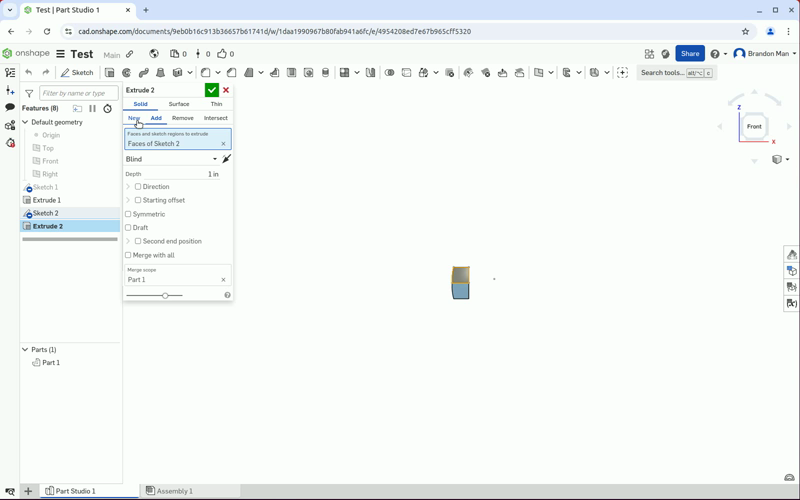
click(137, 120)
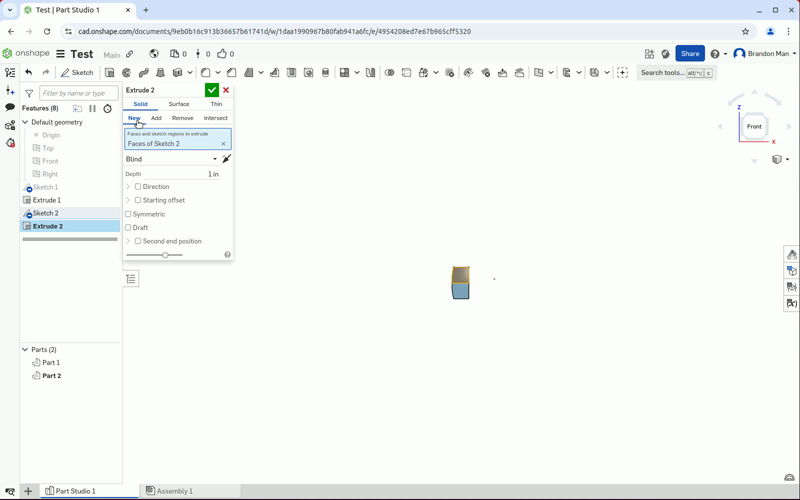
key(tab, 4)
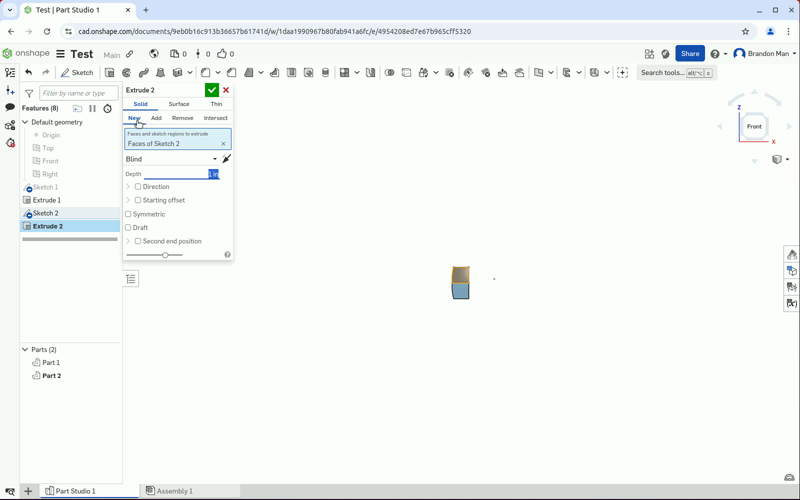
text(0.722)
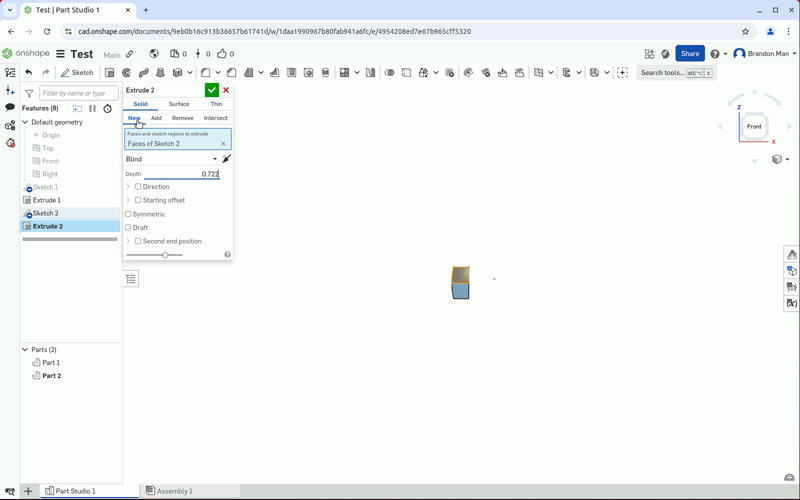
key(enter)
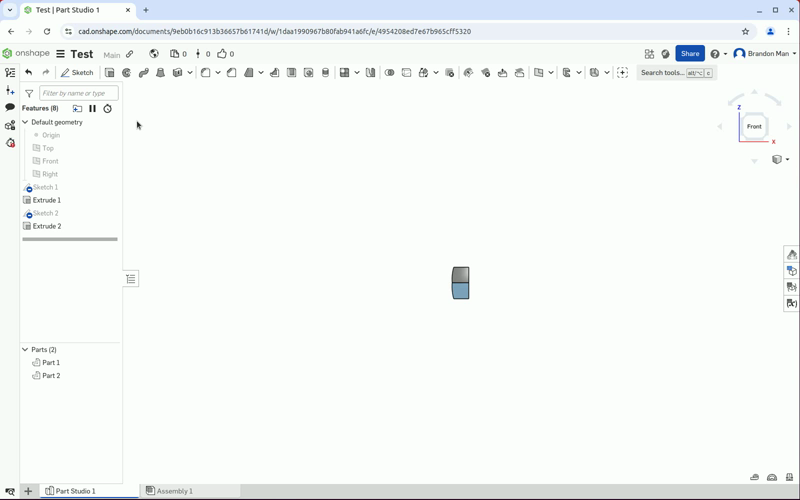
key(shift+h)
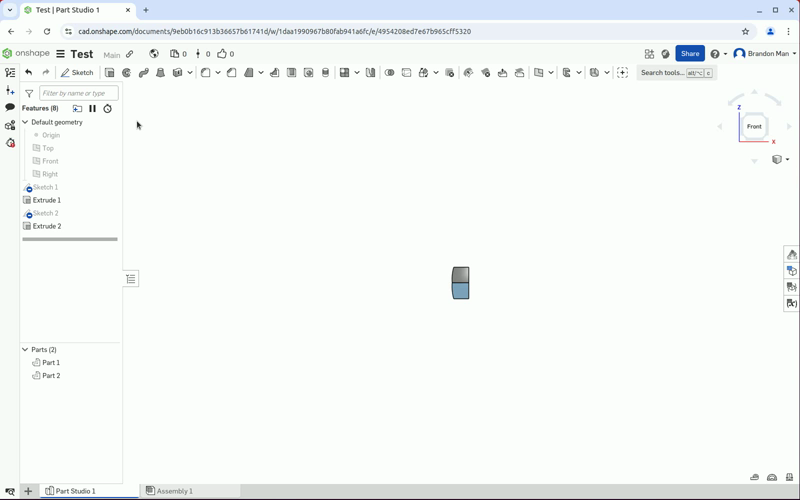
key(shift+h)
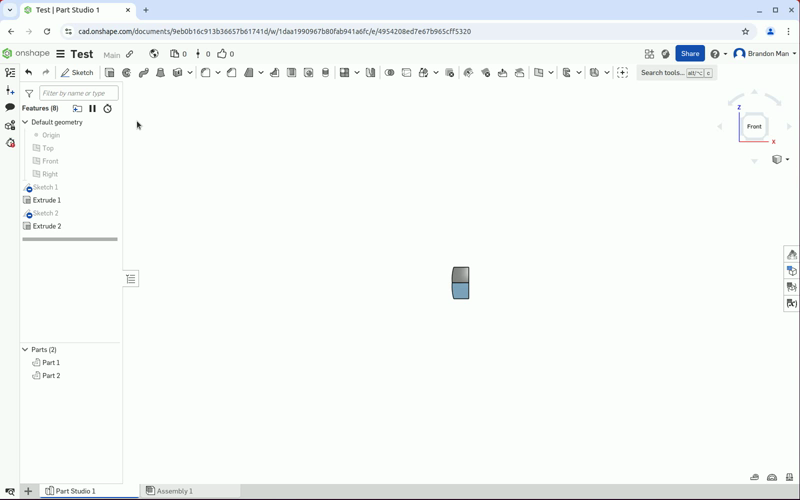
mouse_move(73, 189)
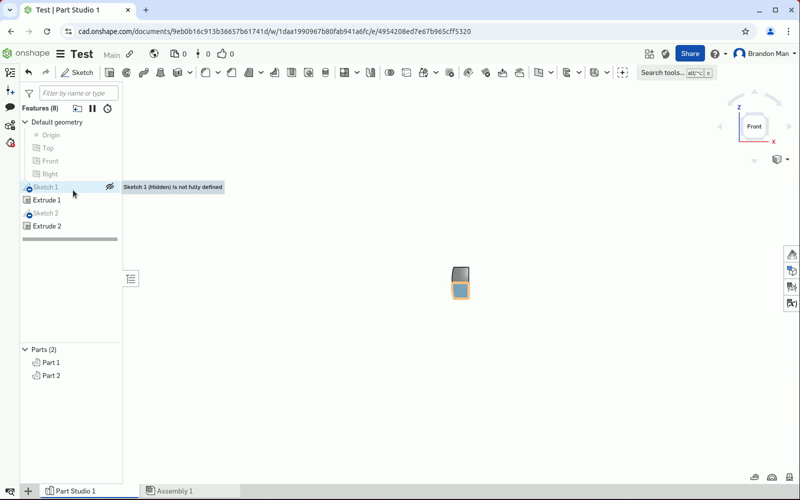
click(73, 189)
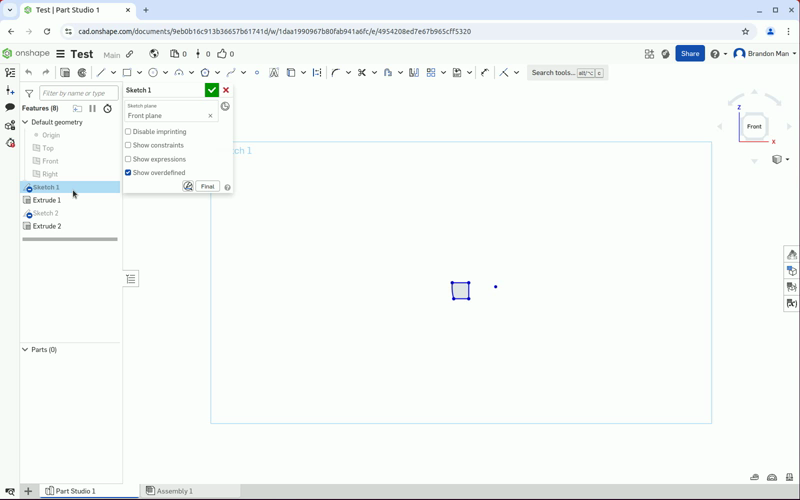
mouse_move(229, 92)
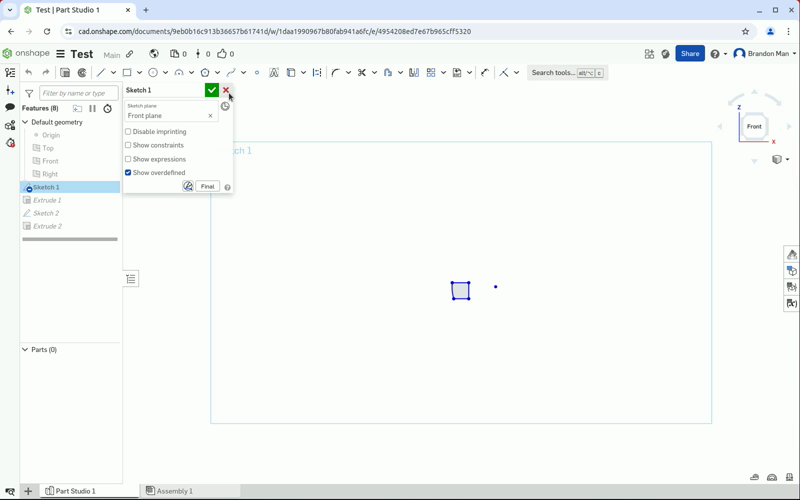
click(229, 92)
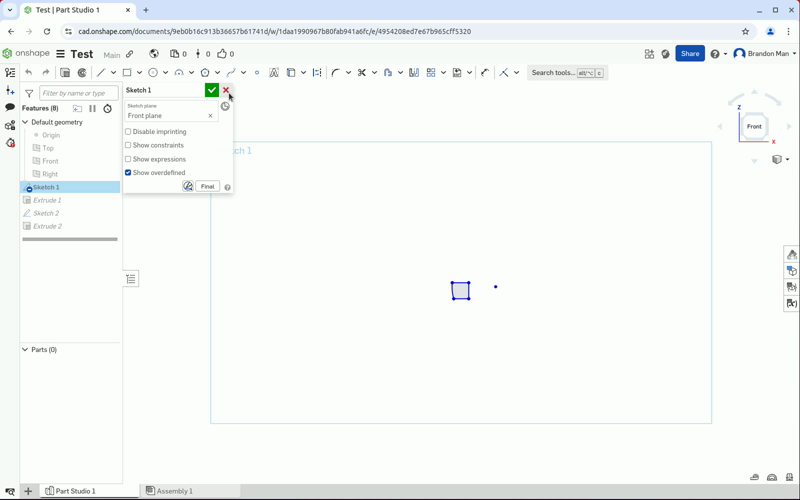
key(shift+s)
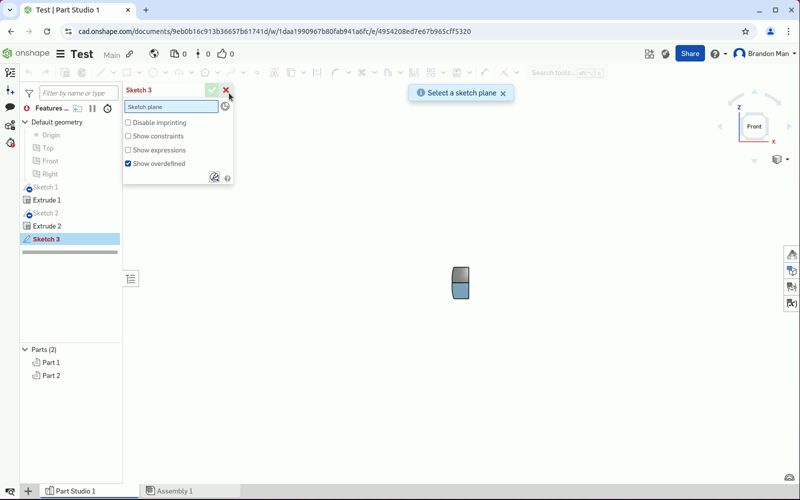
mouse_move(73, 163)
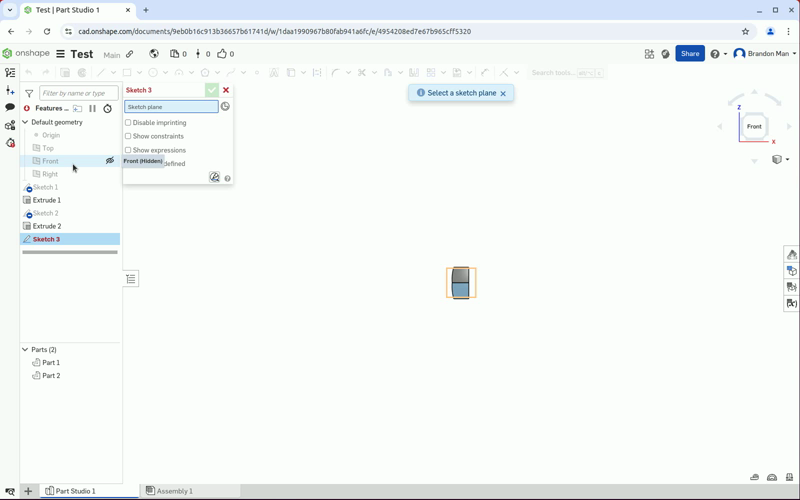
click(73, 163)
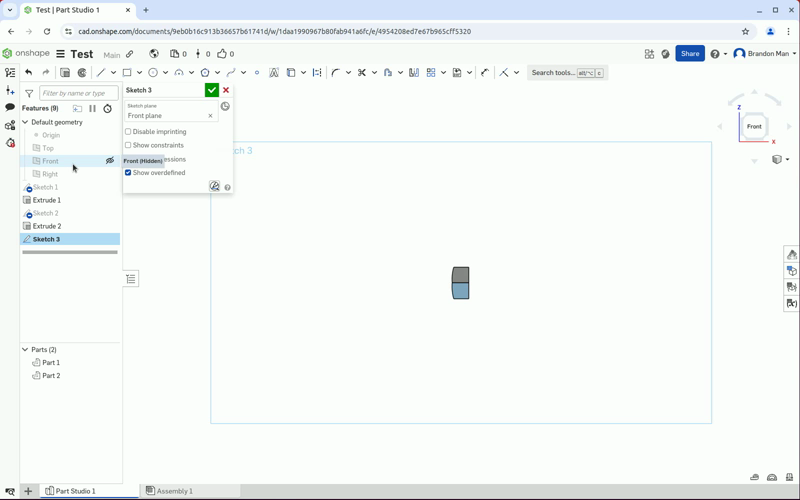
mouse_move(73, 352)
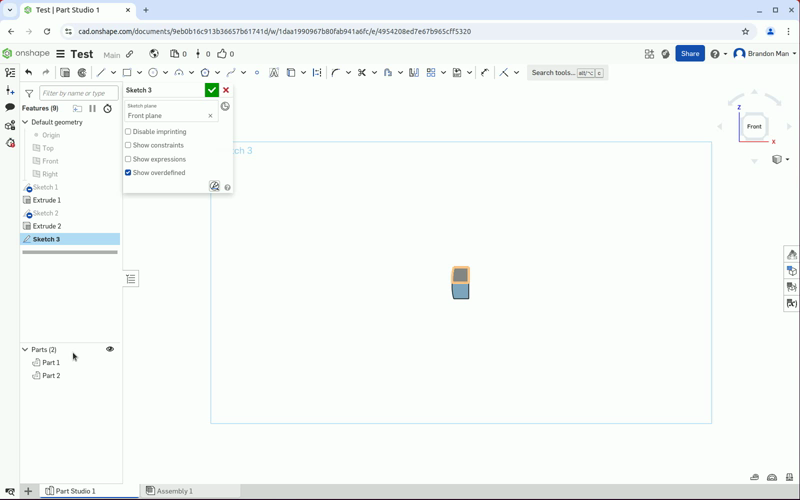
key(y)
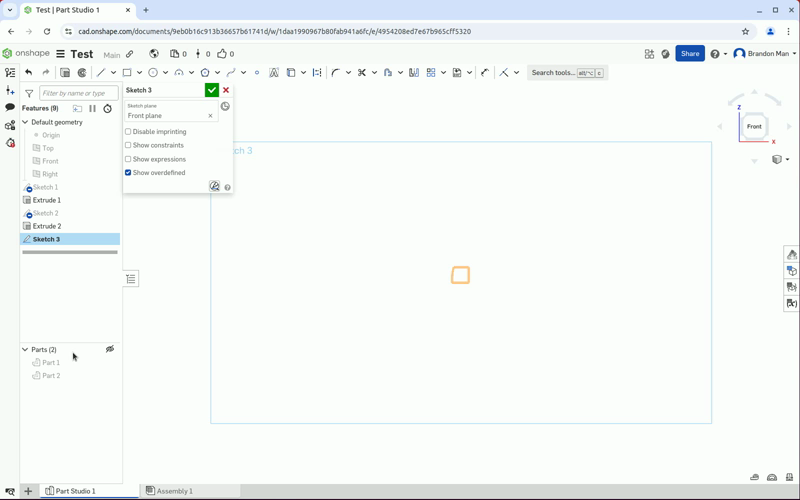
key(l)
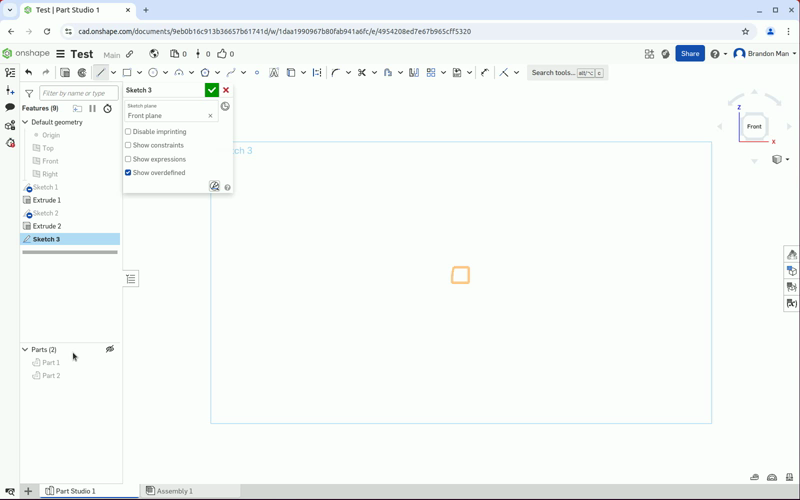
key_down(shift)
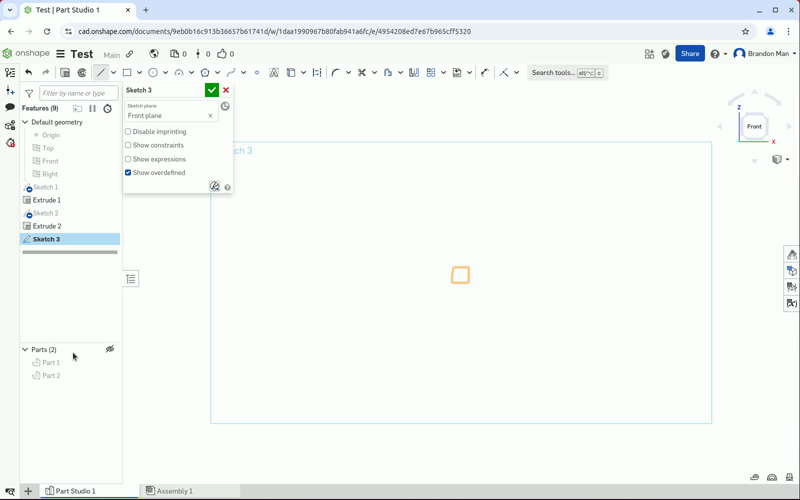
mouse_move(551, 288)
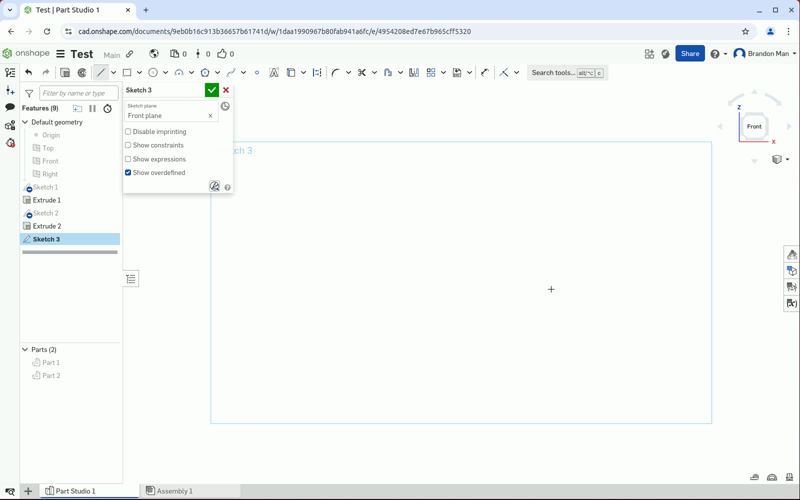
click(551, 288)
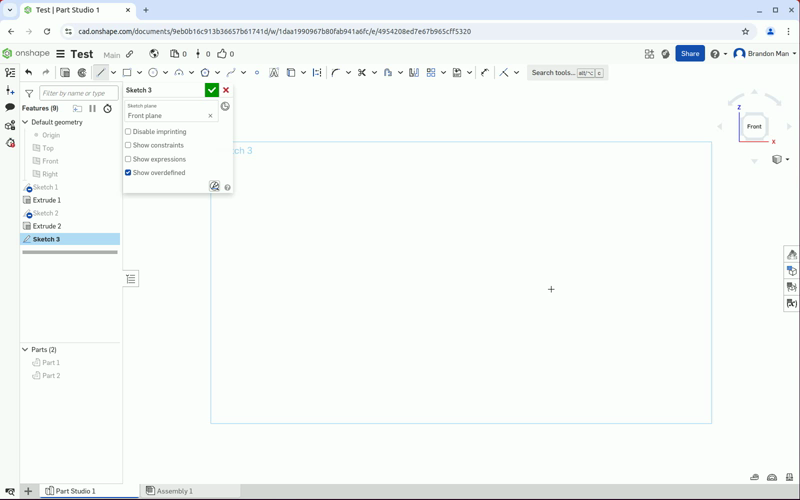
key_up(shift)
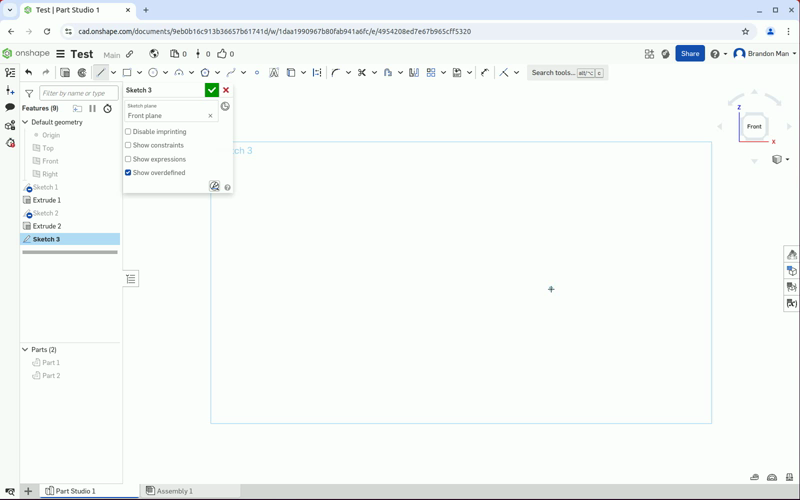
key_down(shift)
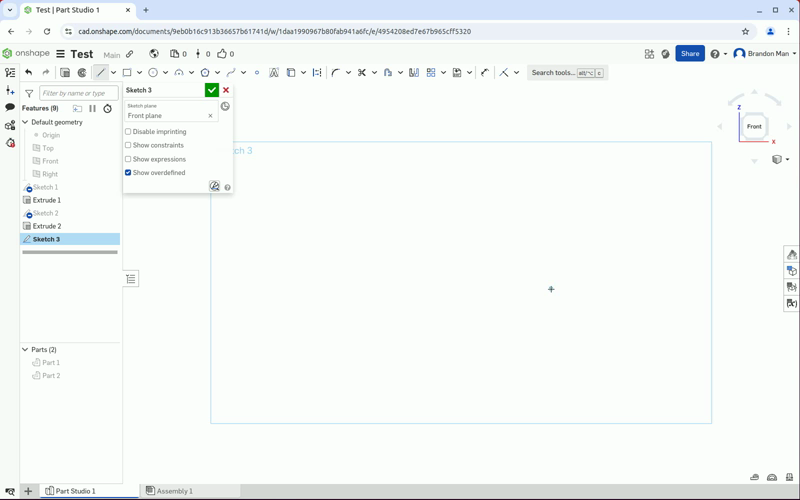
mouse_move(581, 288)
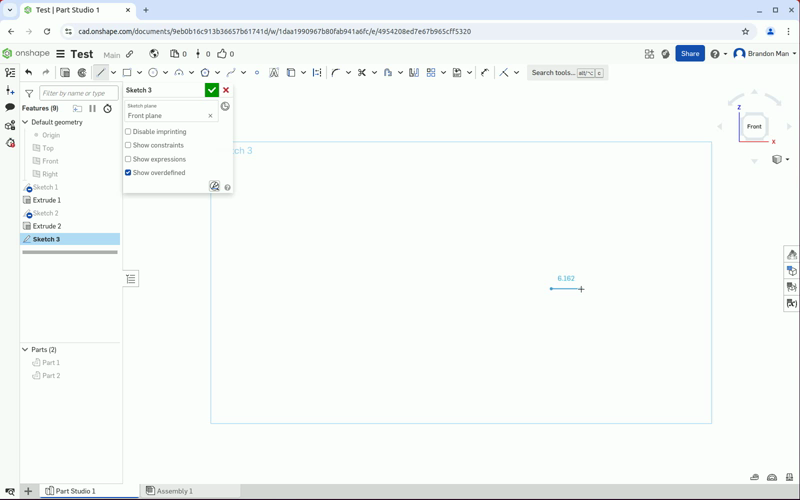
mouse_move(574, 288)
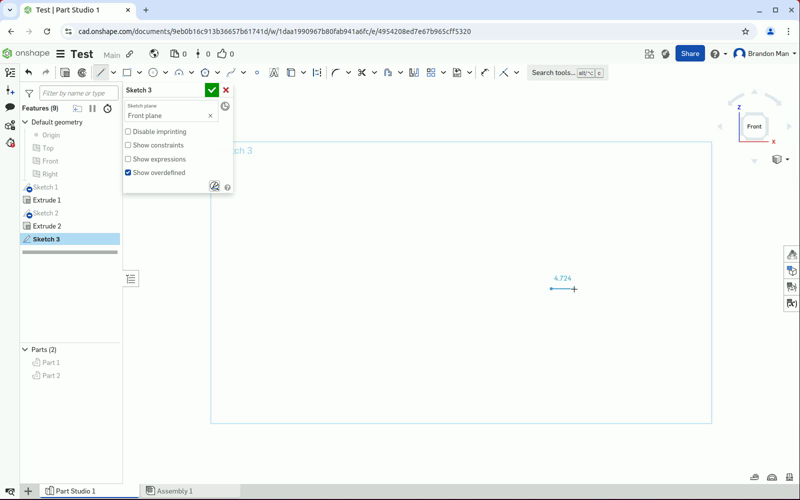
click(574, 288)
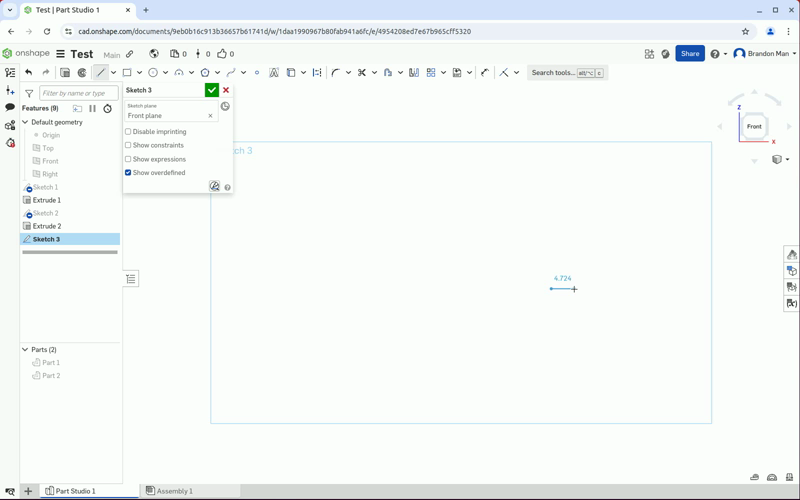
key_up(shift)
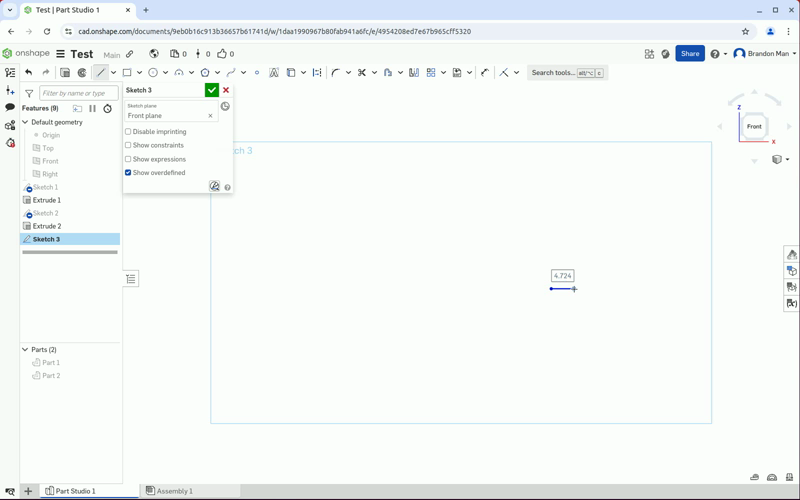
key_down(shift)
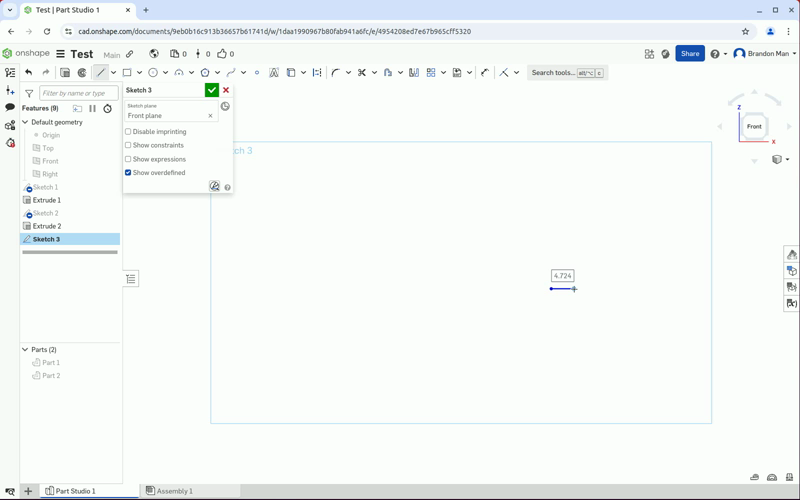
mouse_move(589, 288)
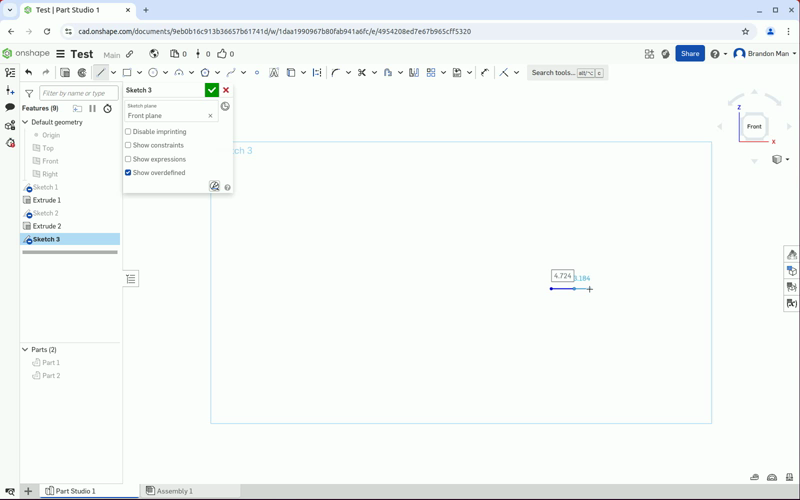
mouse_move(574, 276)
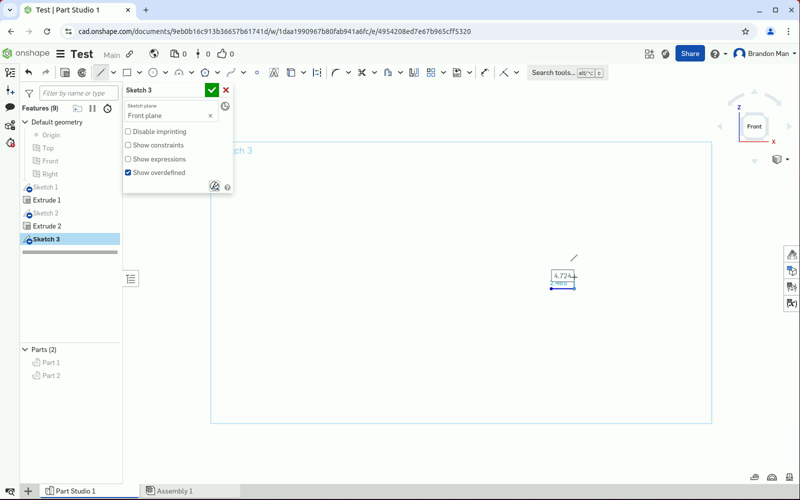
click(574, 276)
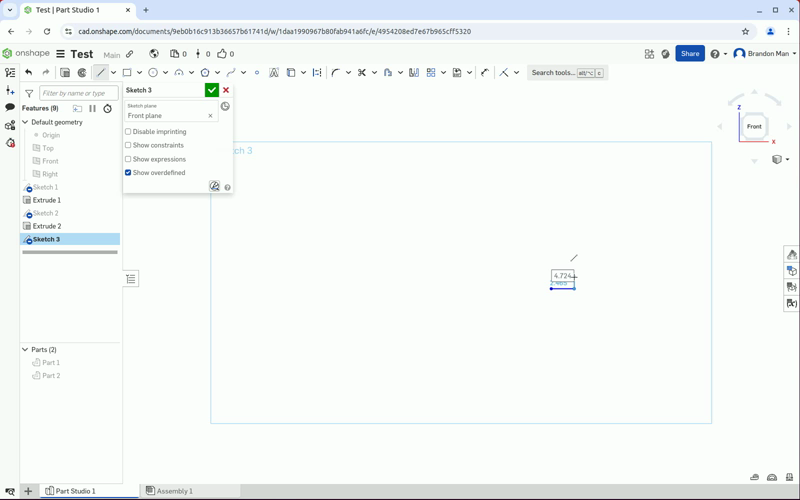
key_up(shift)
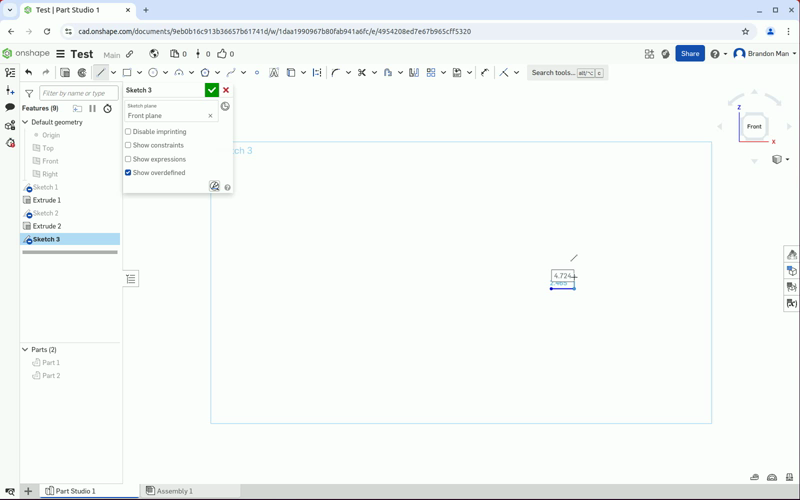
key_down(shift)
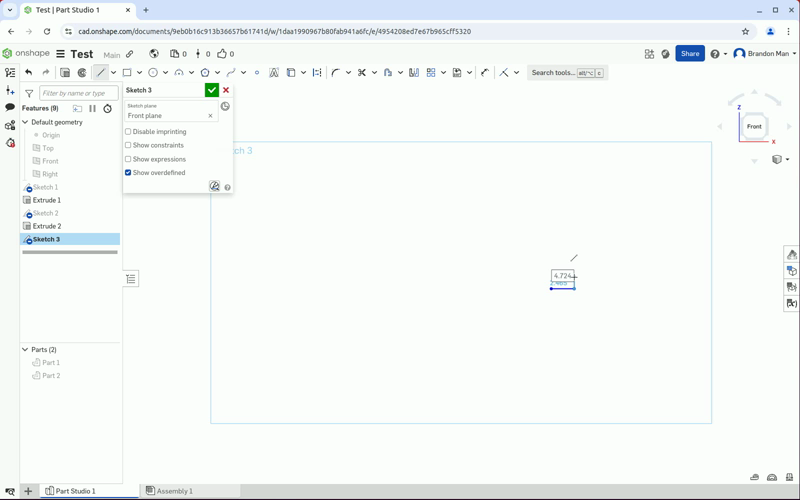
mouse_move(589, 276)
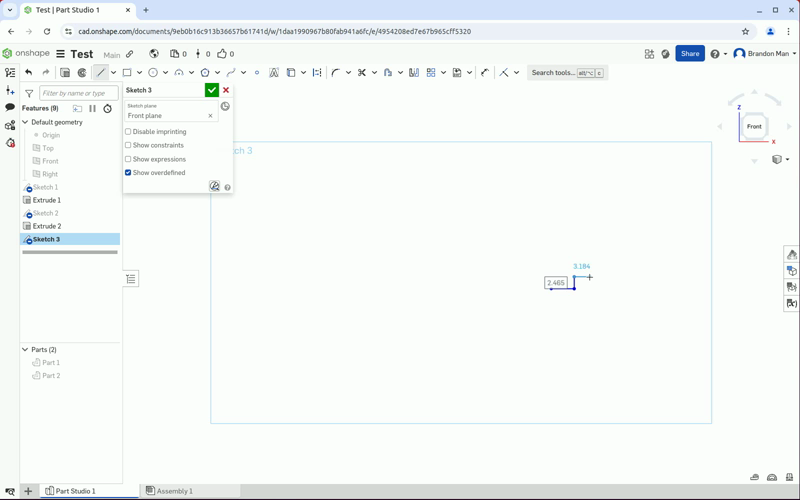
mouse_move(551, 276)
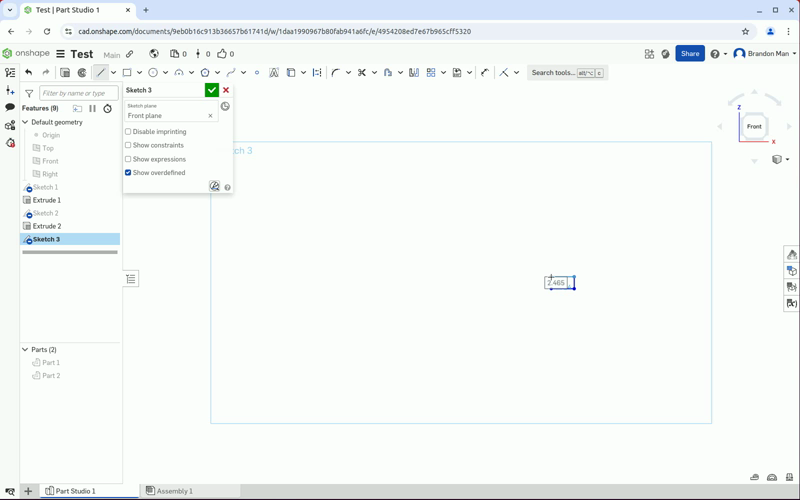
click(551, 276)
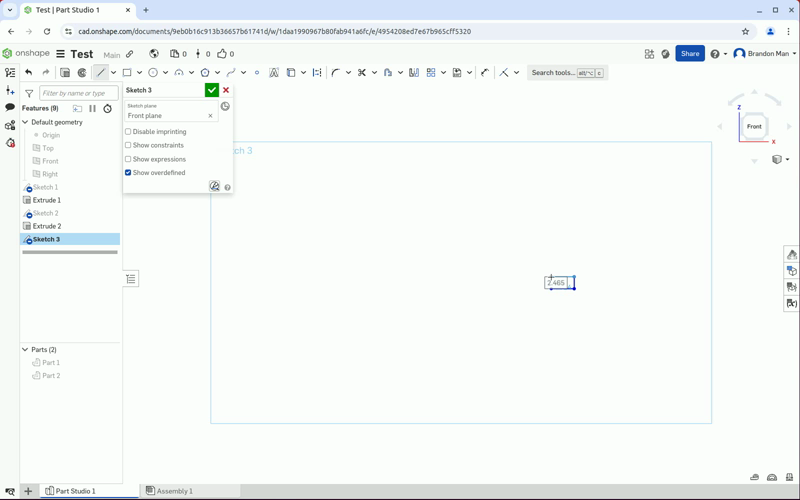
key_up(shift)
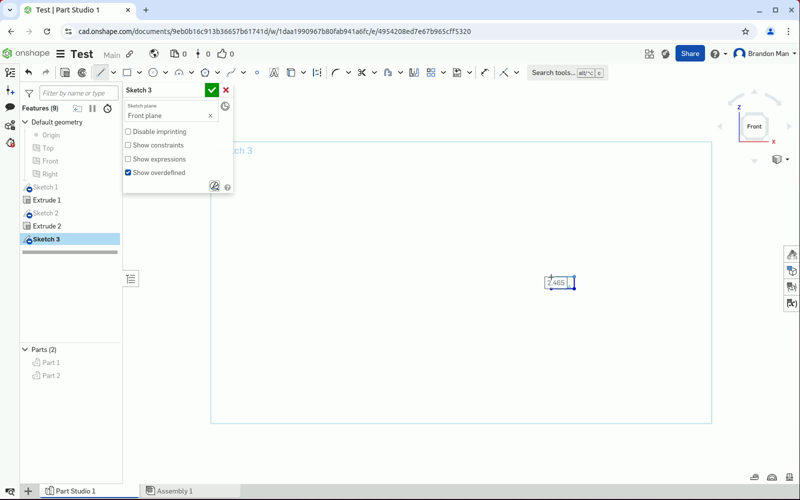
key_down(shift)
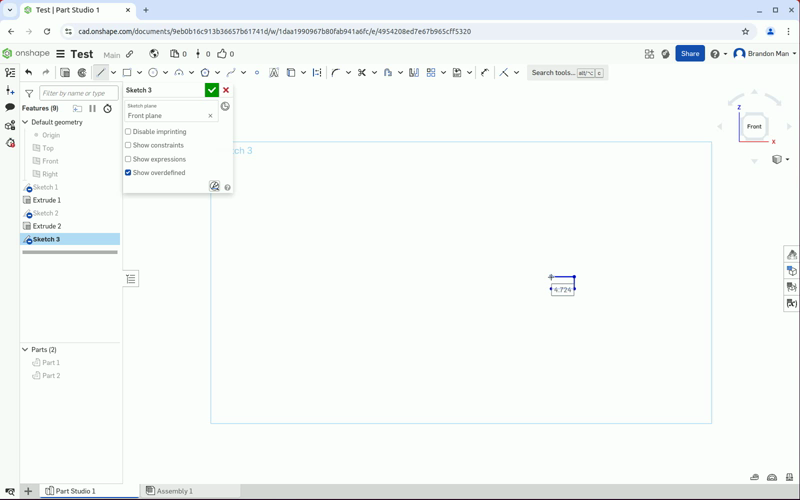
mouse_move(581, 276)
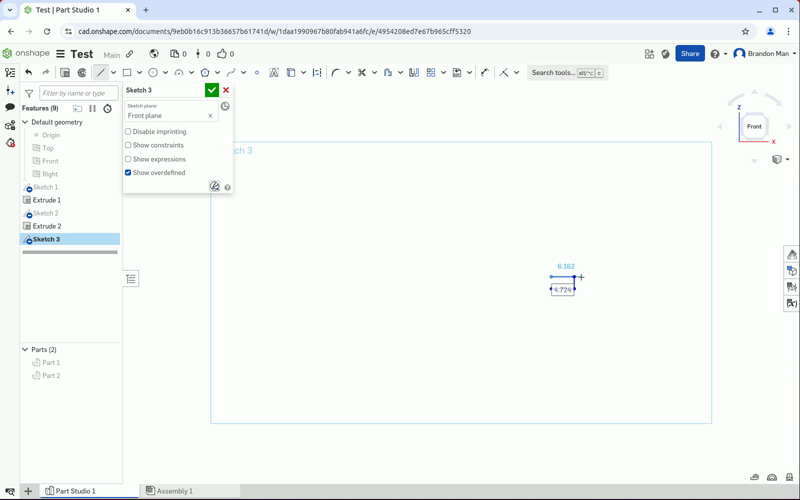
mouse_move(551, 282)
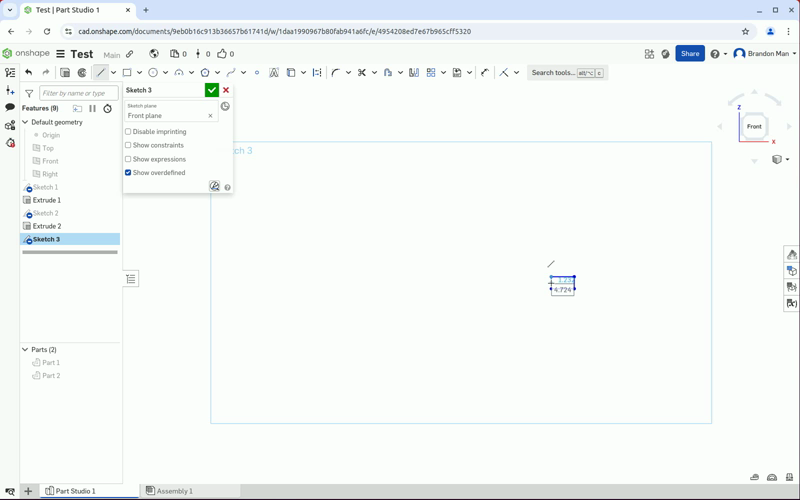
scroll(6)
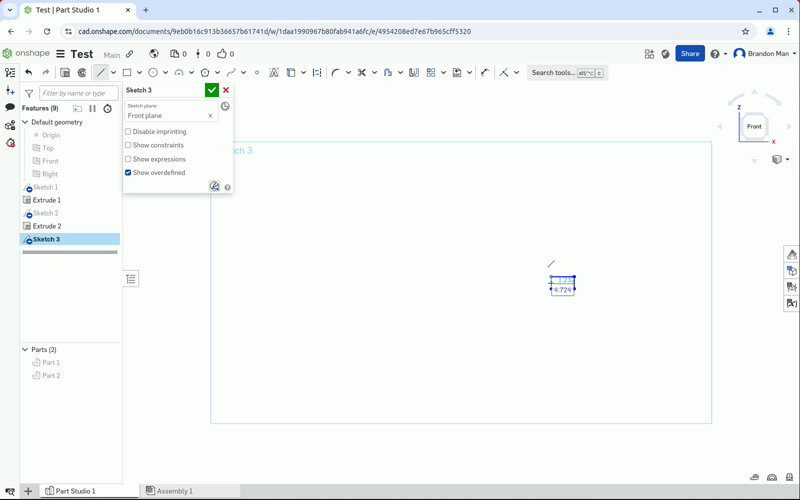
scroll(6)
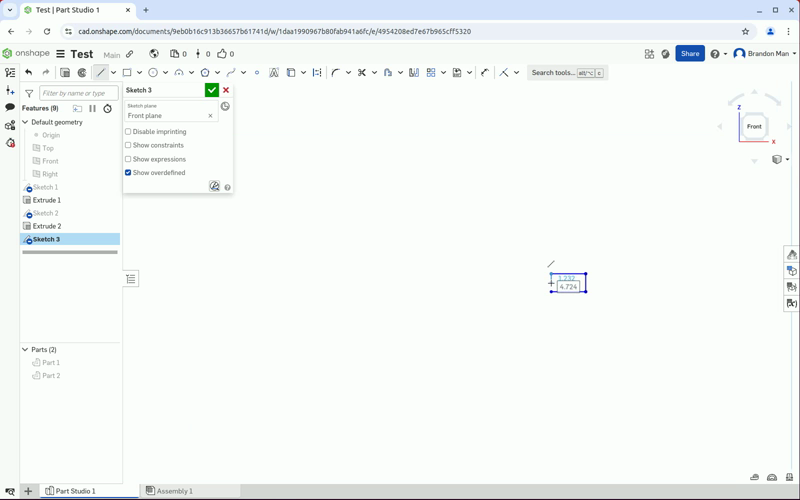
scroll(6)
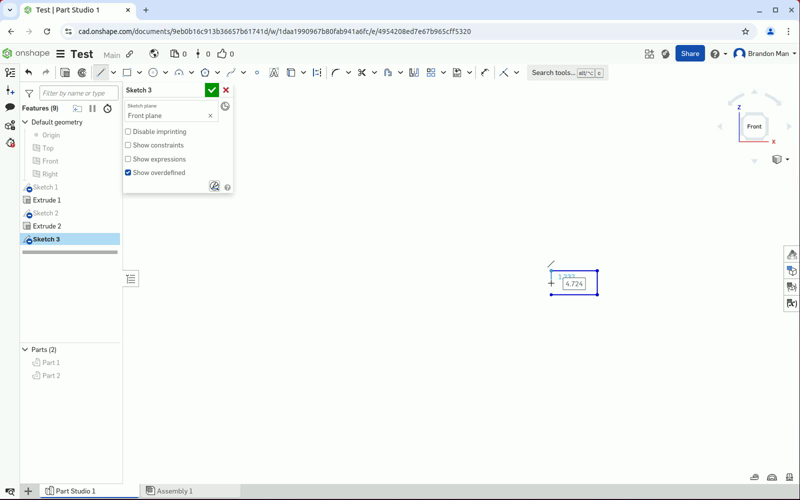
scroll(6)
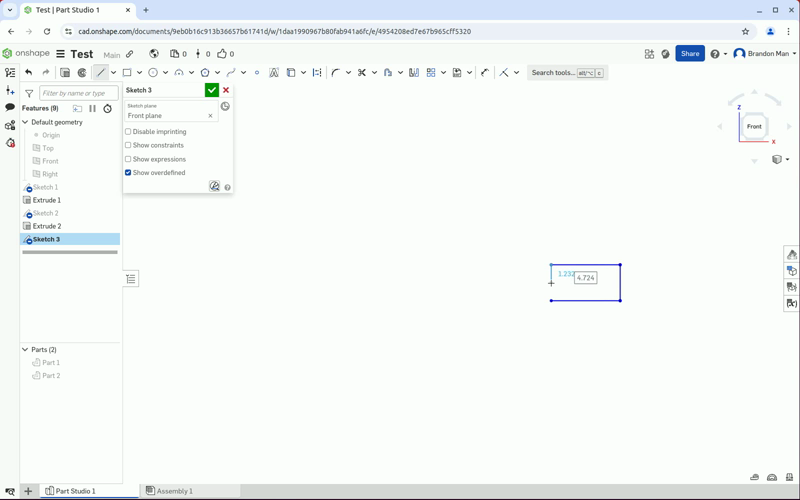
scroll(6)
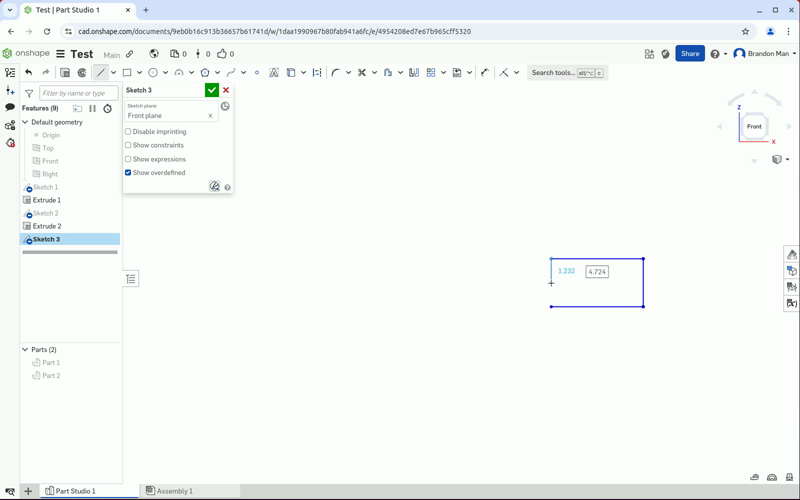
scroll(6)
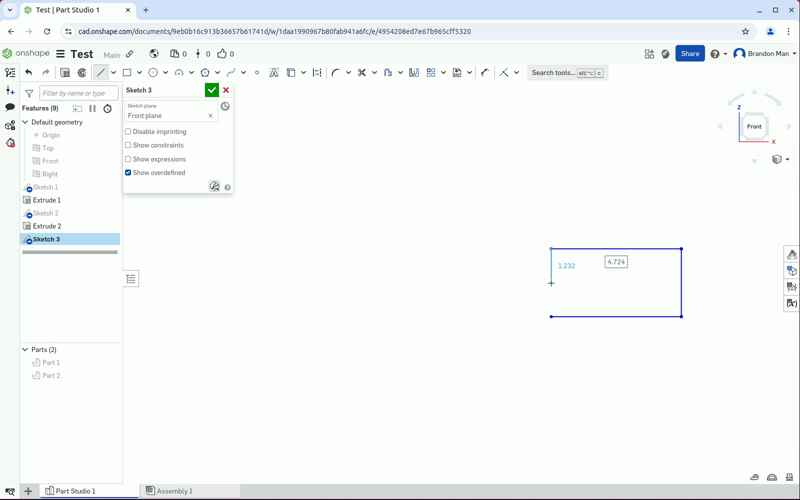
scroll(6)
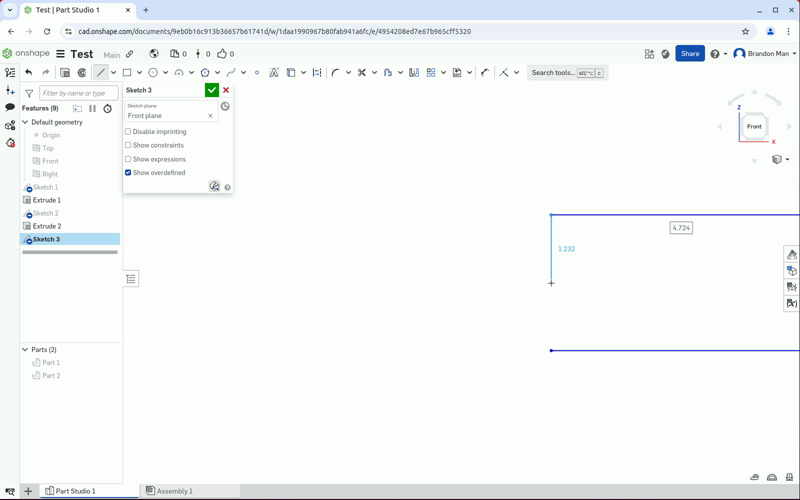
click(551, 282)
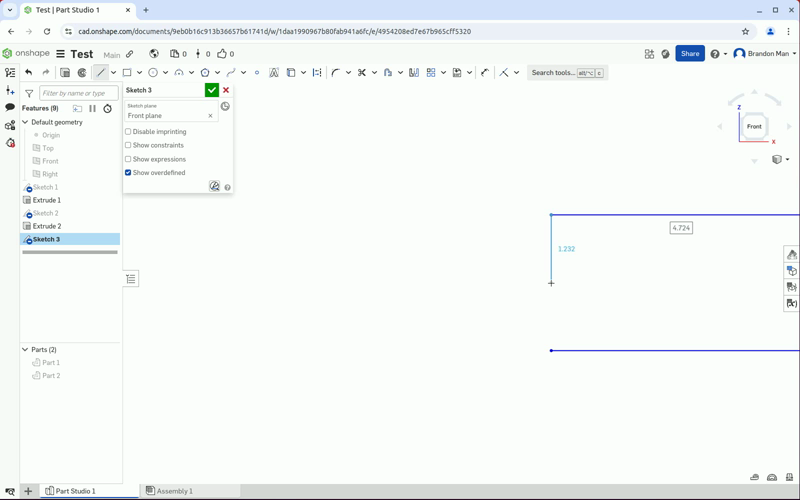
scroll(-6)
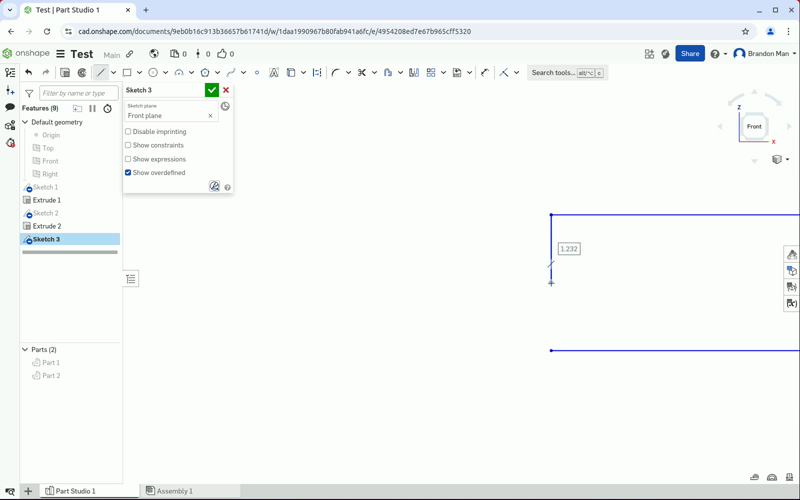
scroll(-6)
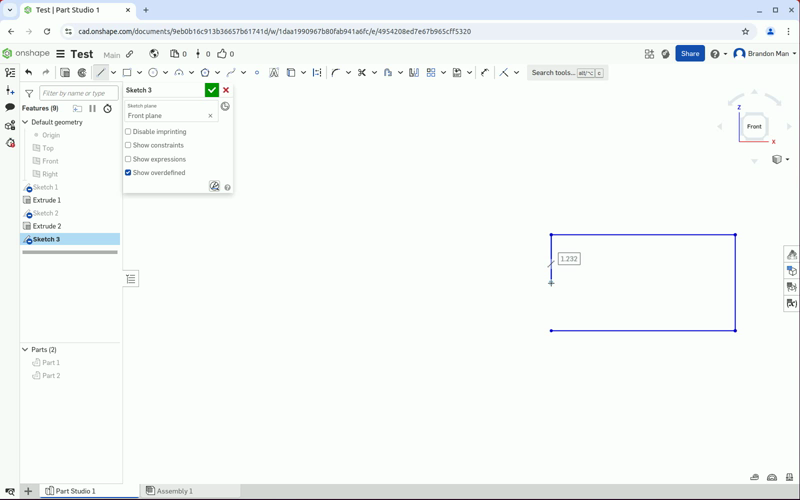
scroll(-6)
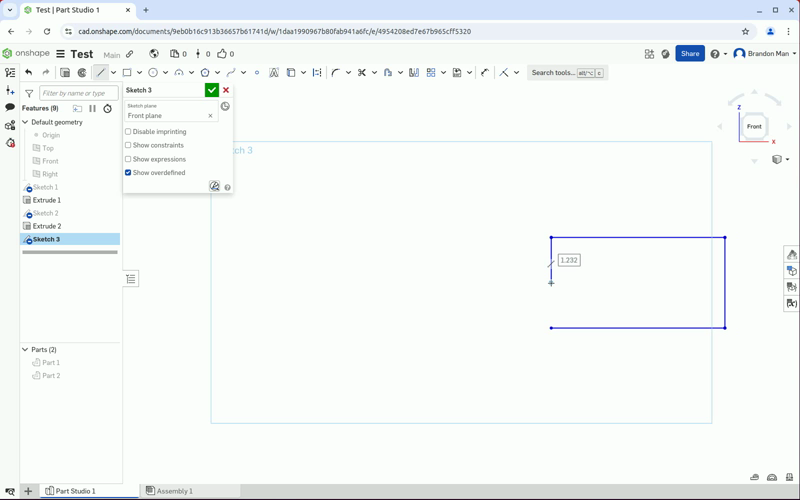
scroll(-6)
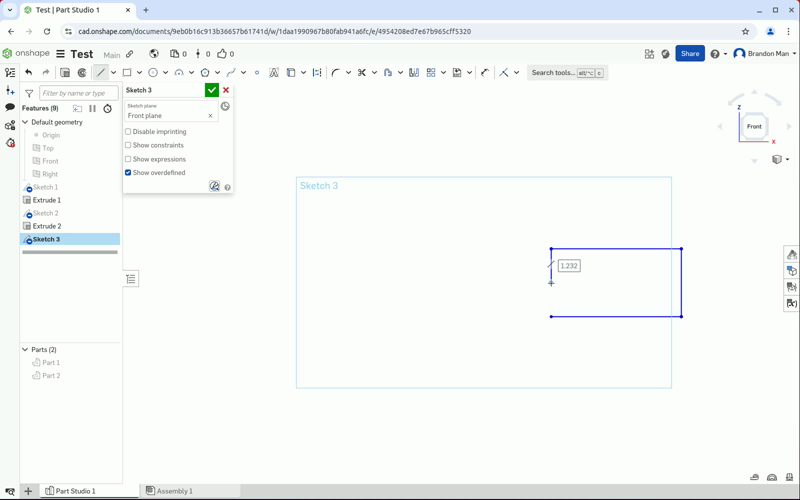
scroll(-6)
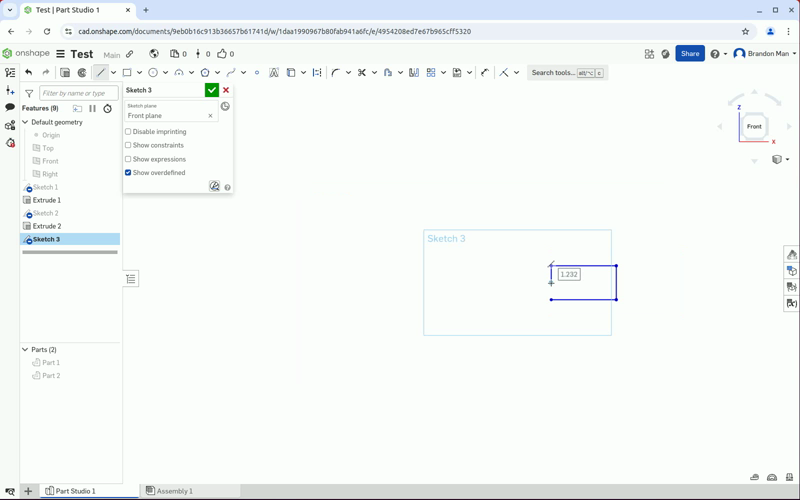
scroll(-6)
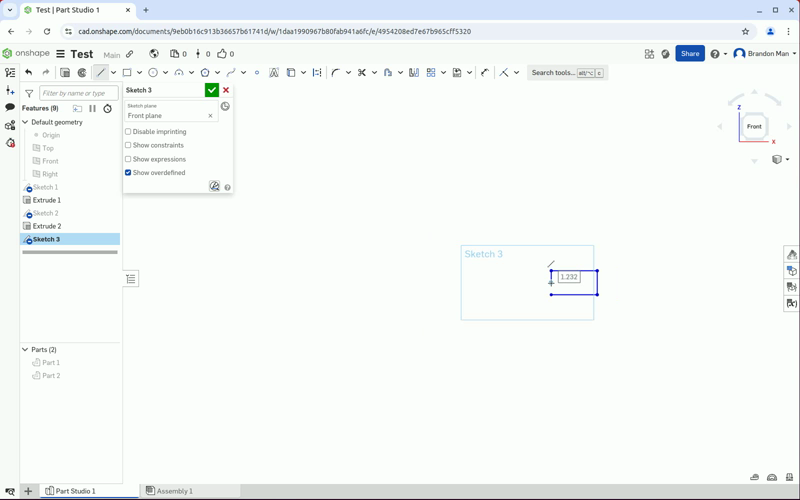
scroll(-6)
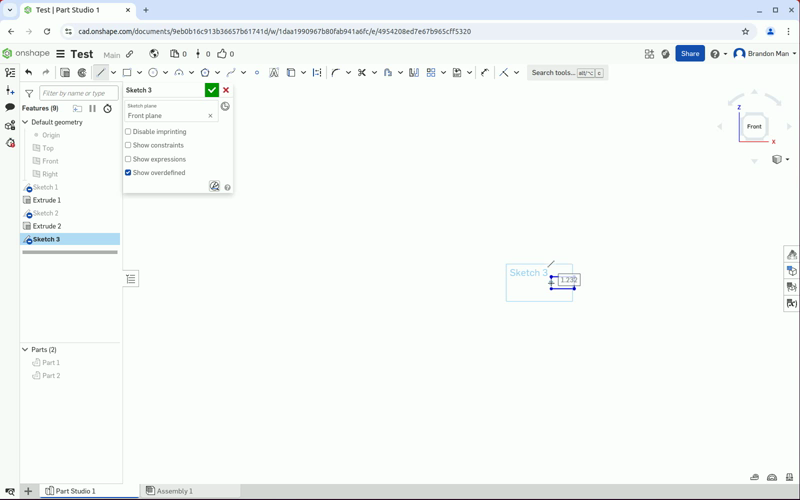
key_up(shift)
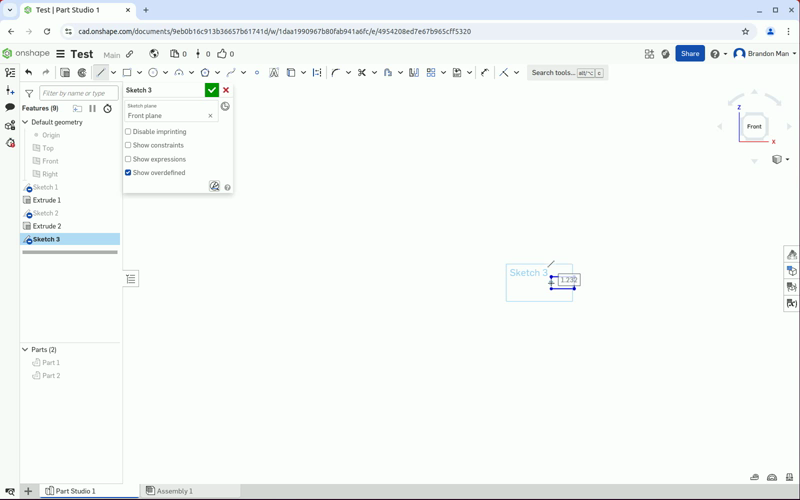
mouse_move(581, 282)
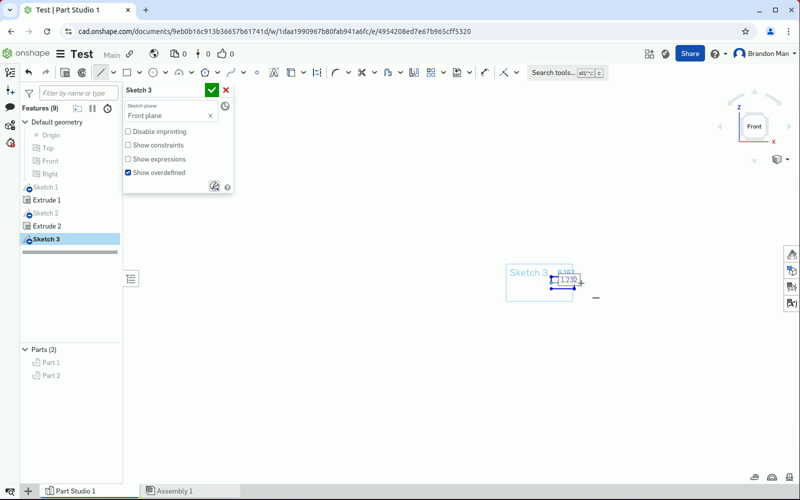
key_down(shift)
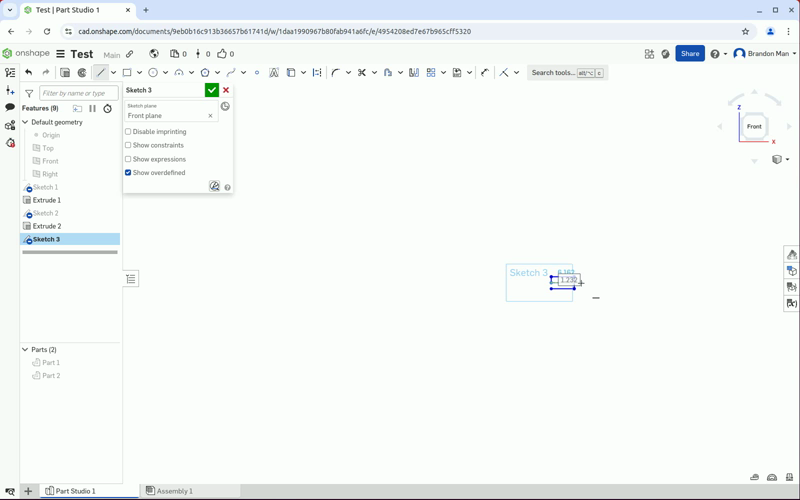
mouse_move(551, 288)
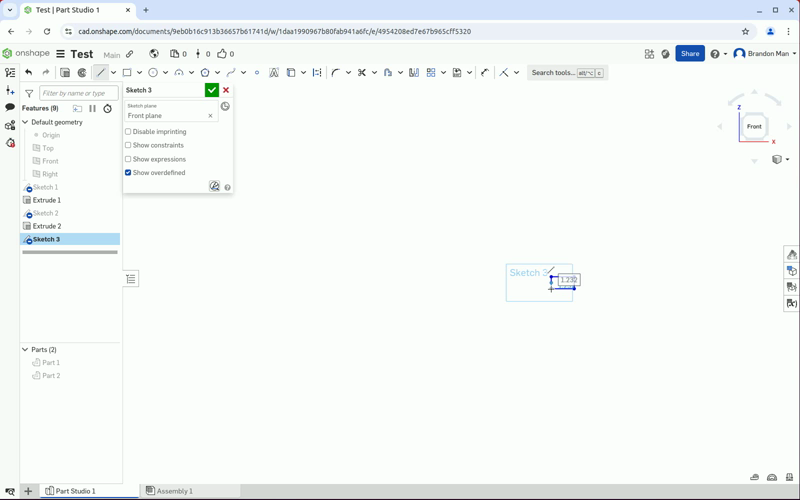
scroll(6)
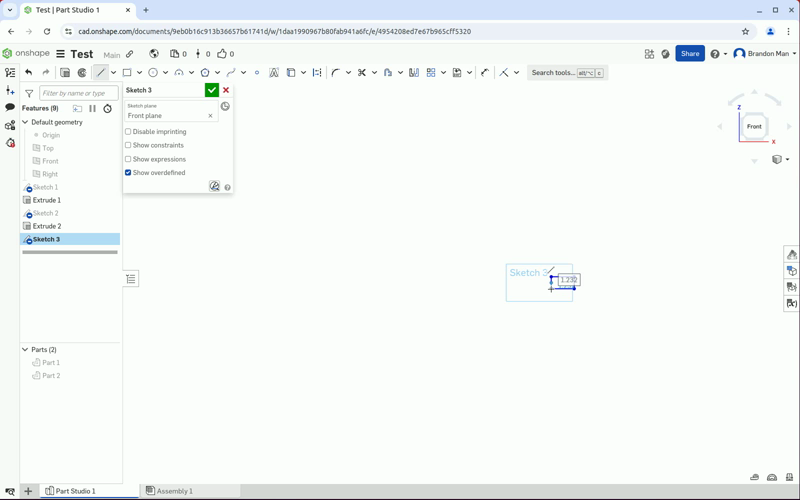
scroll(6)
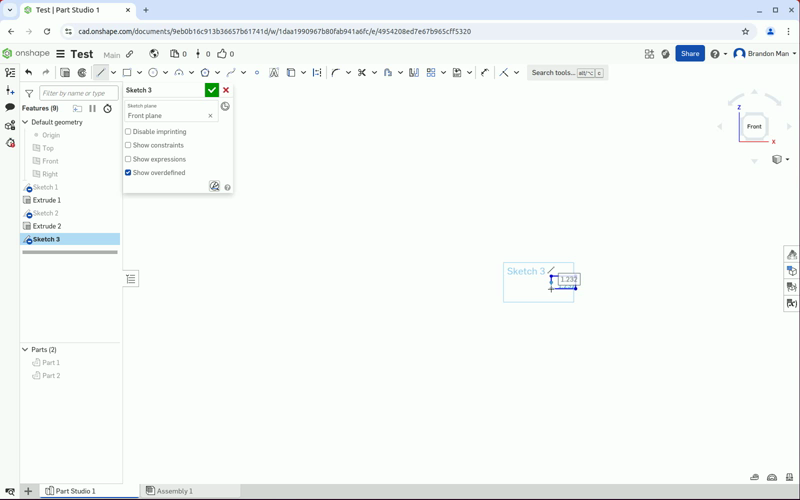
scroll(6)
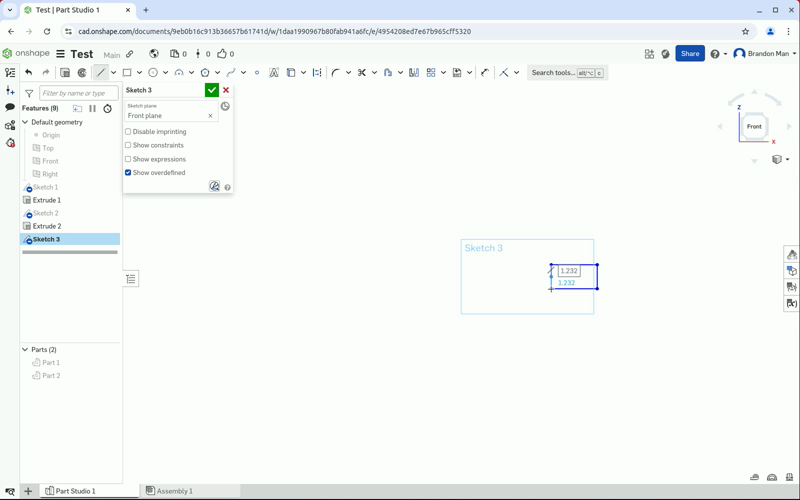
scroll(6)
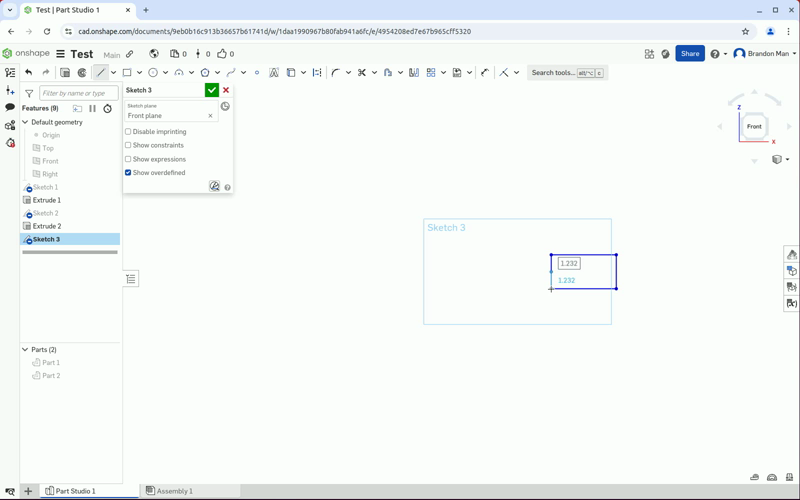
scroll(6)
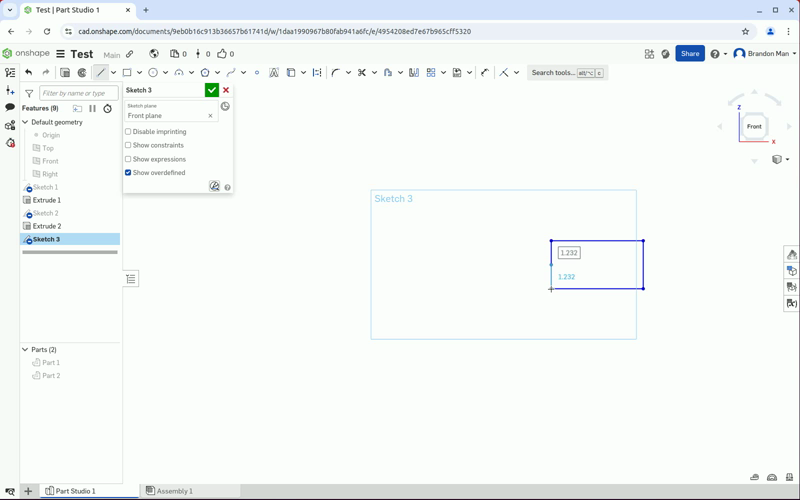
scroll(6)
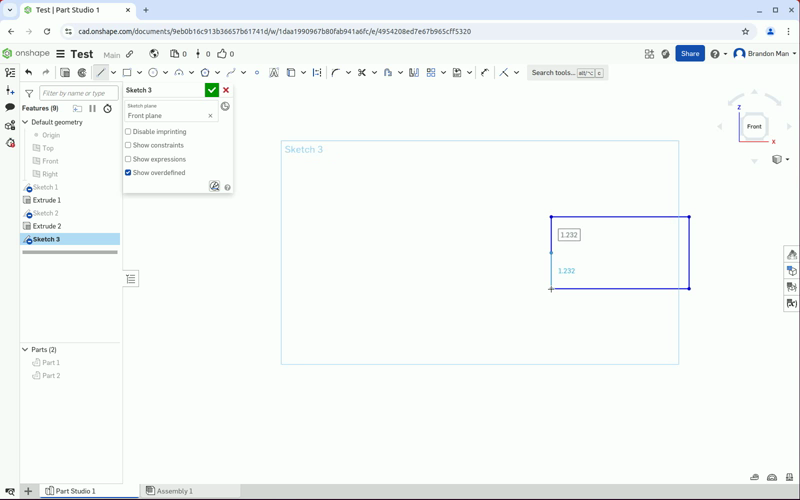
scroll(6)
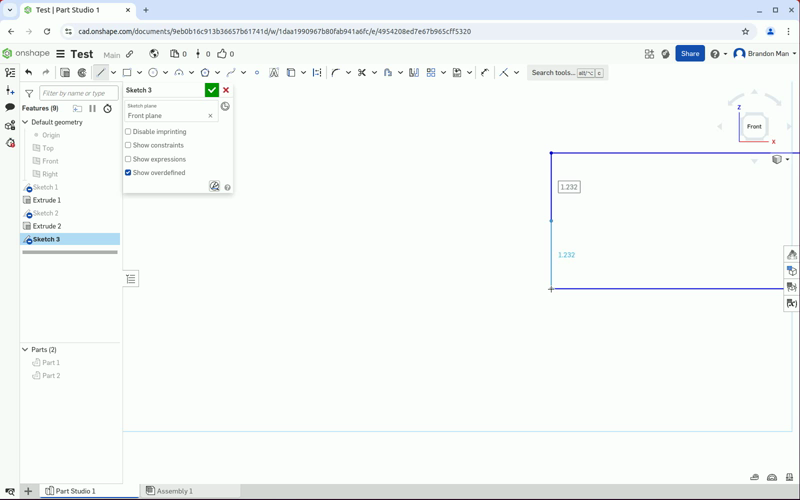
key_up(shift)
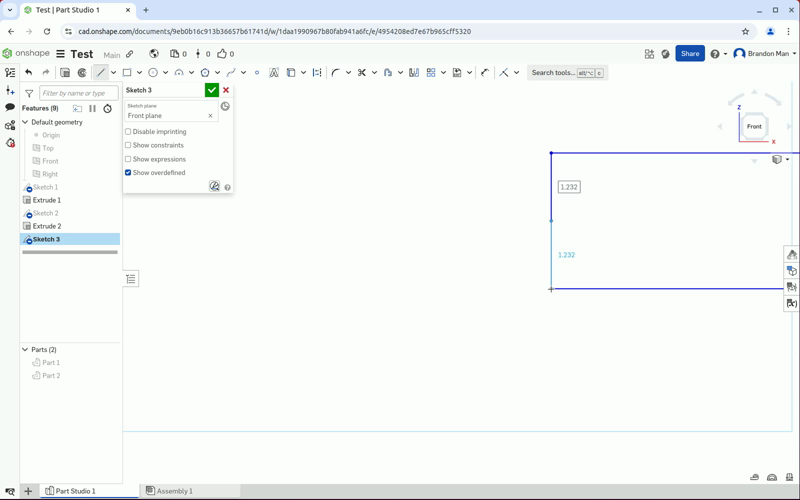
click(551, 288)
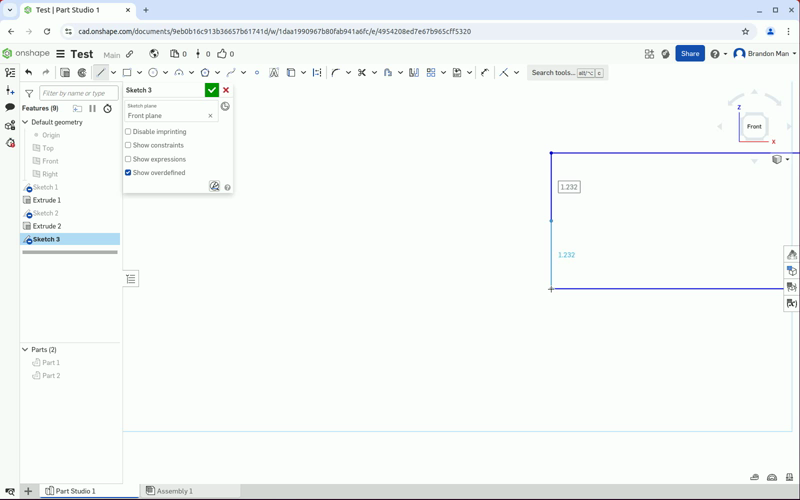
scroll(-6)
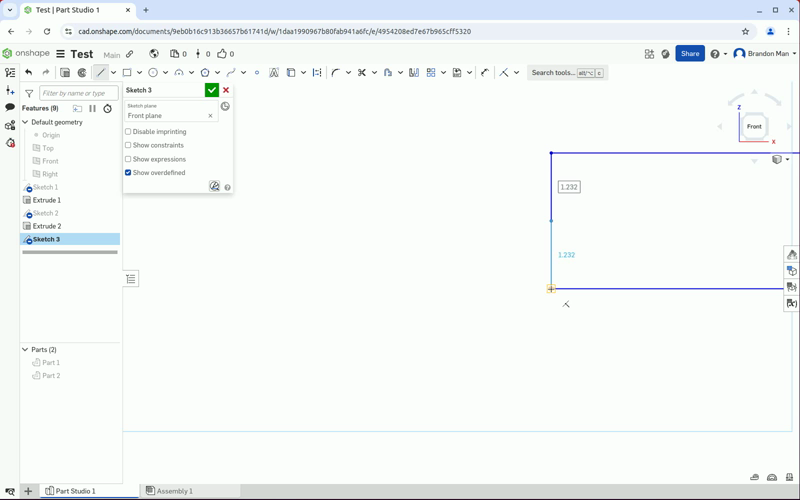
scroll(-6)
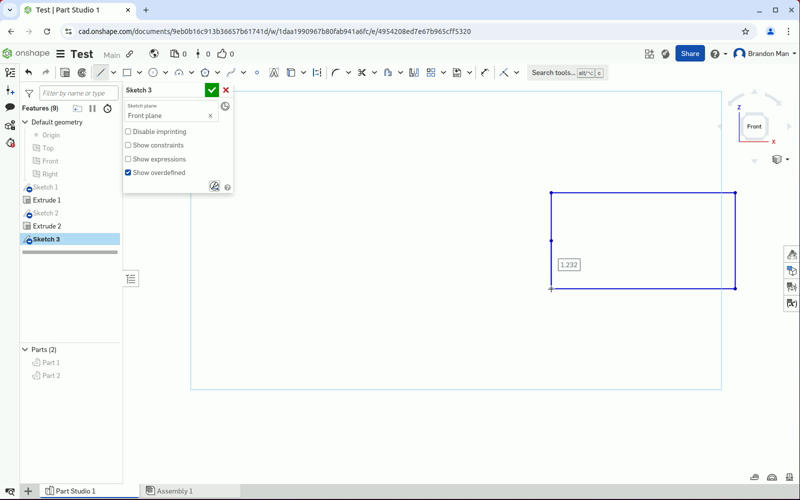
scroll(-6)
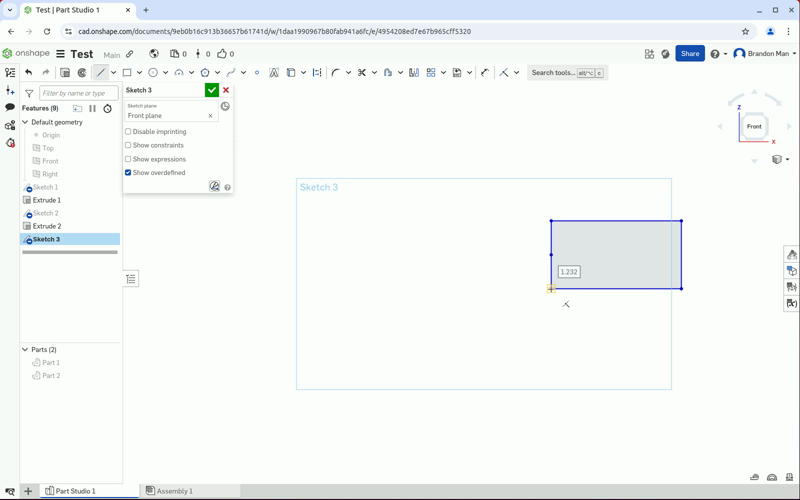
scroll(-6)
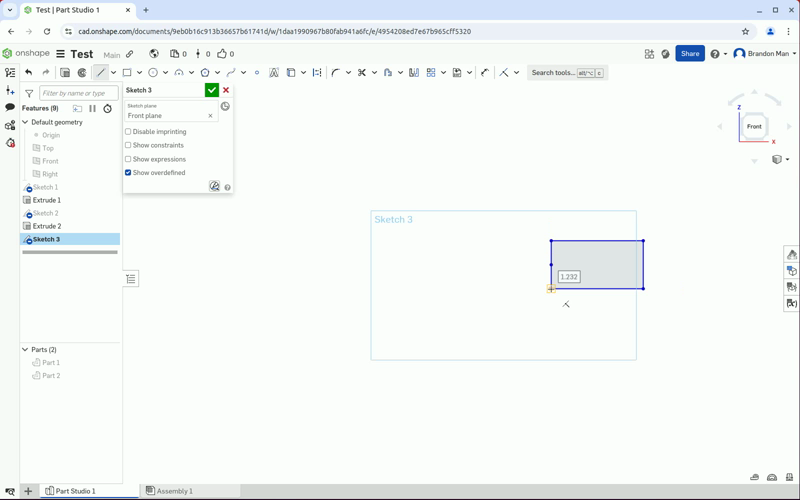
scroll(-6)
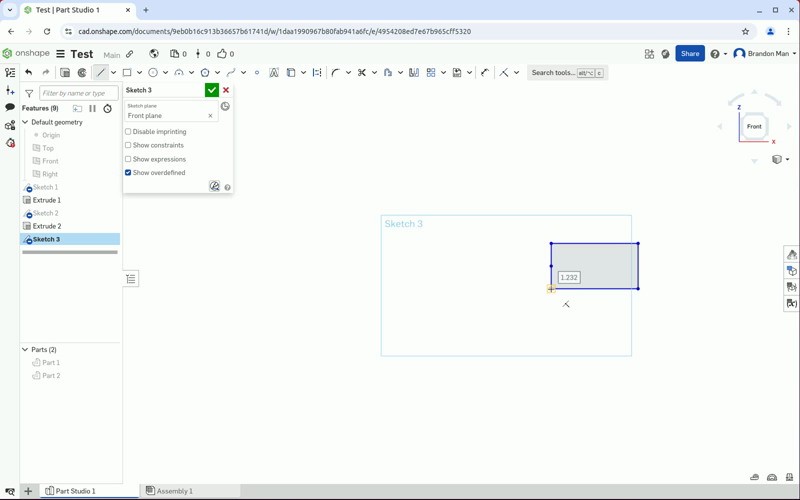
scroll(-6)
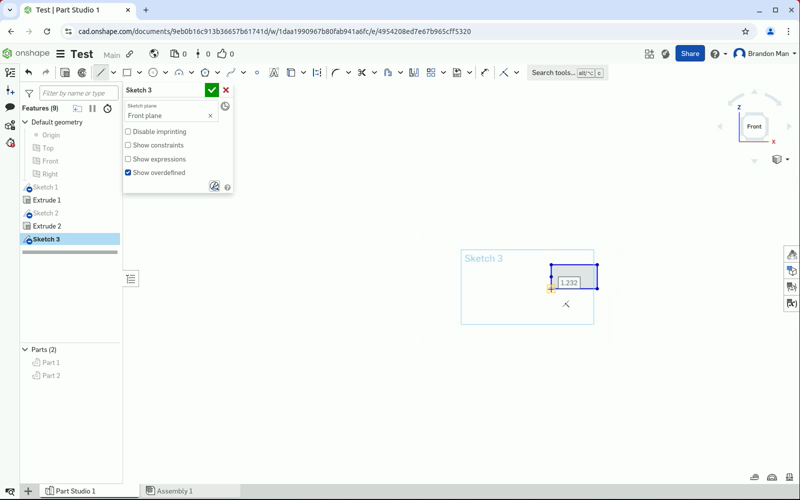
scroll(-6)
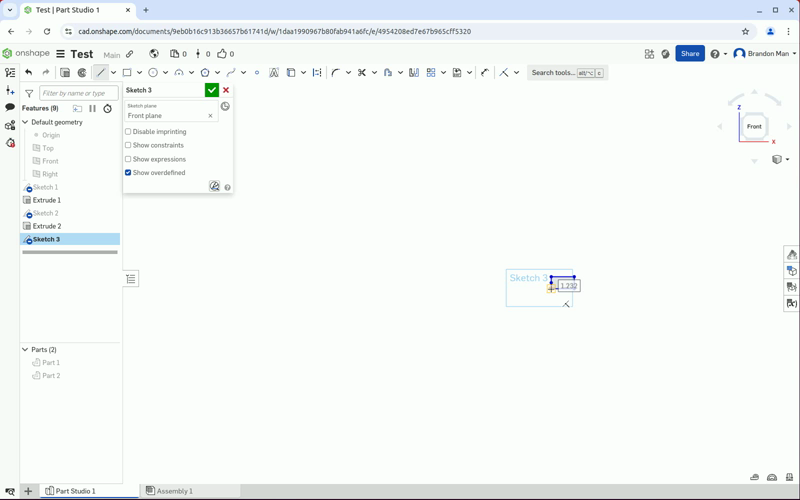
key(esc)
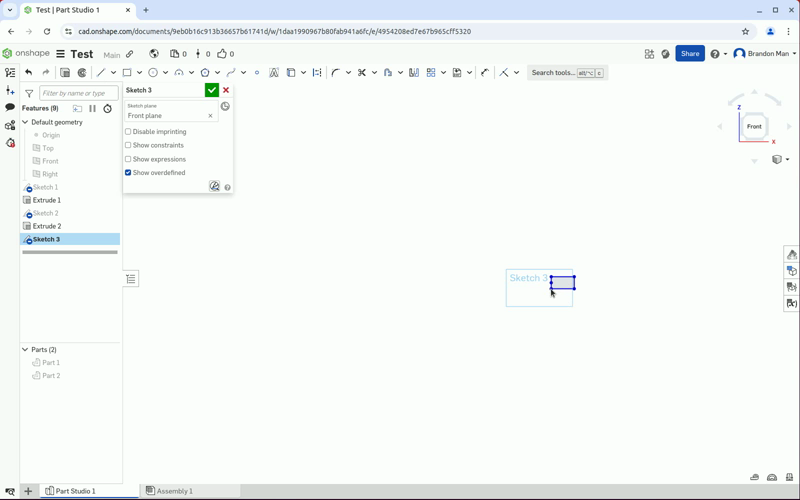
mouse_move(568, 278)
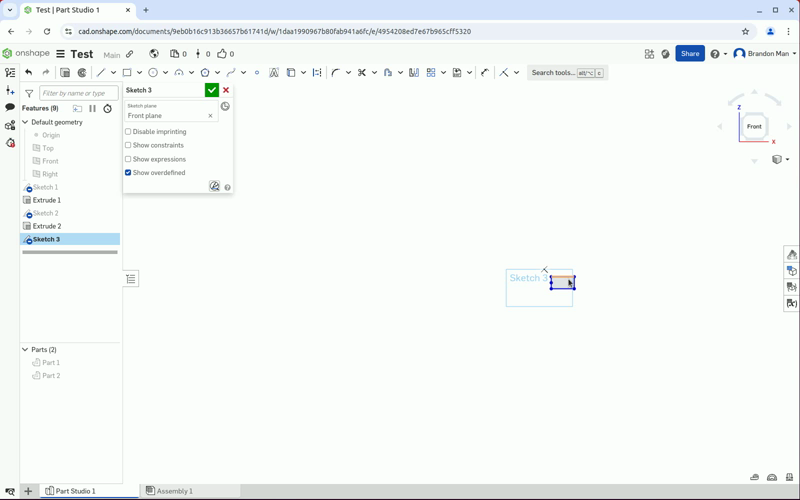
scroll(6)
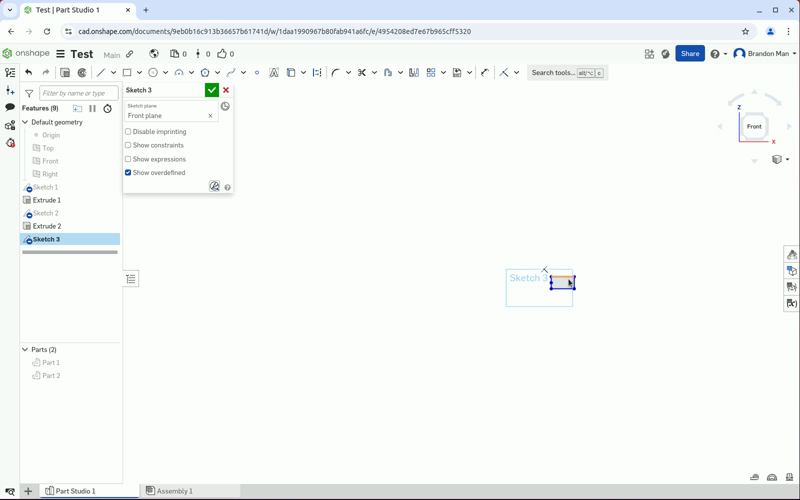
scroll(6)
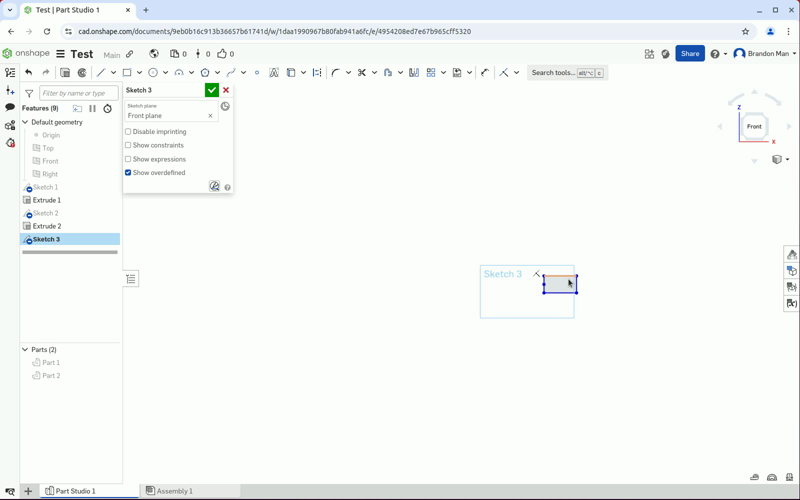
scroll(6)
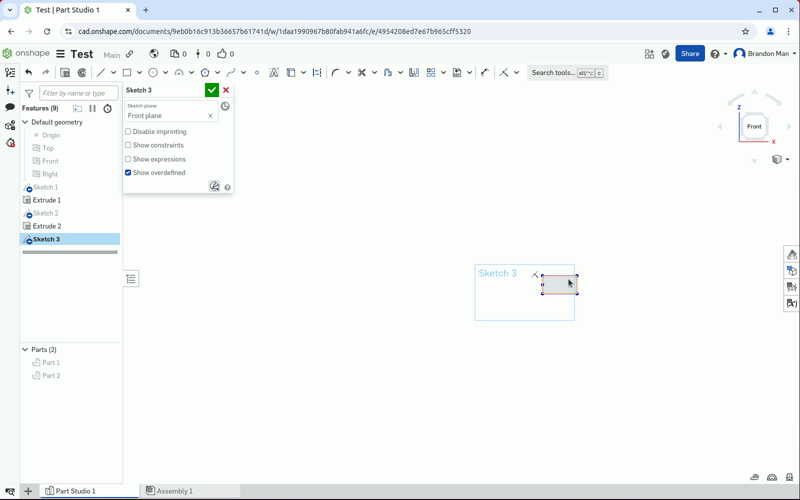
scroll(6)
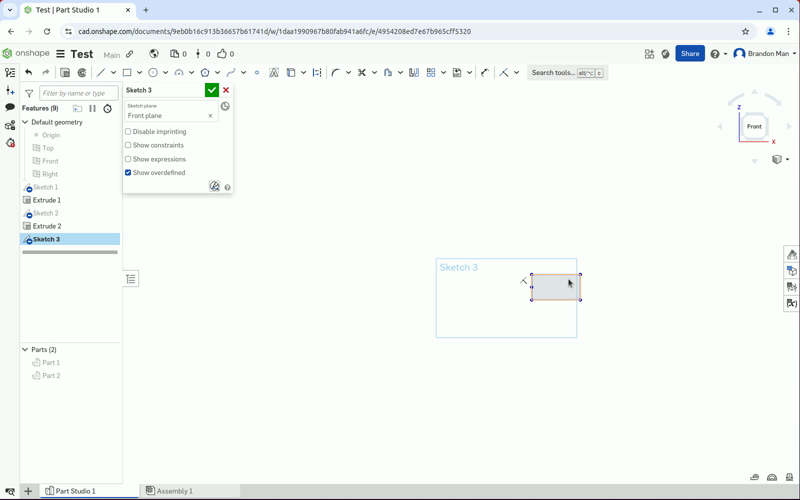
scroll(6)
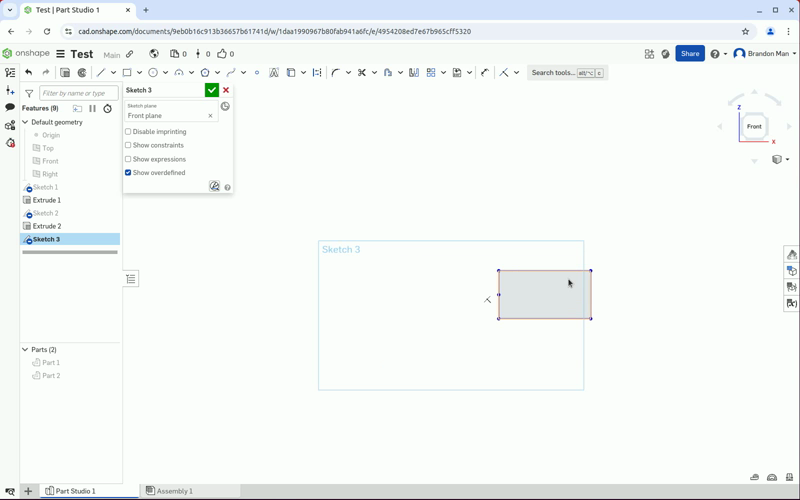
scroll(6)
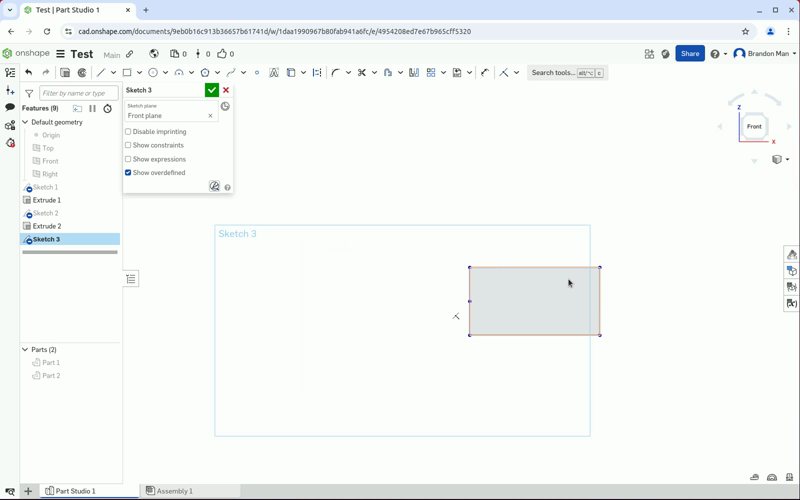
scroll(6)
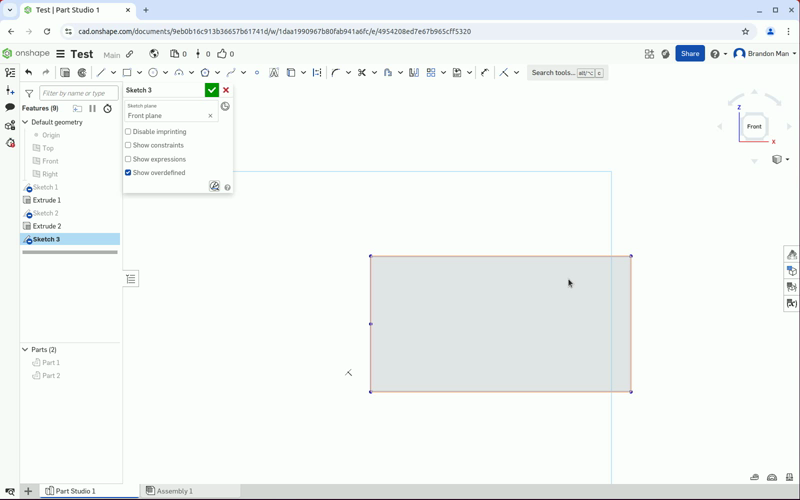
click(568, 278)
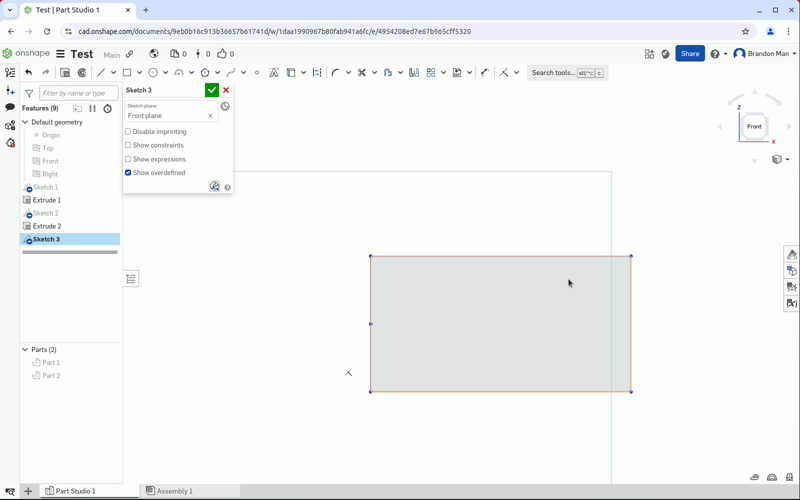
scroll(-6)
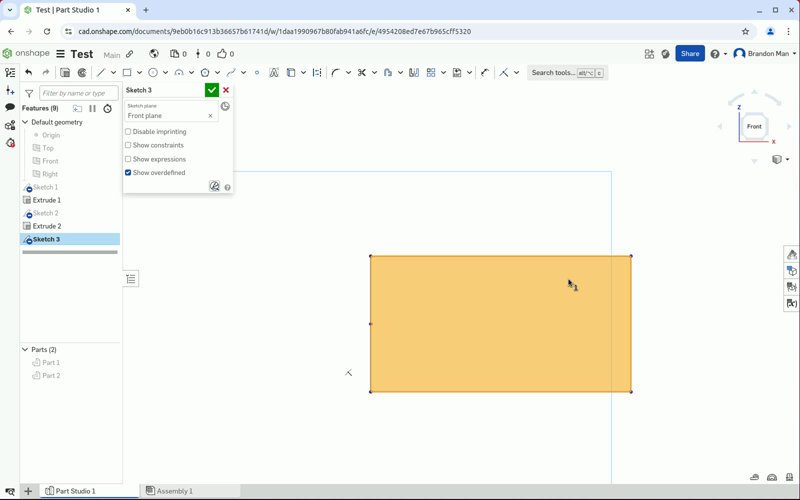
scroll(-6)
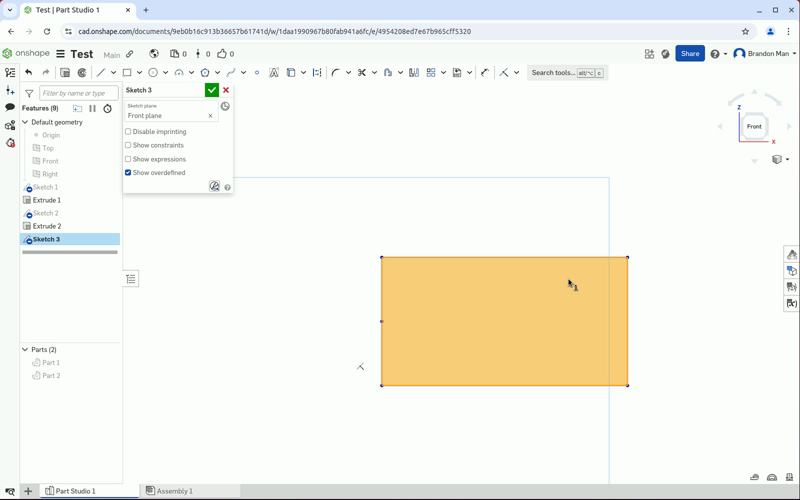
scroll(-6)
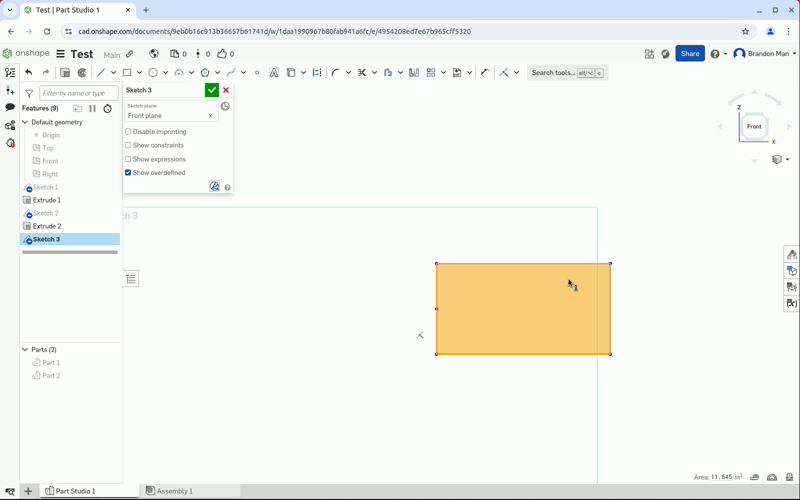
scroll(-6)
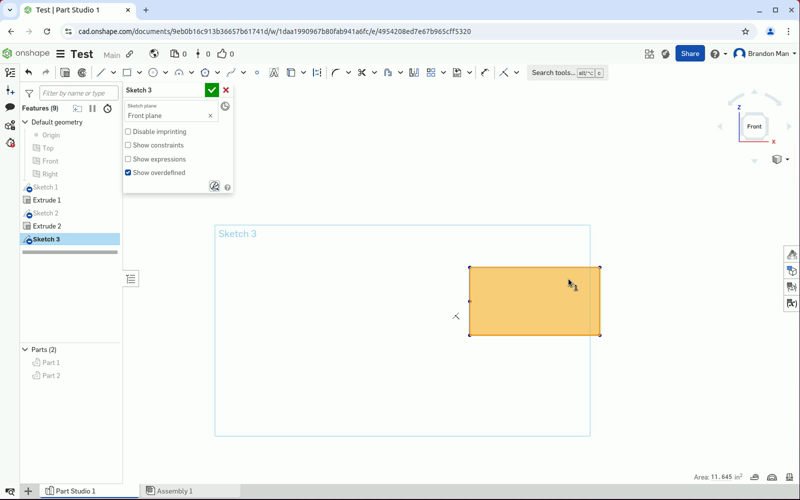
scroll(-6)
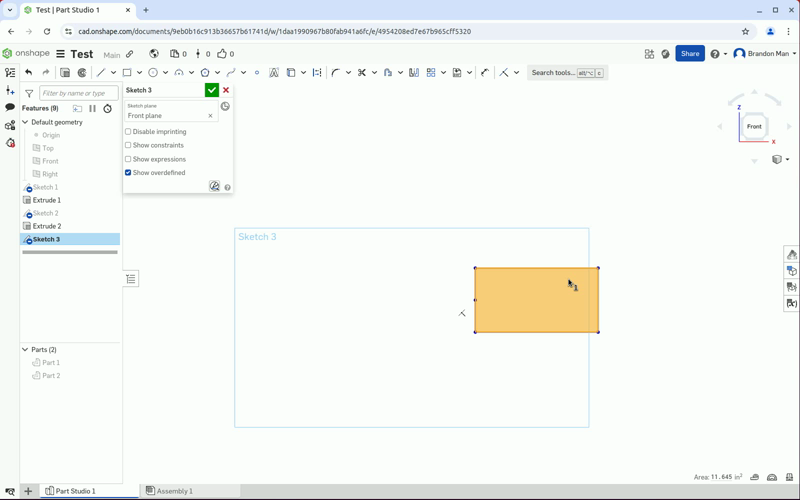
scroll(-6)
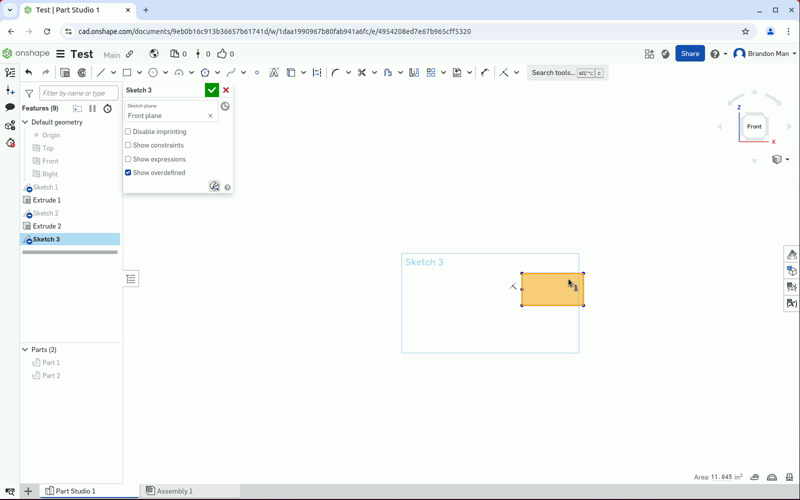
scroll(-6)
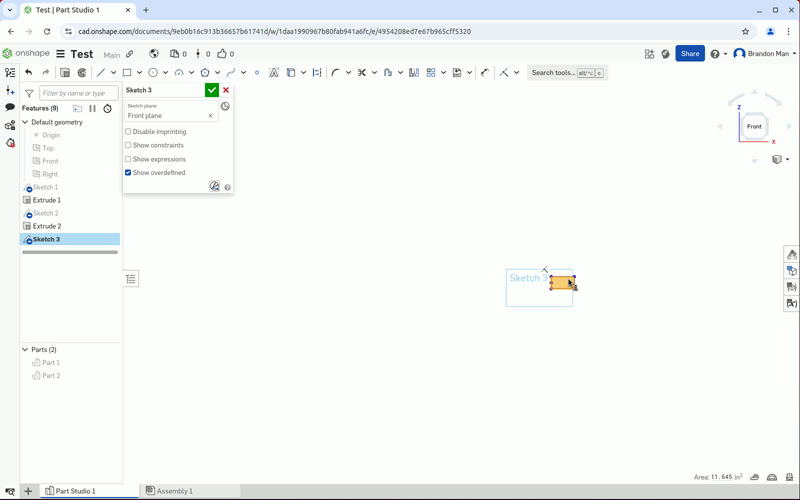
mouse_move(73, 352)
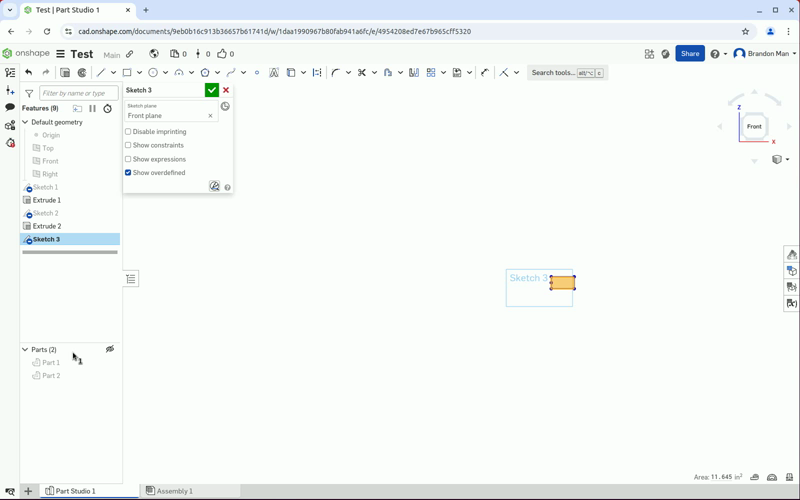
key(shift+y)
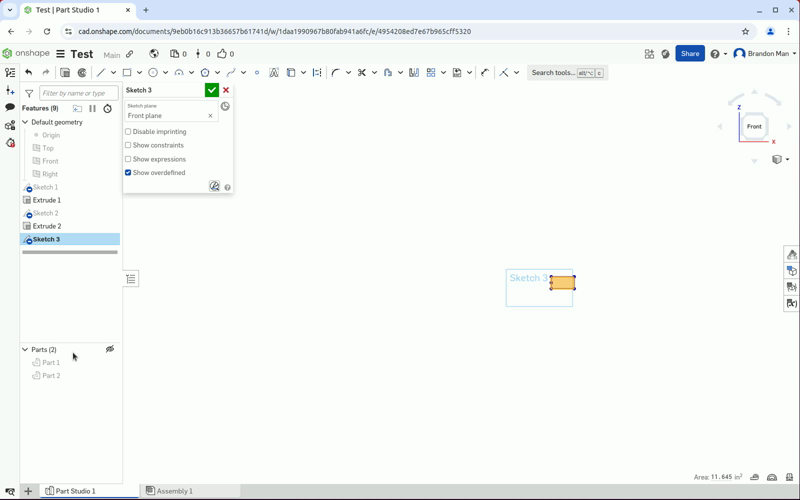
key(shift+e)
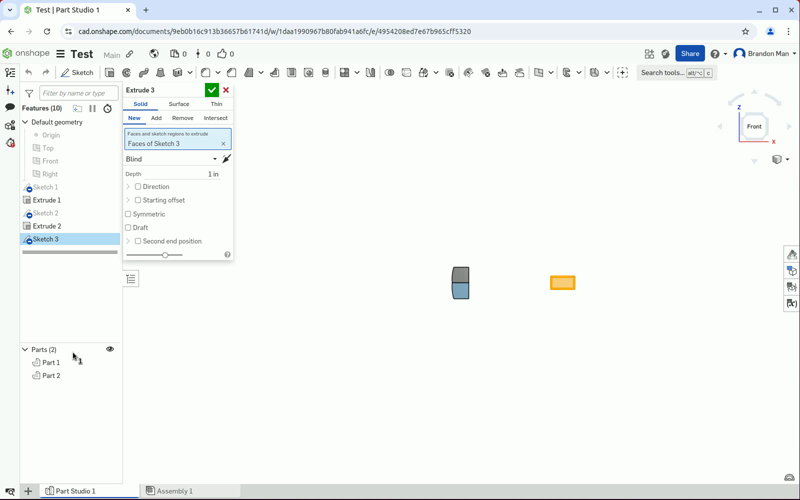
mouse_move(143, 106)
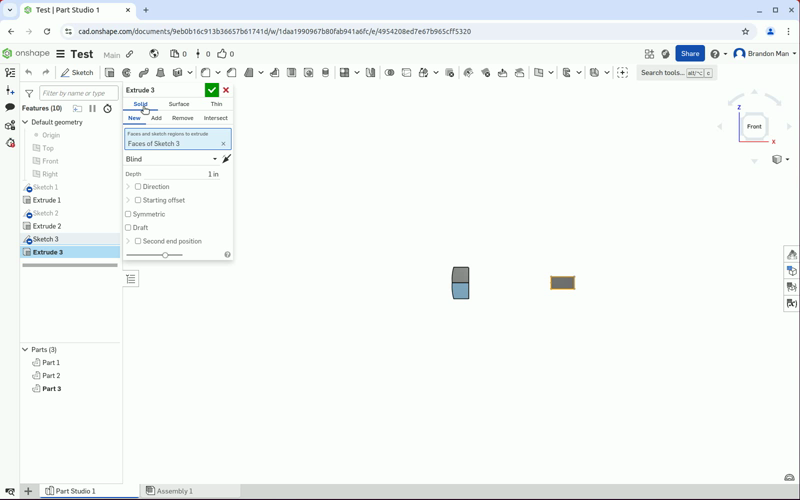
click(143, 106)
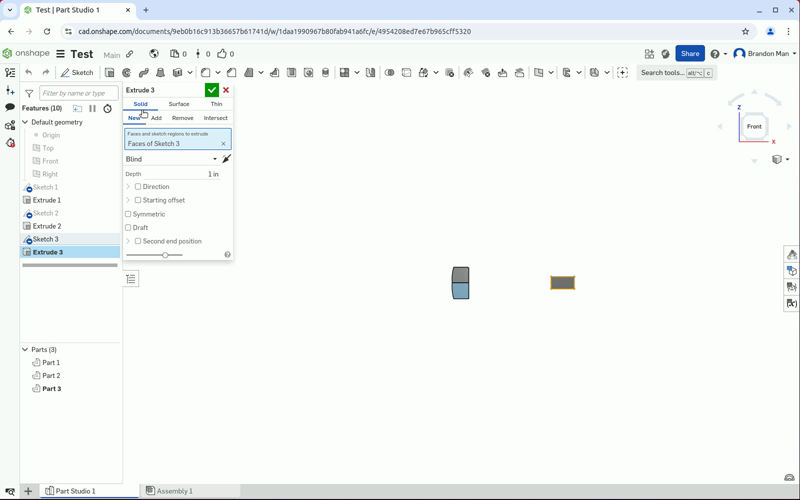
mouse_move(137, 120)
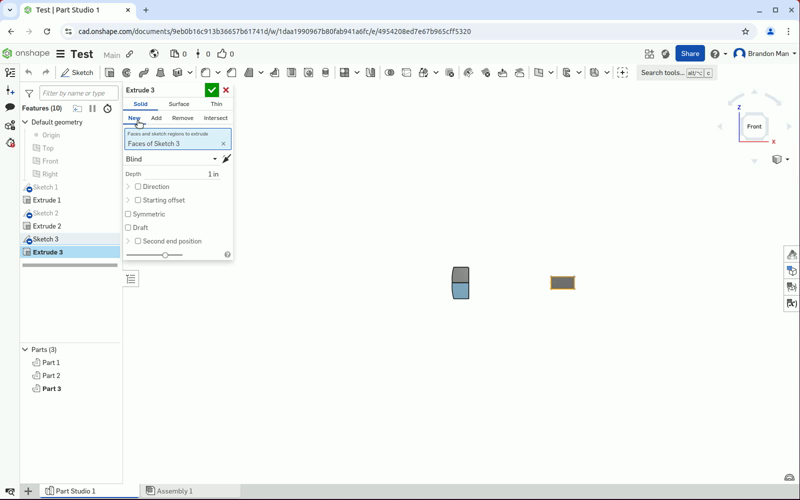
click(137, 120)
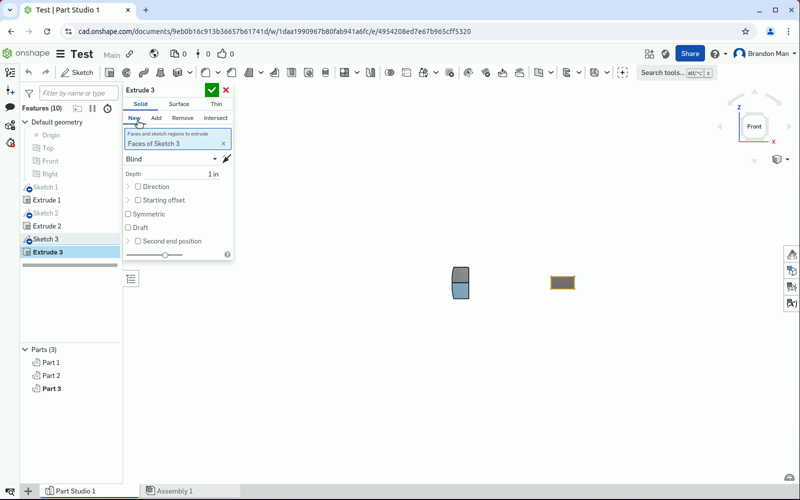
key(tab, 4)
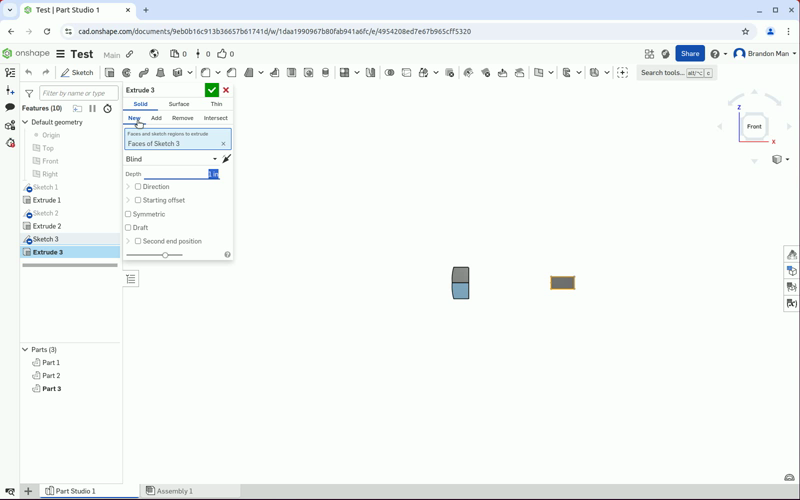
text(0.722)
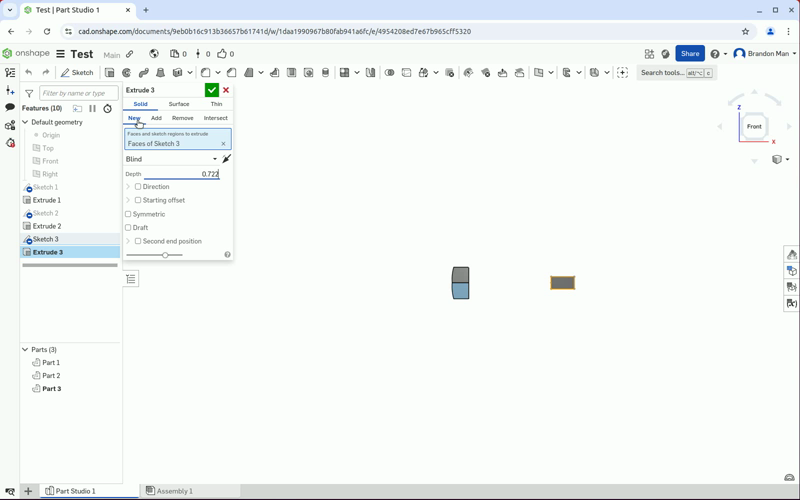
key(enter)
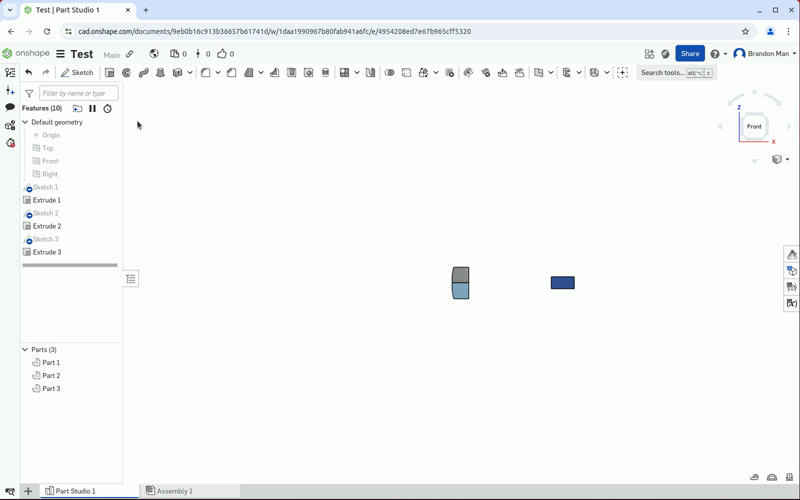
key(shift+h)
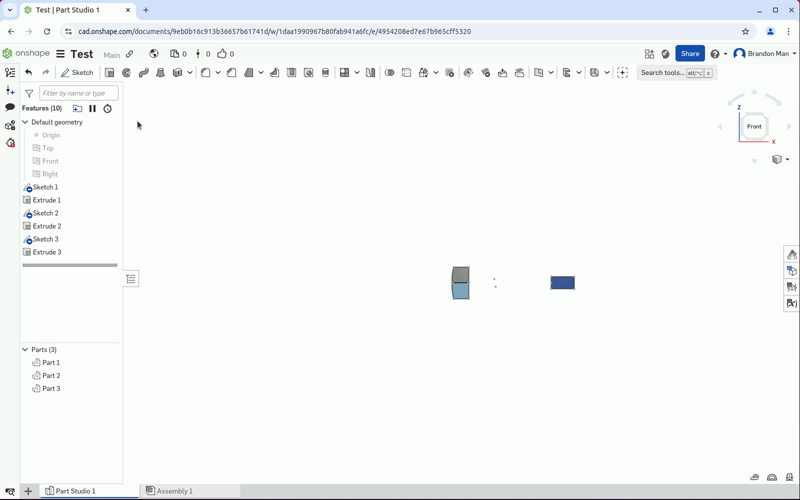
key(shift+h)
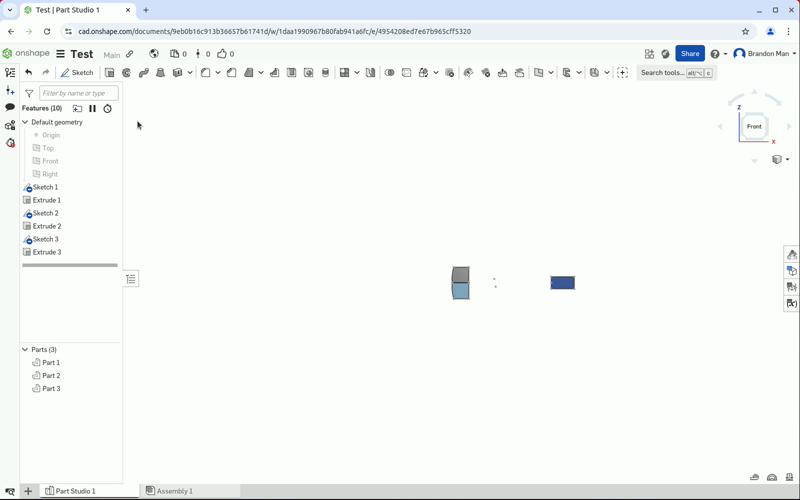
key(shift+7)
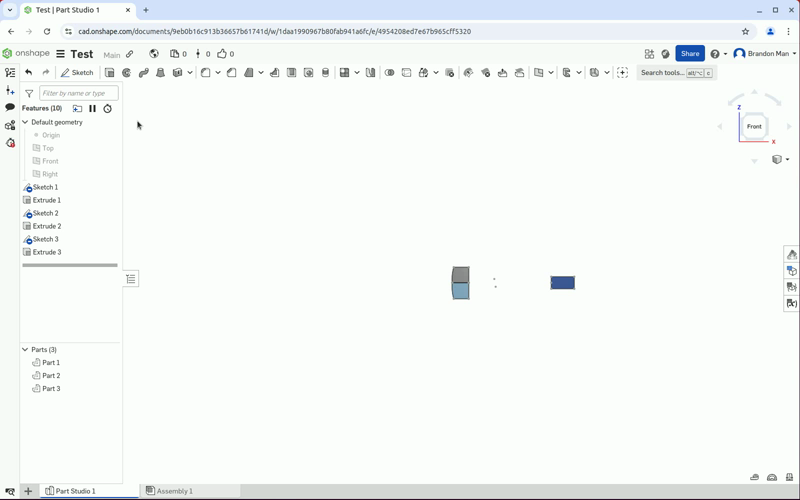
key(left, 2)
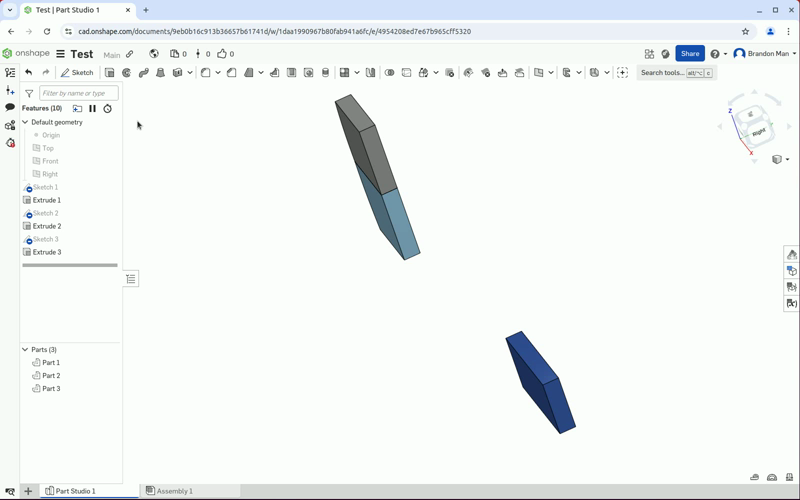
key(down, 2)
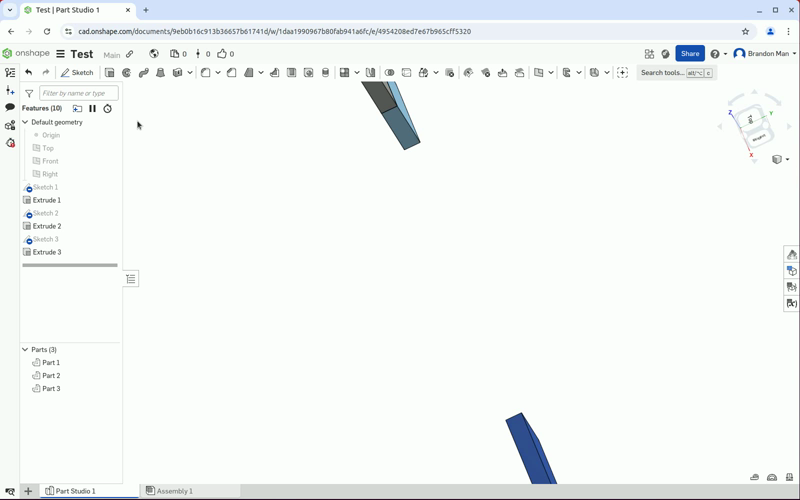
key(up, 2)
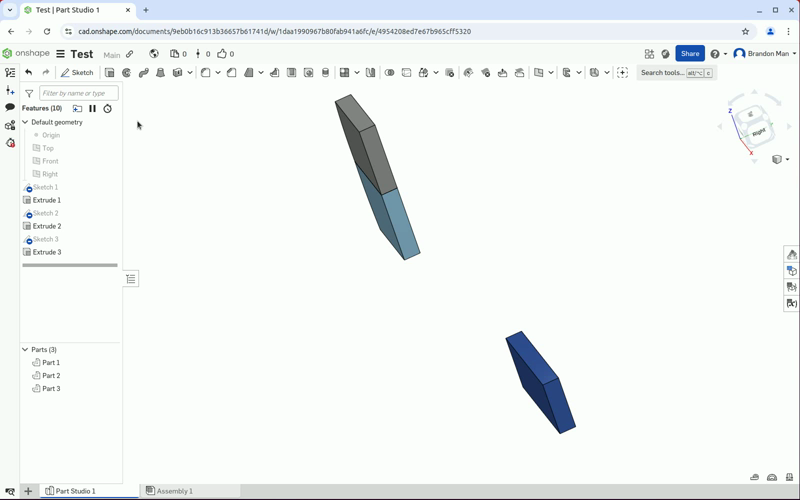
key(right, 2)
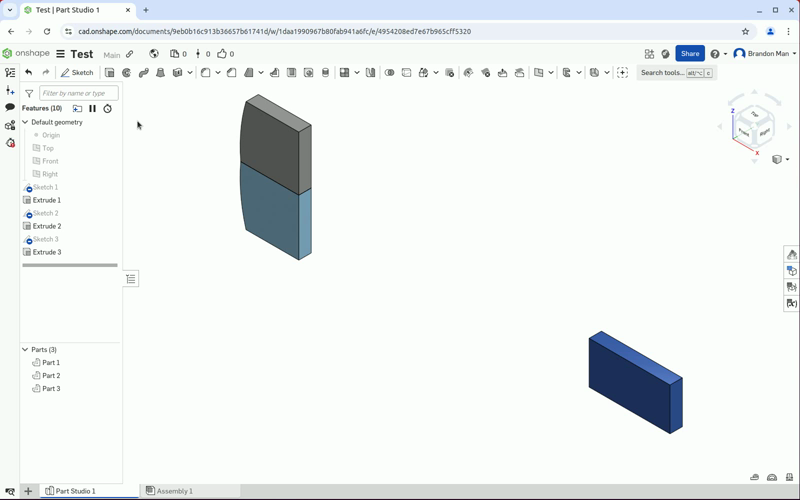
mouse_move(73, 189)
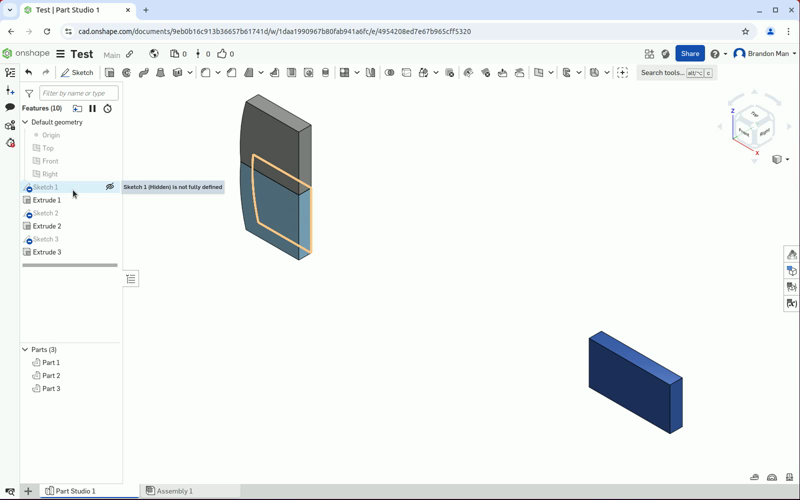
click(73, 189)